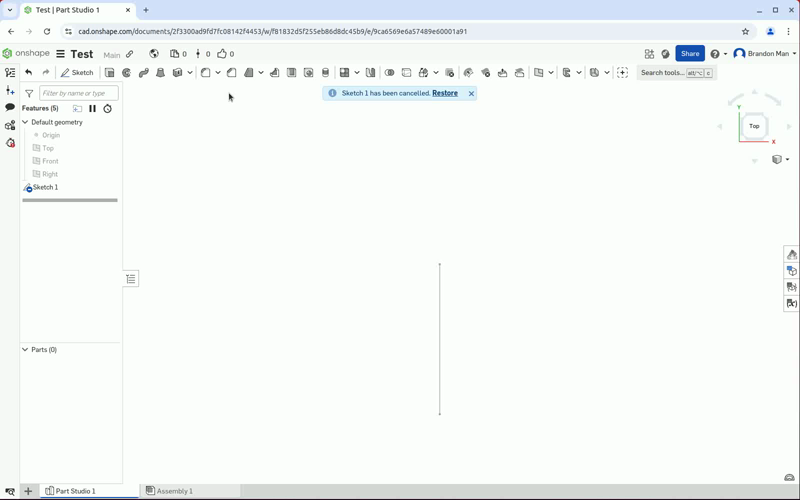
key(shift+h)
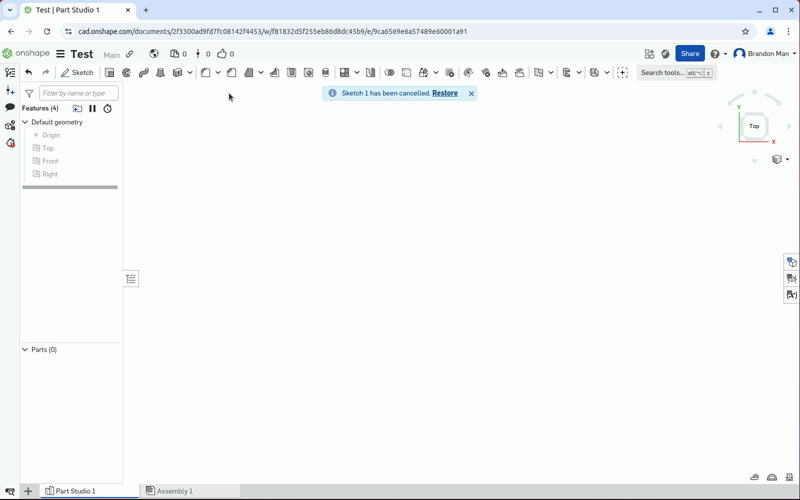
mouse_move(73, 352)
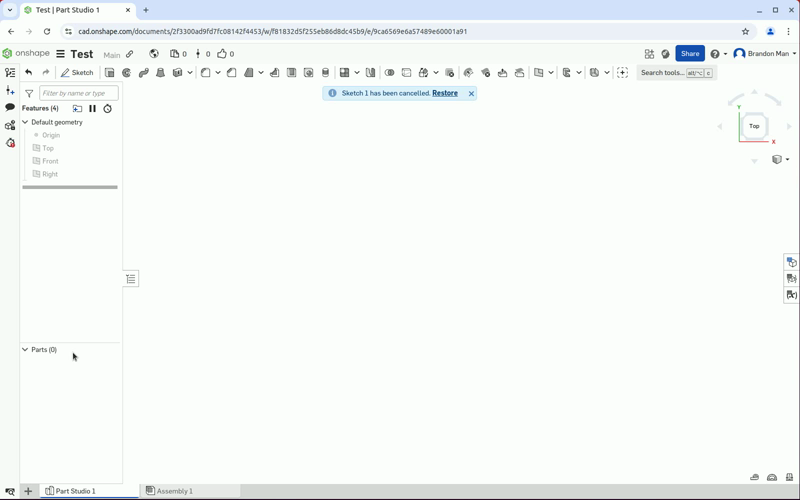
key(y)
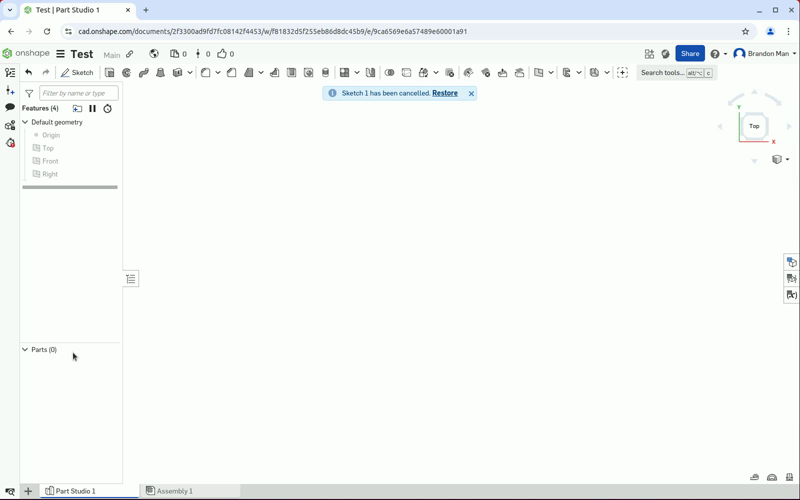
key(shift+p)
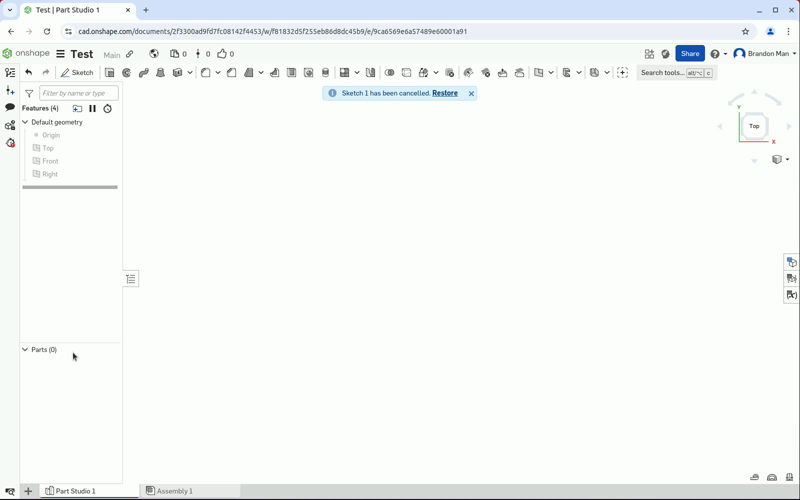
key(space)
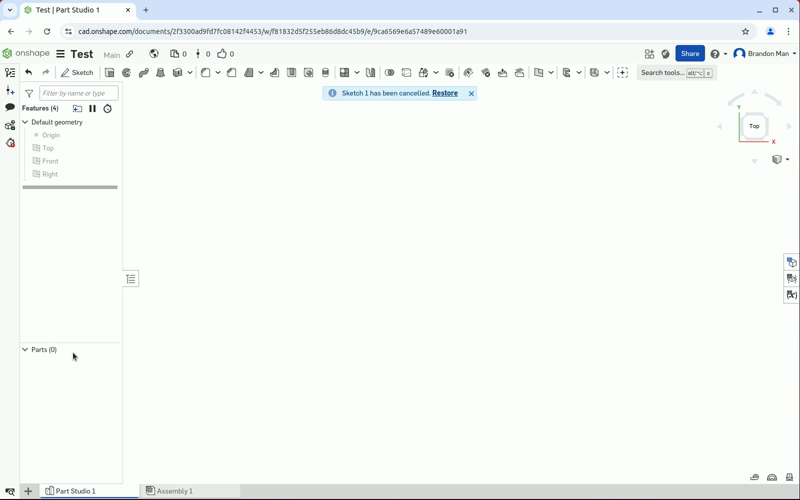
key_down(shift)
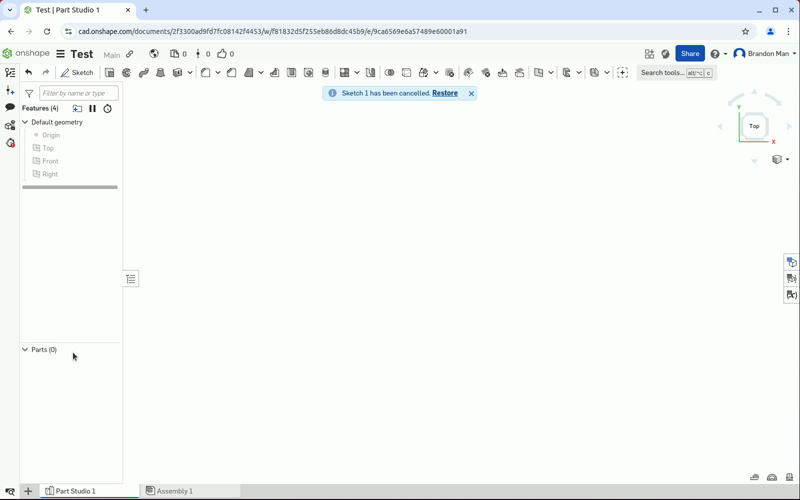
key(up)
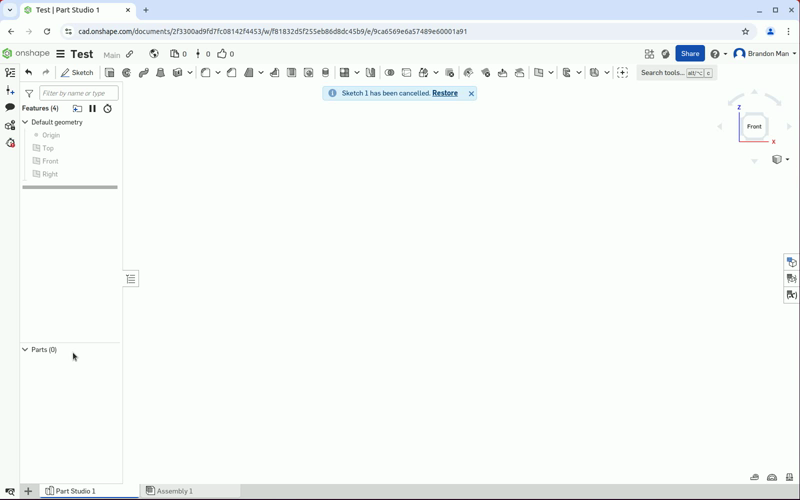
key_up(shift)
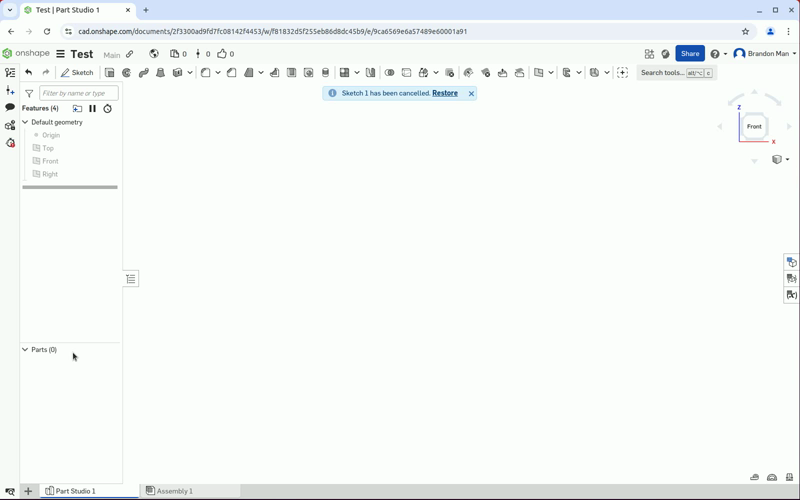
mouse_move(73, 352)
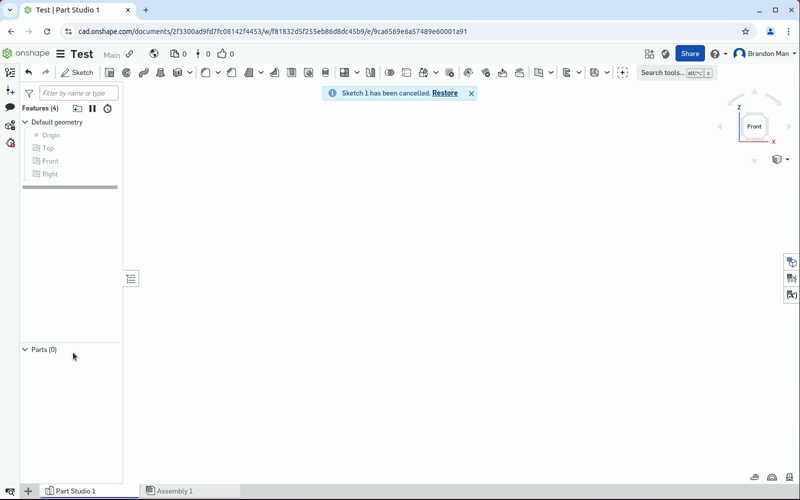
key(shift+y)
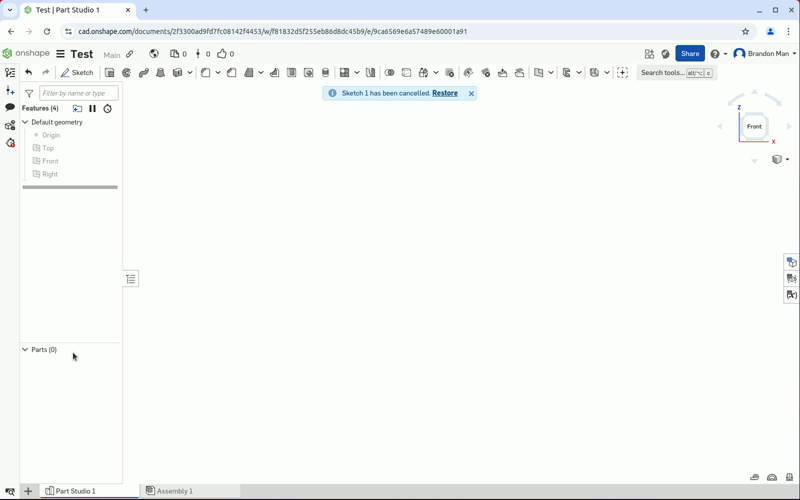
key(shift+s)
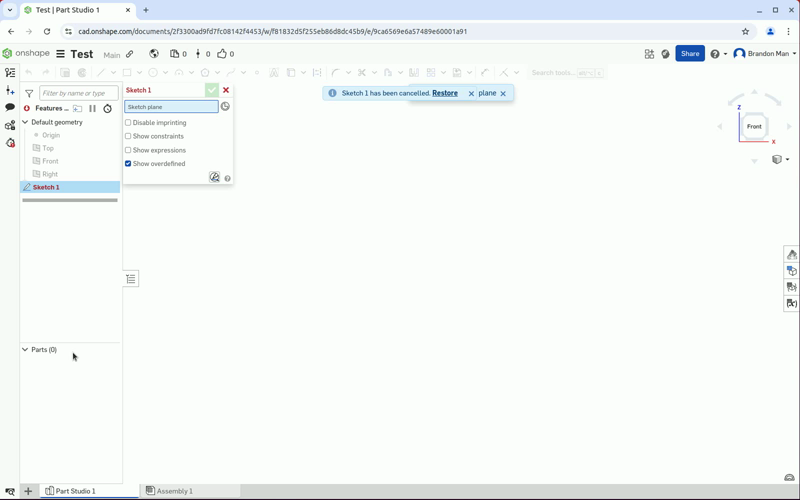
mouse_move(73, 163)
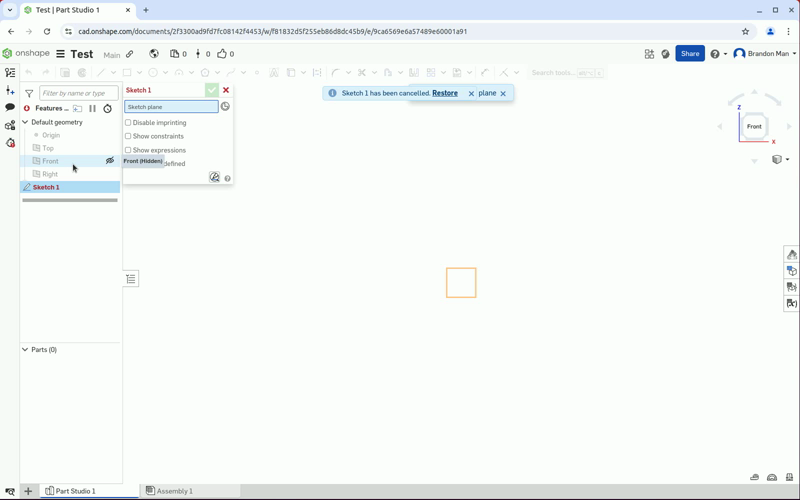
click(73, 163)
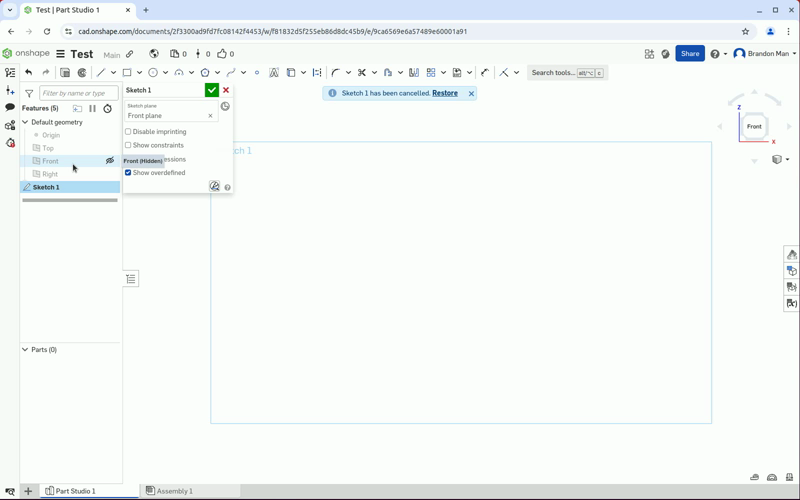
mouse_move(73, 352)
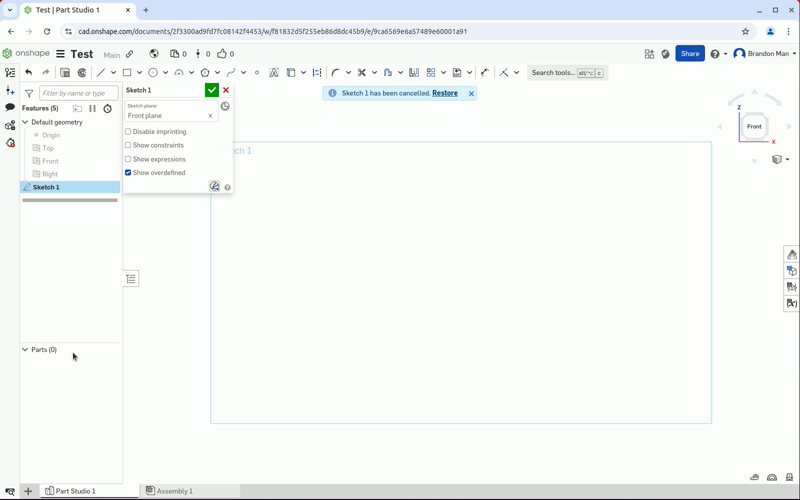
key(y)
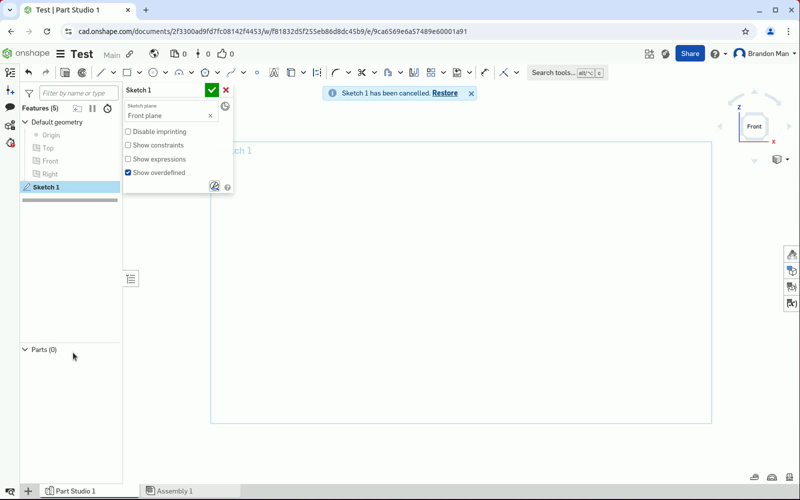
key(a)
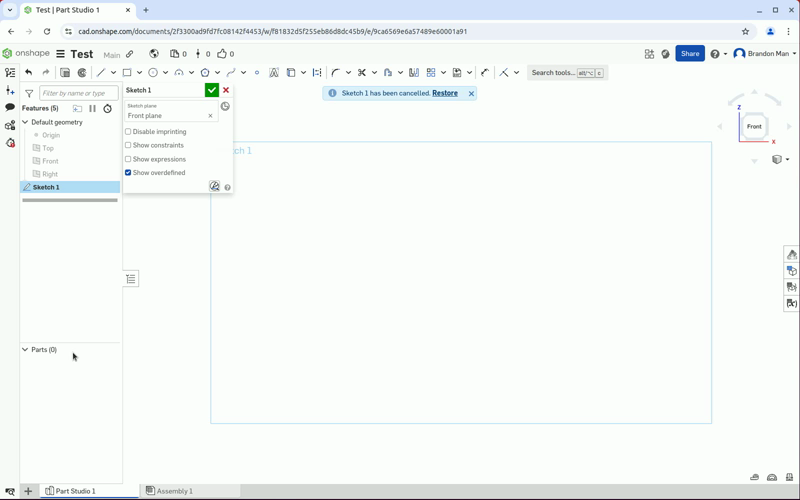
key_down(shift)
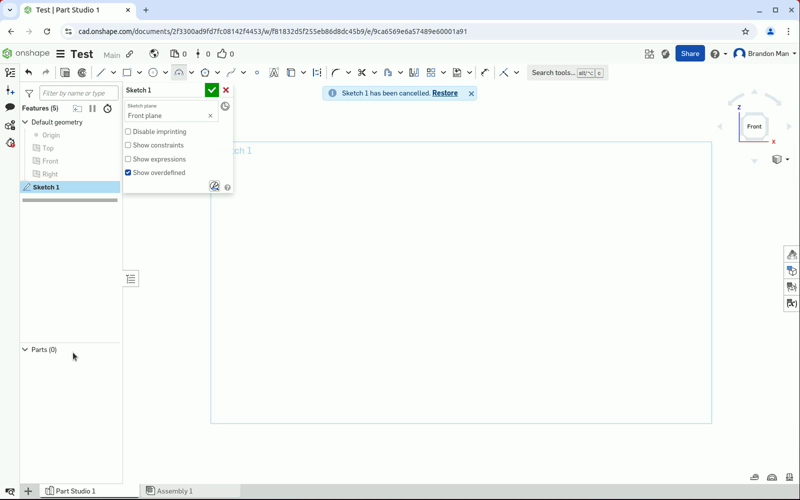
mouse_move(443, 265)
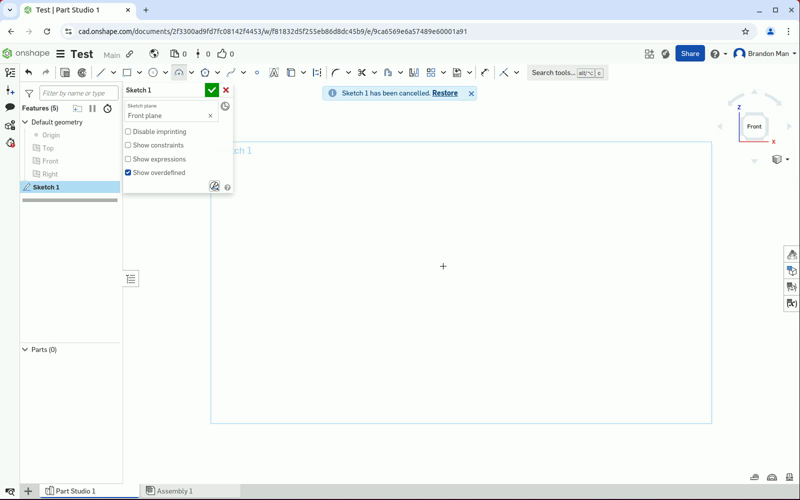
click(443, 265)
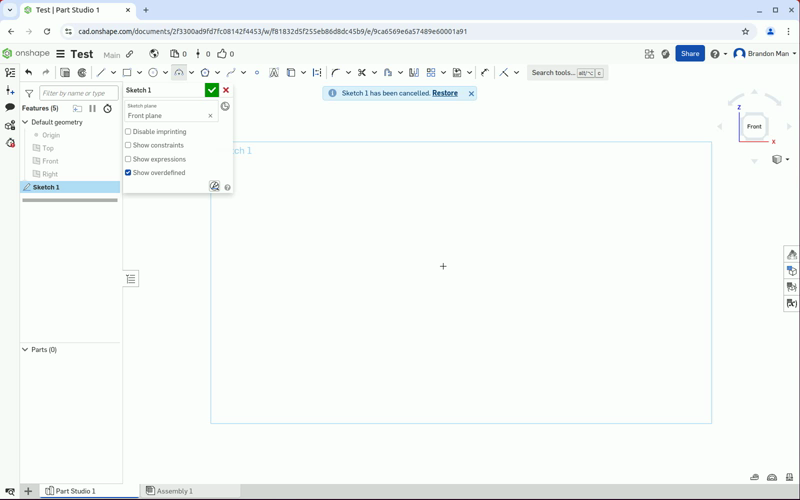
key_up(shift)
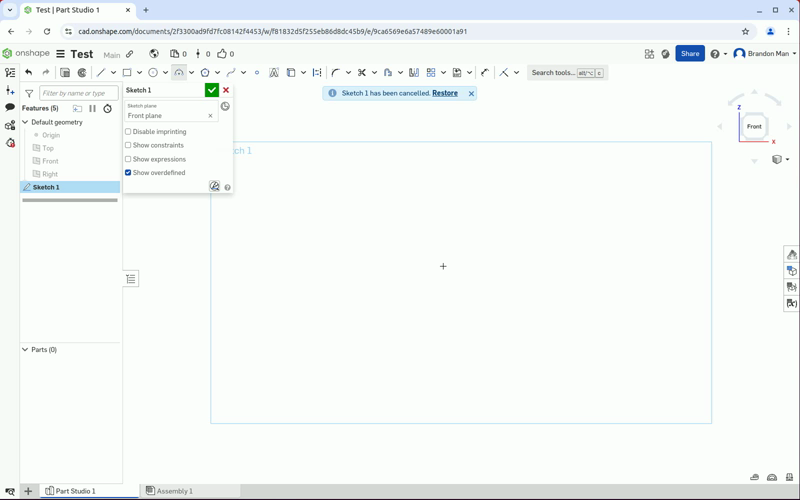
key_down(shift)
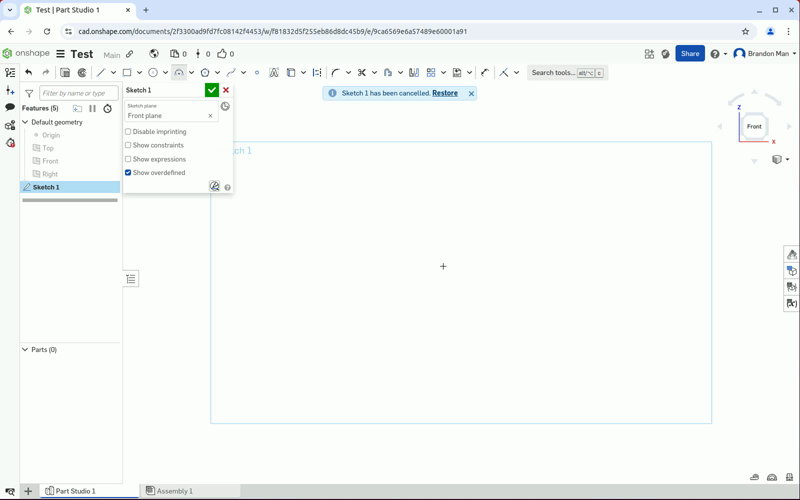
mouse_move(479, 265)
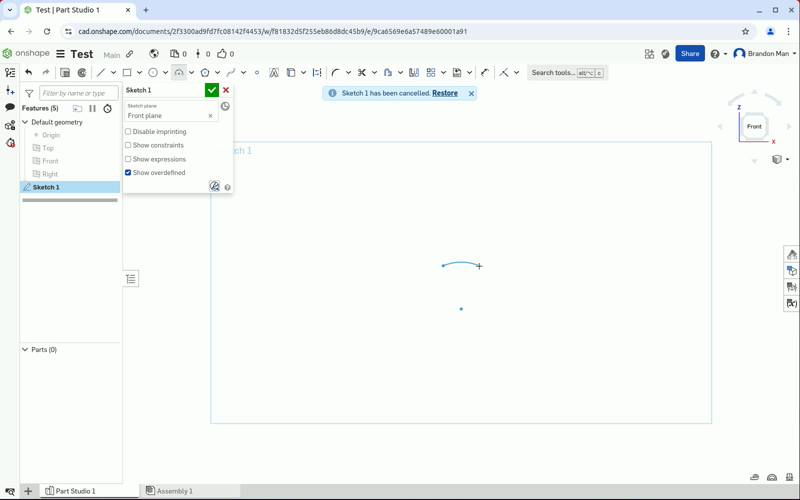
click(479, 265)
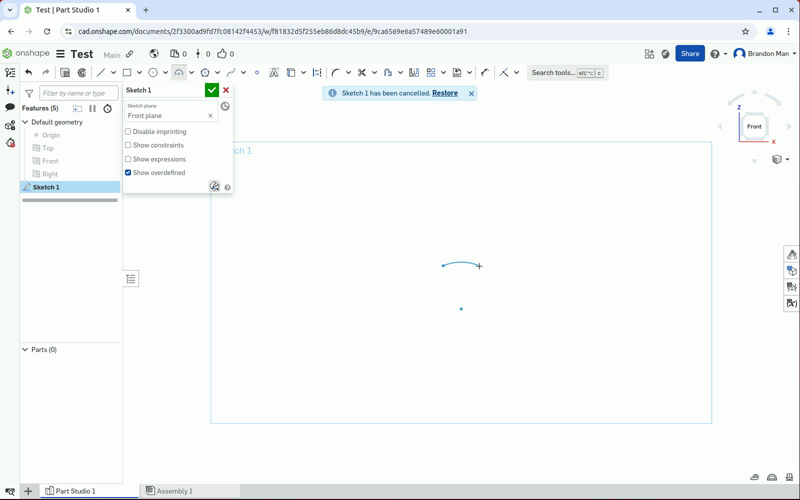
mouse_move(461, 262)
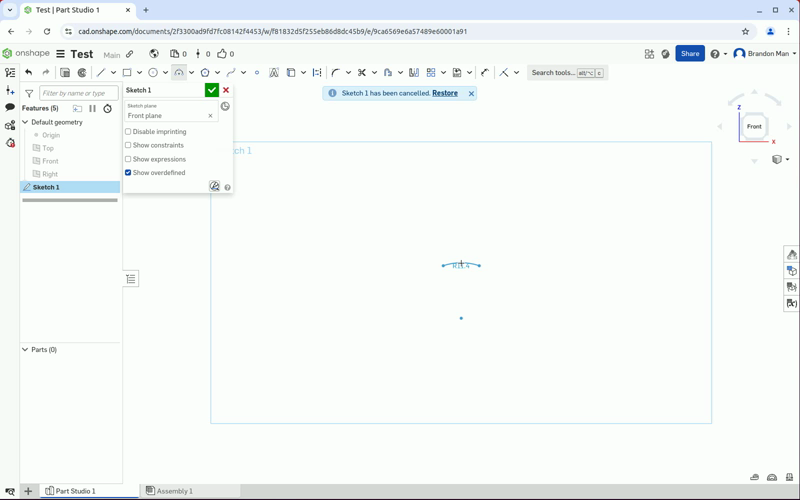
click(461, 262)
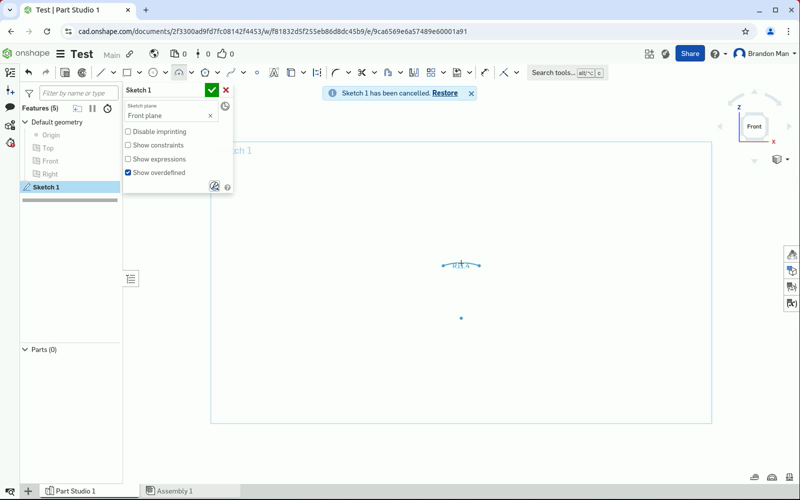
key_up(shift)
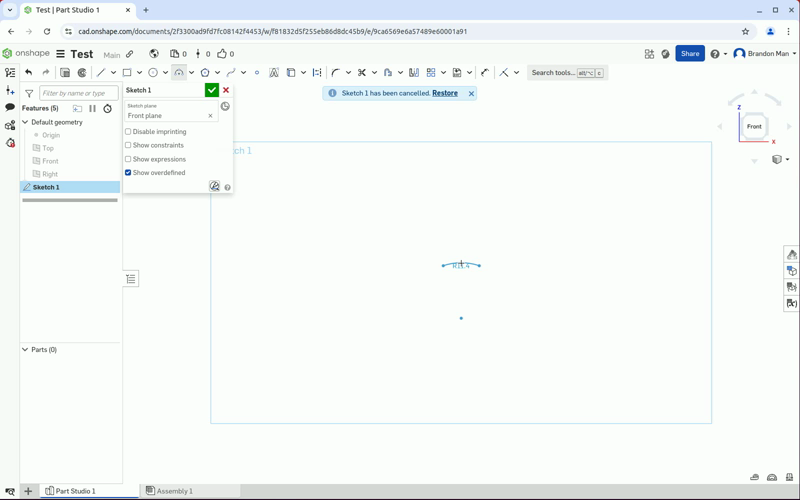
mouse_move(479, 265)
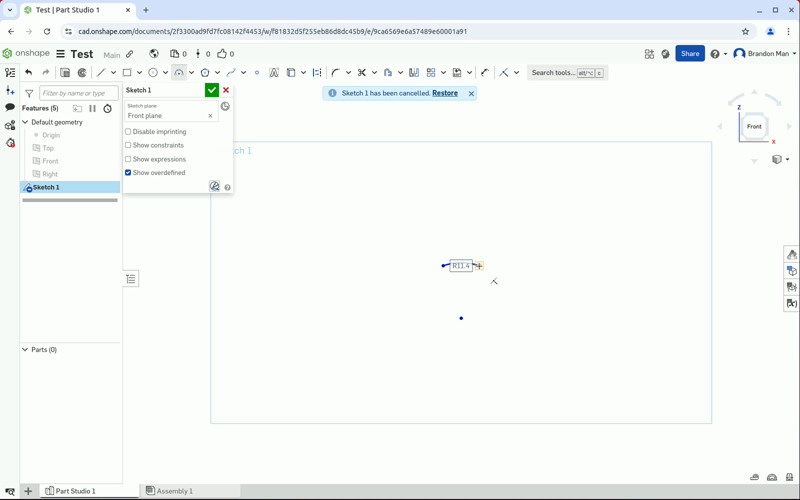
click(479, 265)
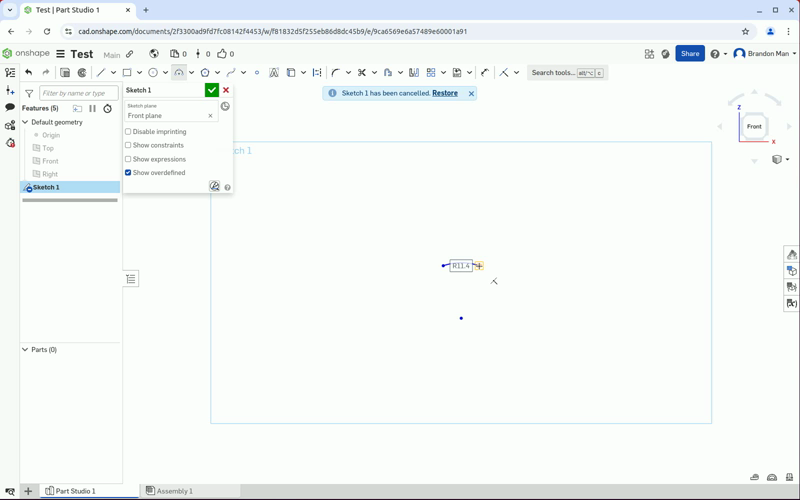
mouse_move(443, 265)
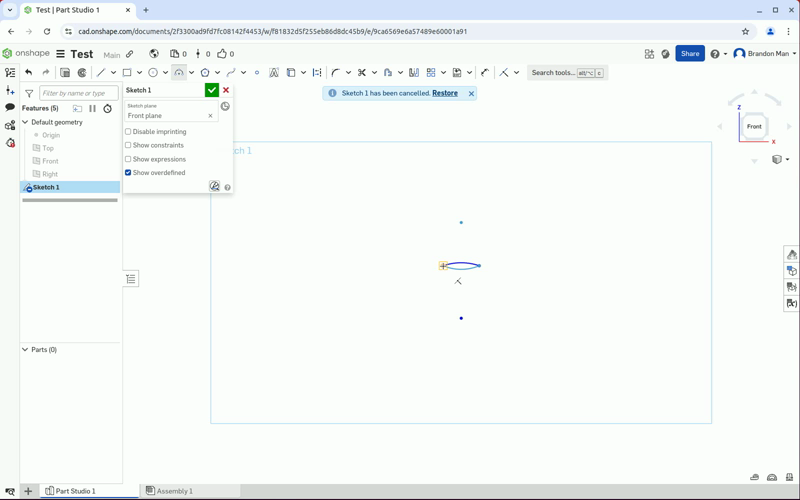
click(443, 265)
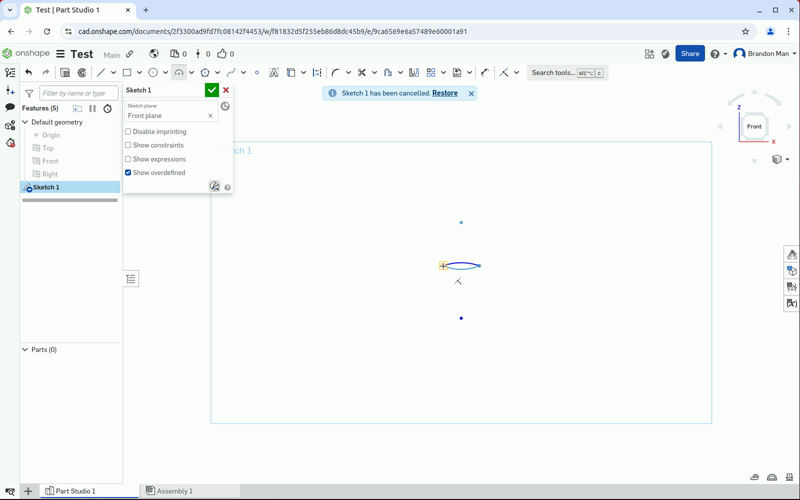
key_down(shift)
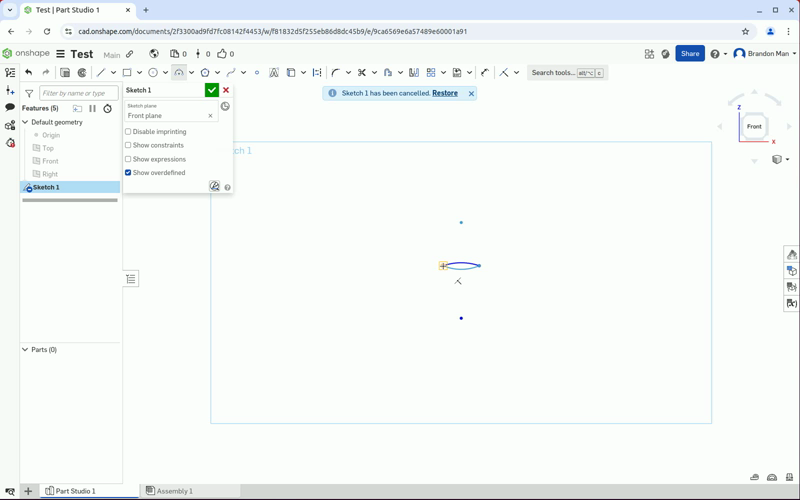
mouse_move(461, 258)
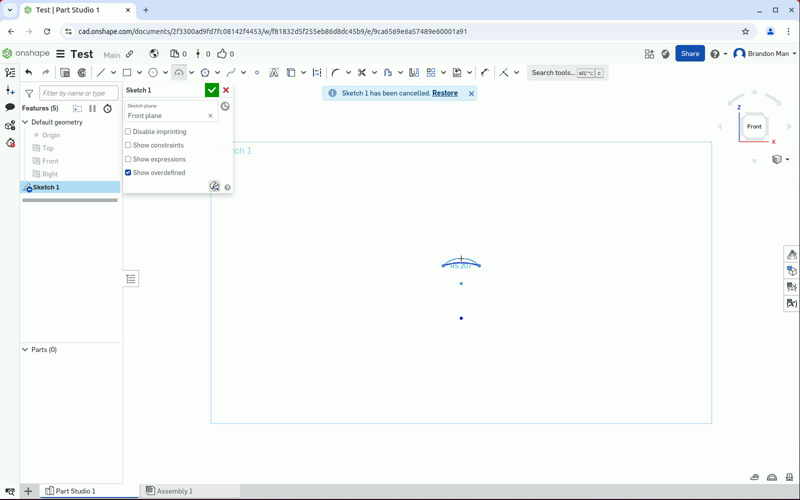
click(461, 258)
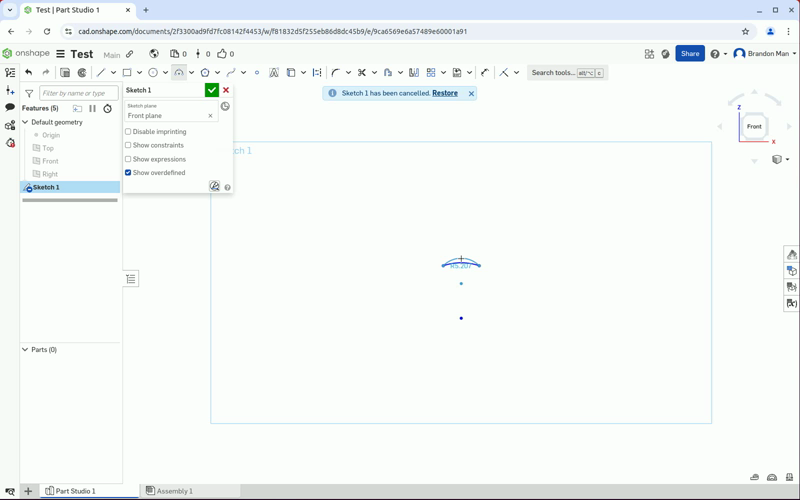
key_up(shift)
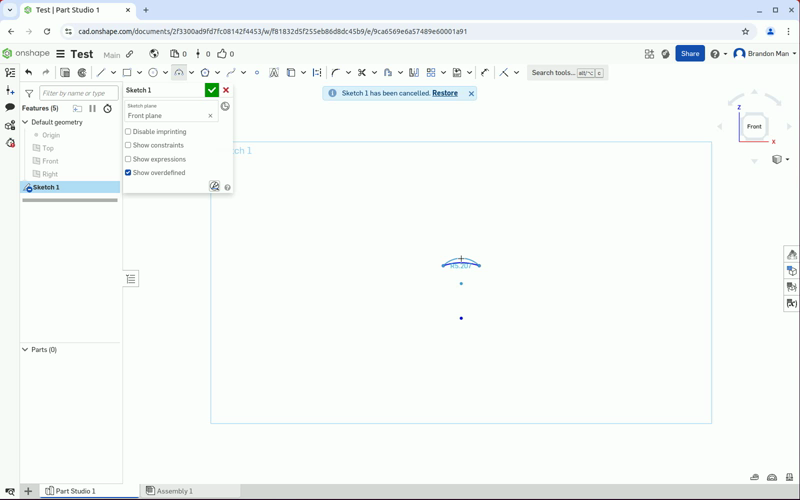
key(esc)
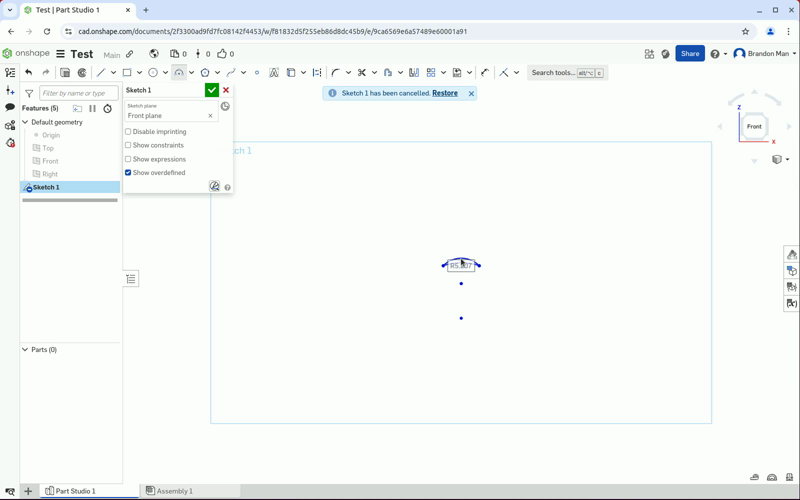
mouse_move(462, 262)
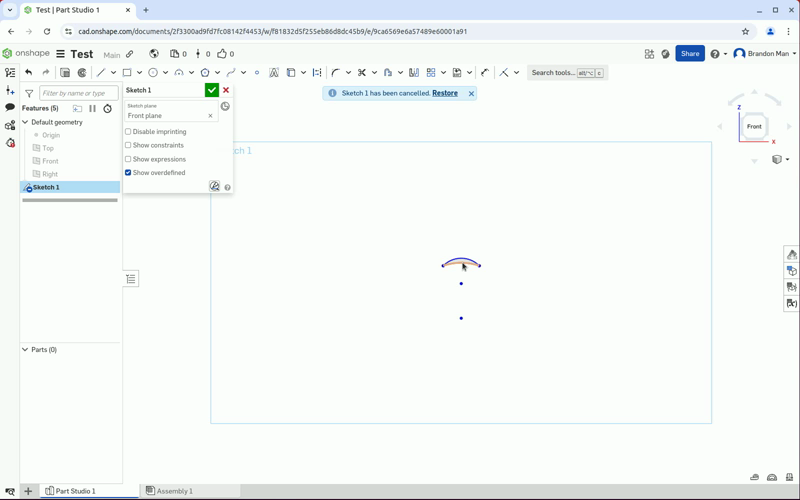
scroll(6)
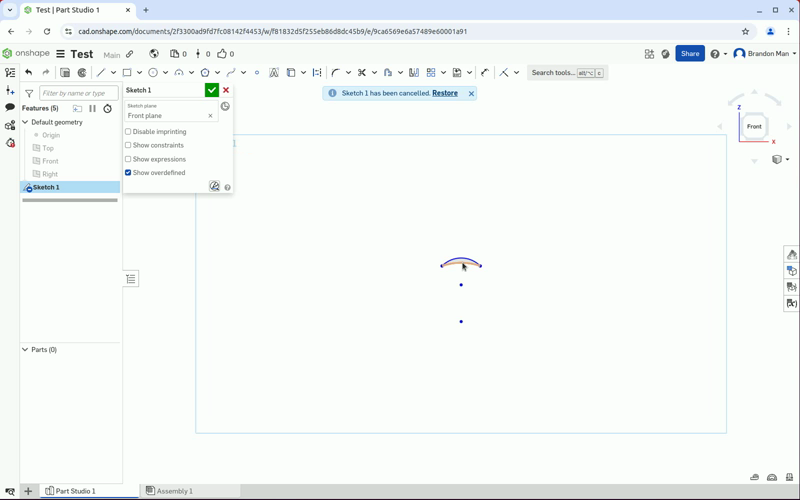
scroll(6)
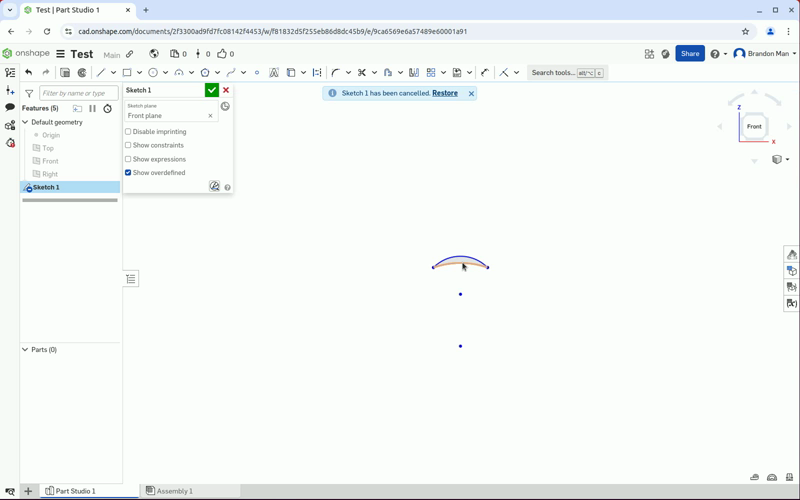
scroll(6)
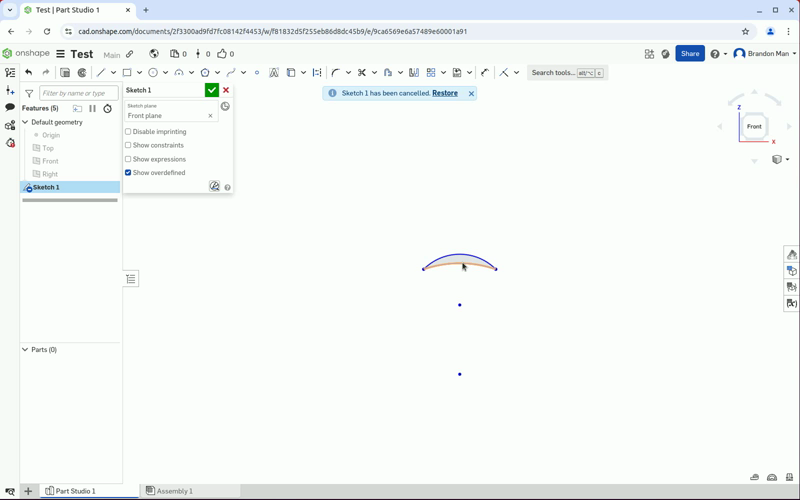
scroll(6)
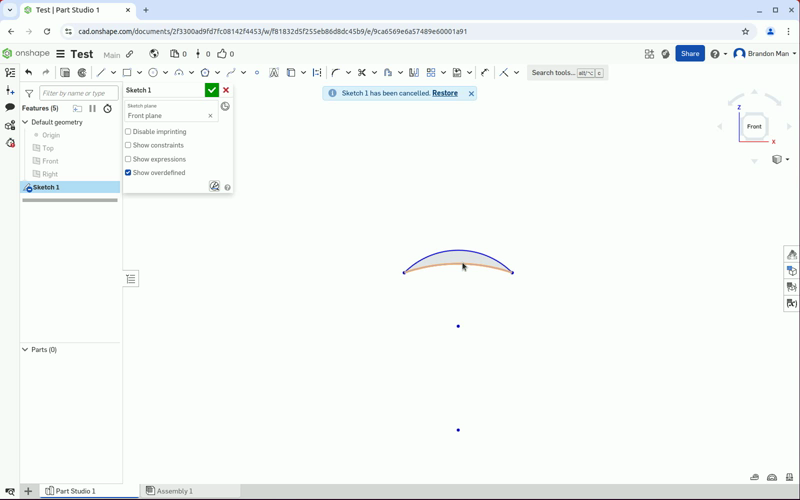
scroll(6)
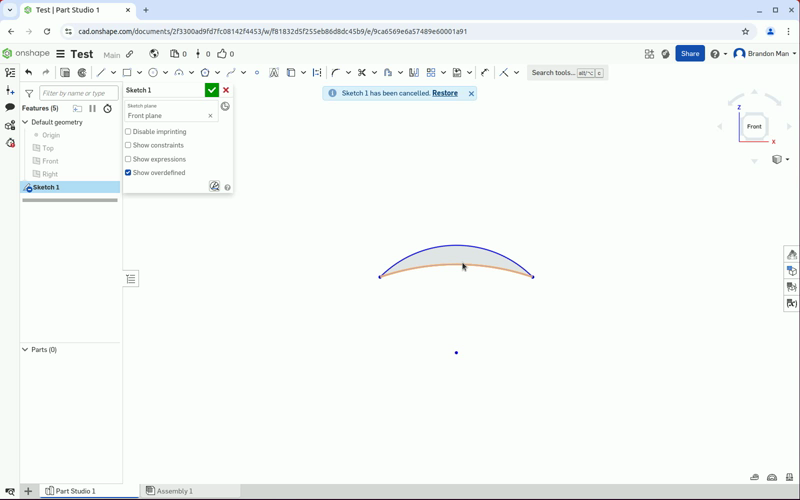
scroll(6)
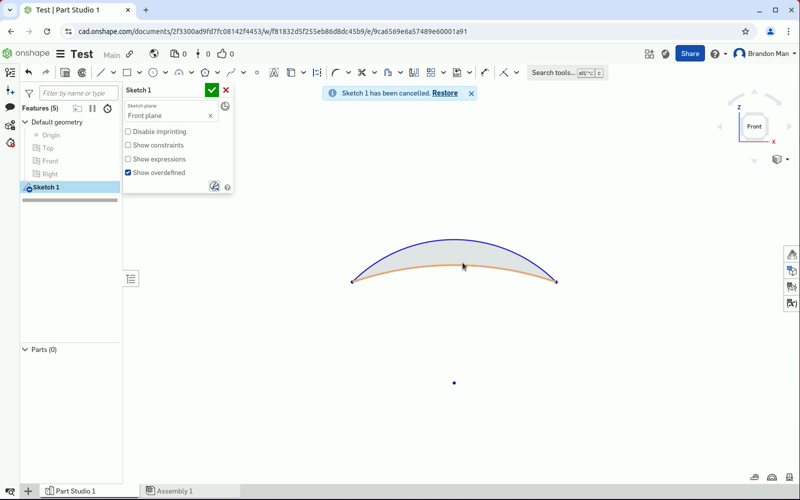
scroll(6)
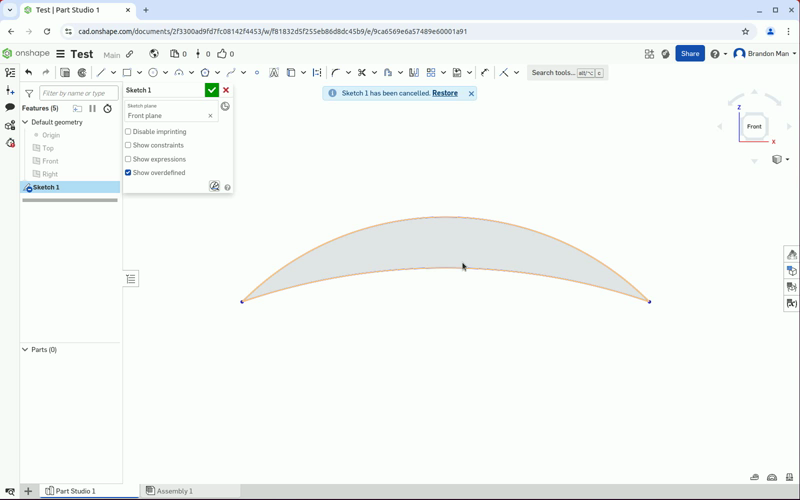
click(462, 262)
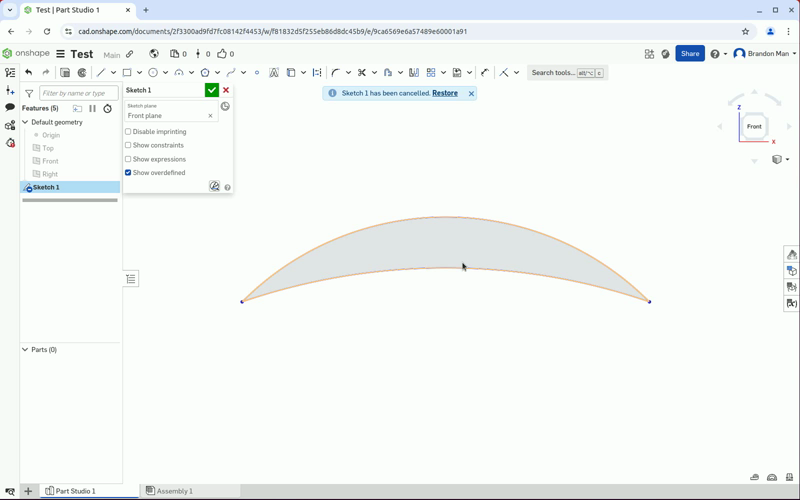
scroll(-6)
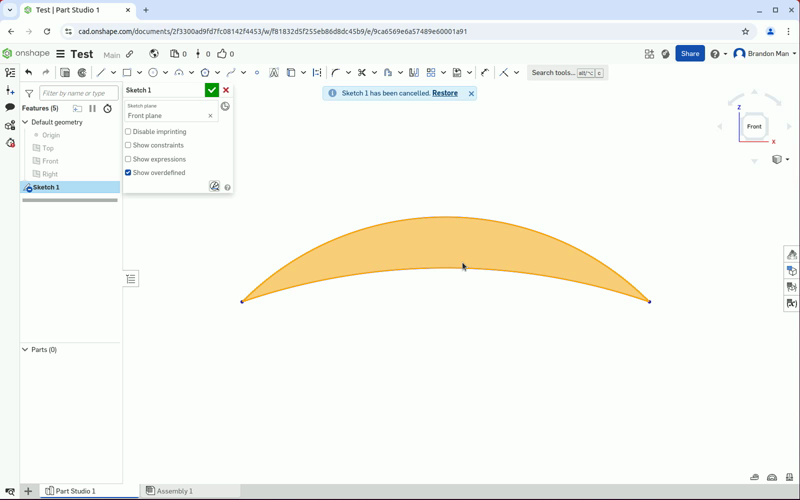
scroll(-6)
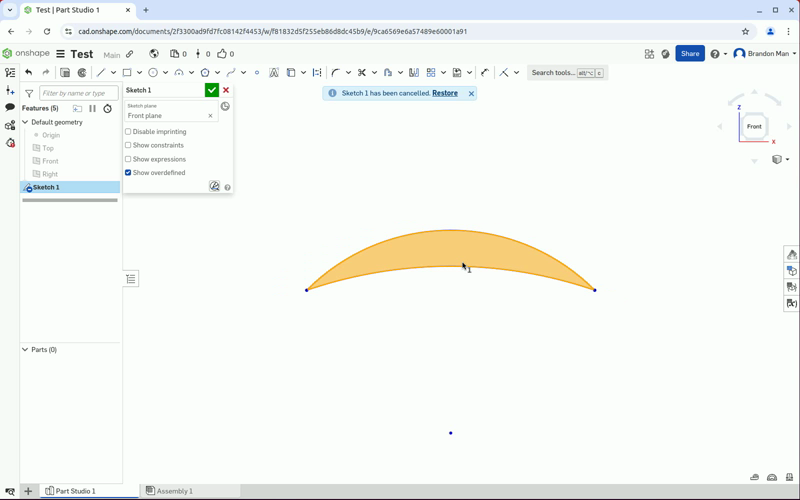
scroll(-6)
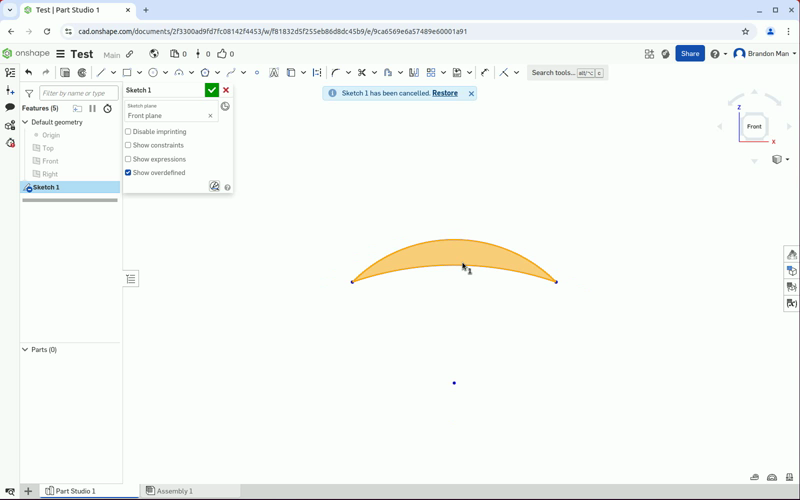
scroll(-6)
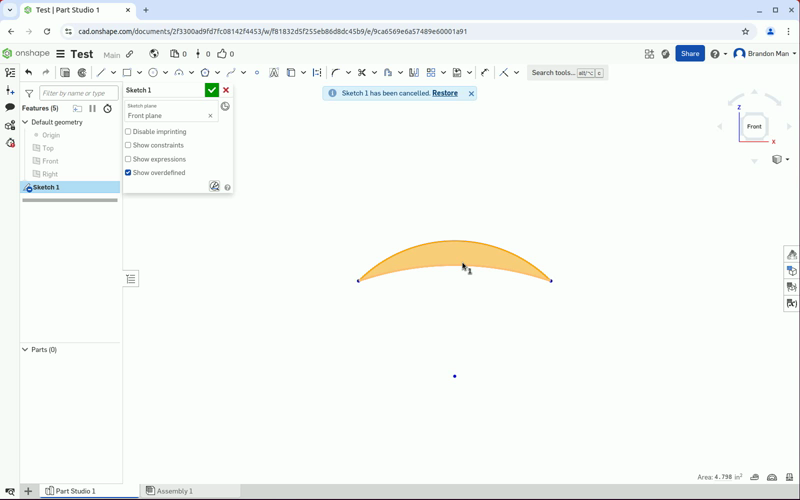
scroll(-6)
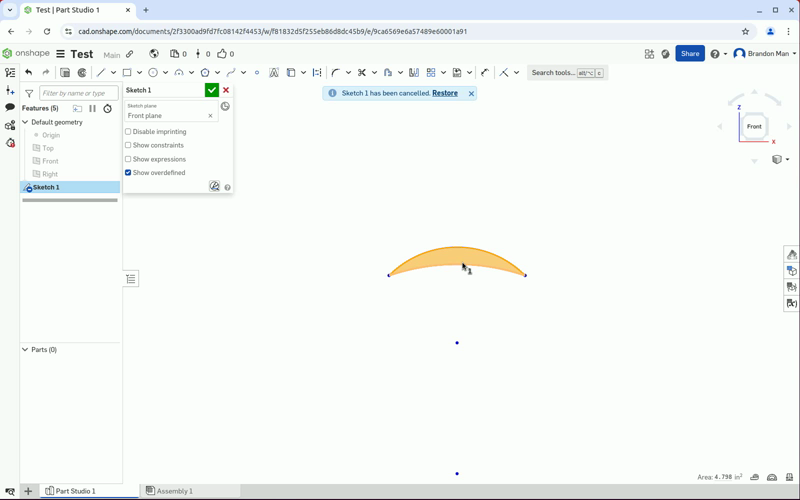
scroll(-6)
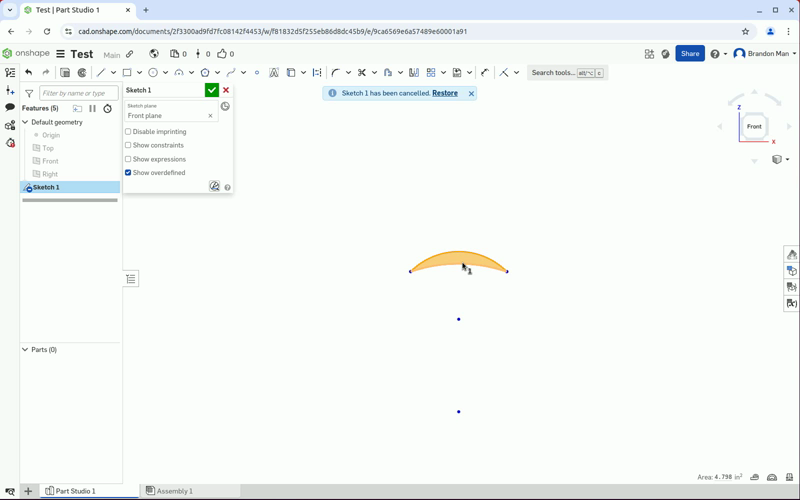
scroll(-6)
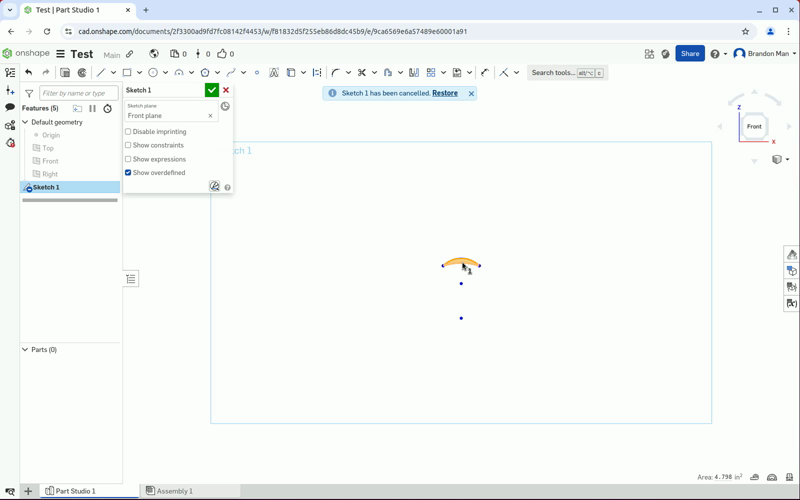
mouse_move(73, 352)
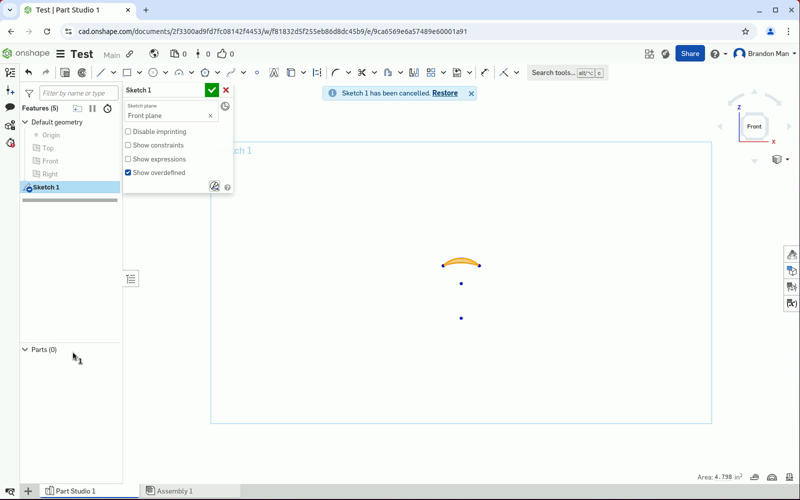
key(shift+y)
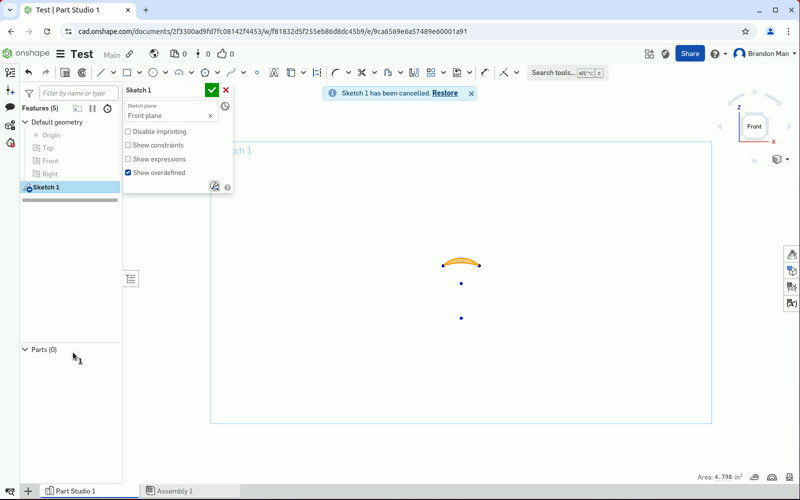
key(shift+e)
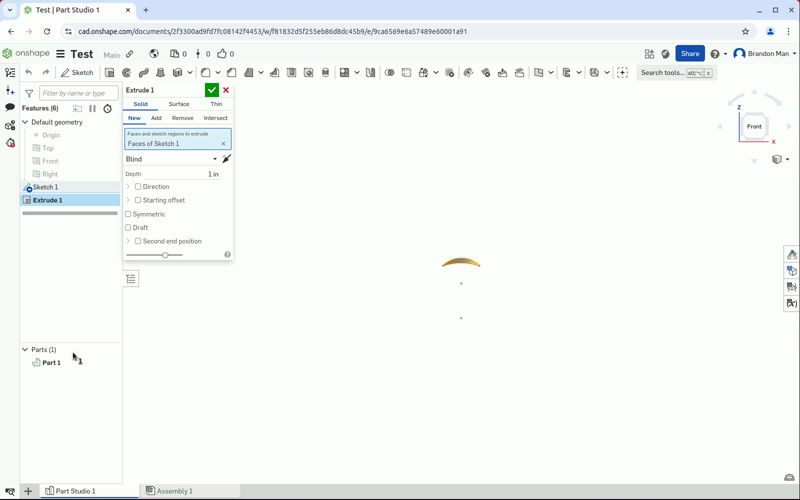
mouse_move(143, 106)
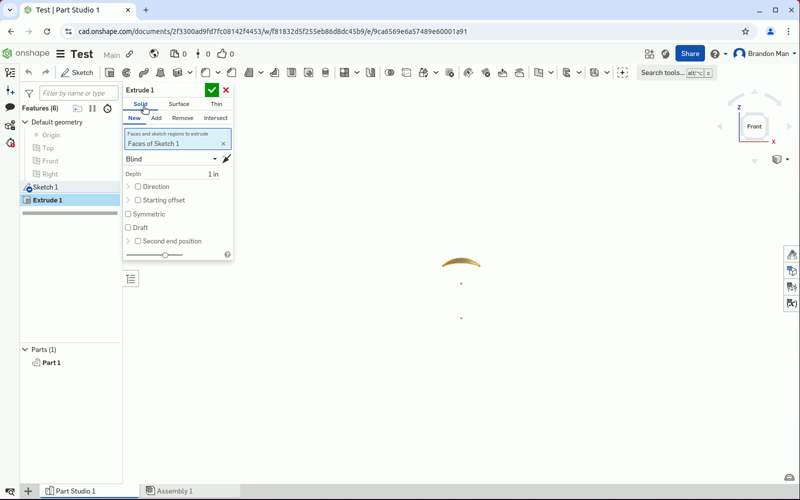
click(143, 106)
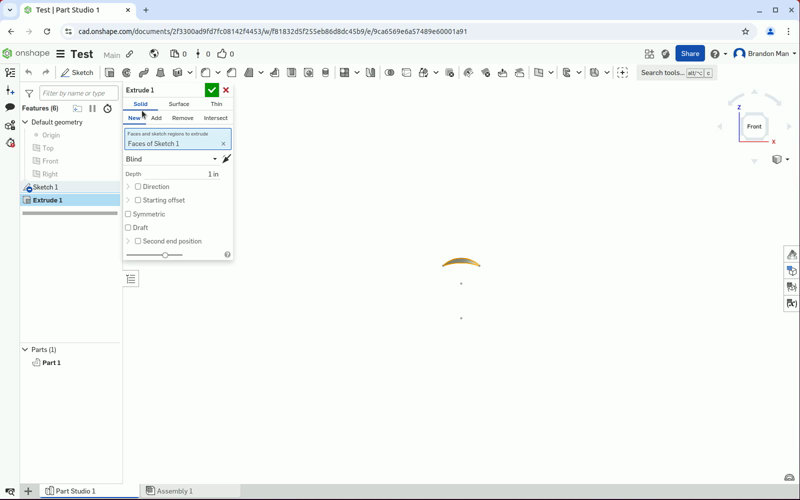
mouse_move(137, 120)
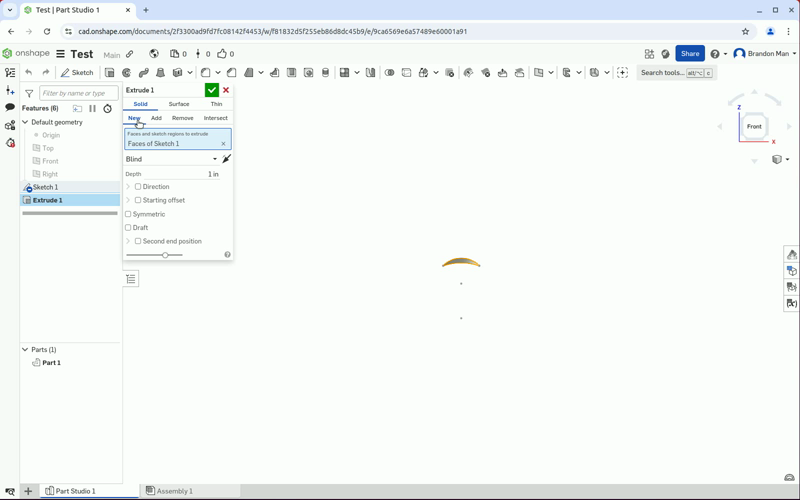
click(137, 120)
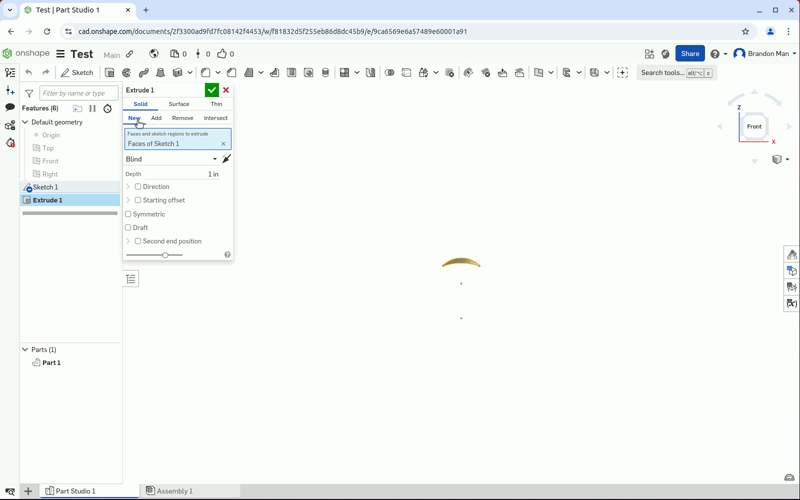
key(tab, 4)
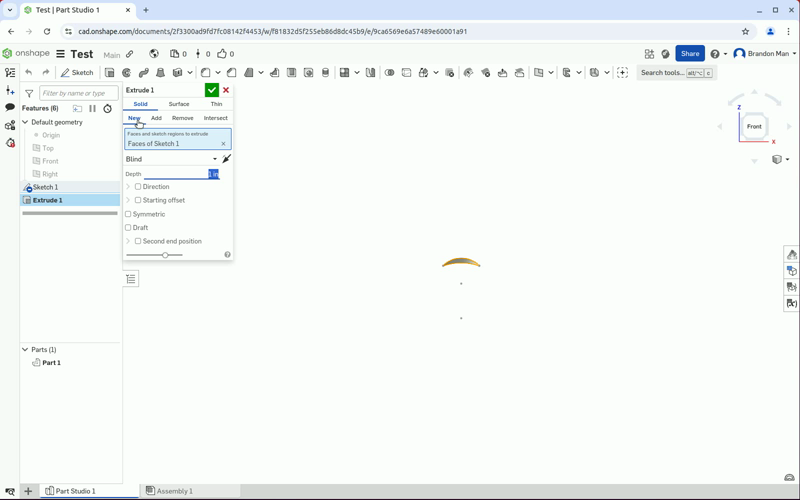
text(-3.611)
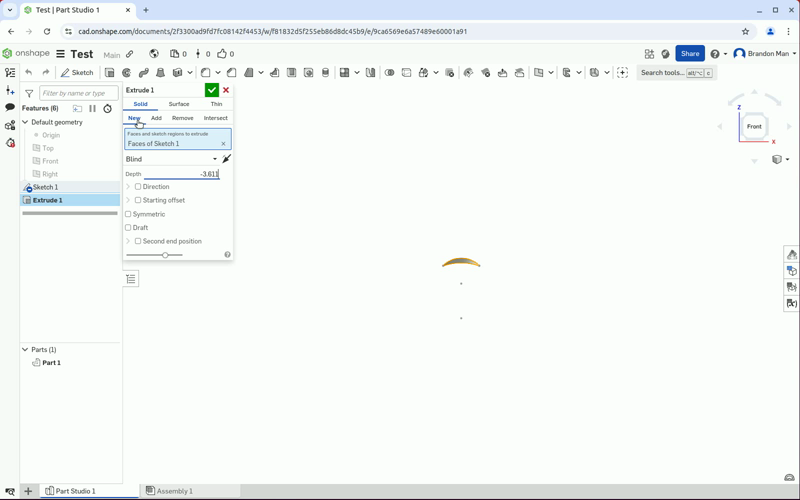
key(enter)
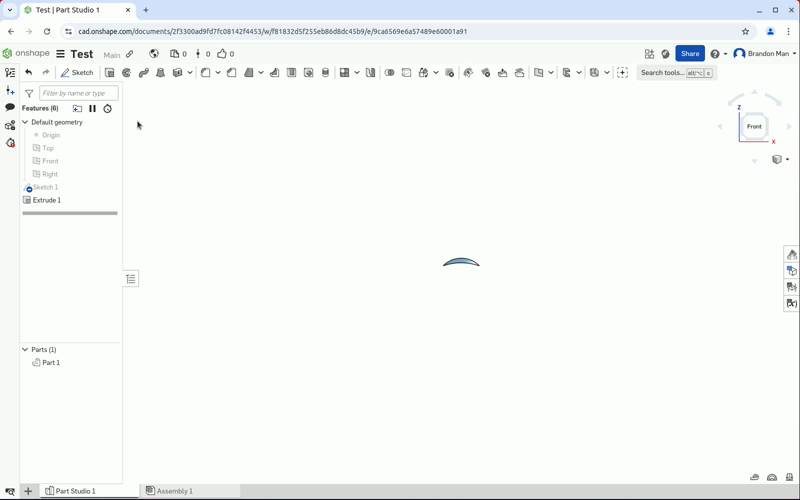
key(shift+h)
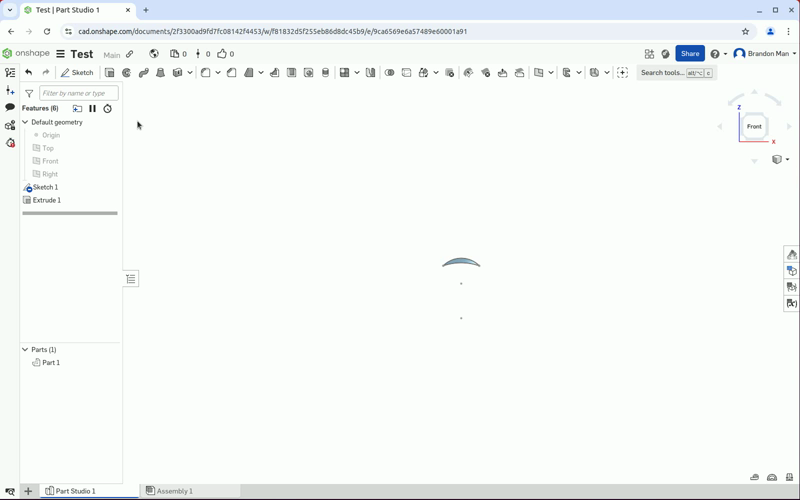
key(shift+h)
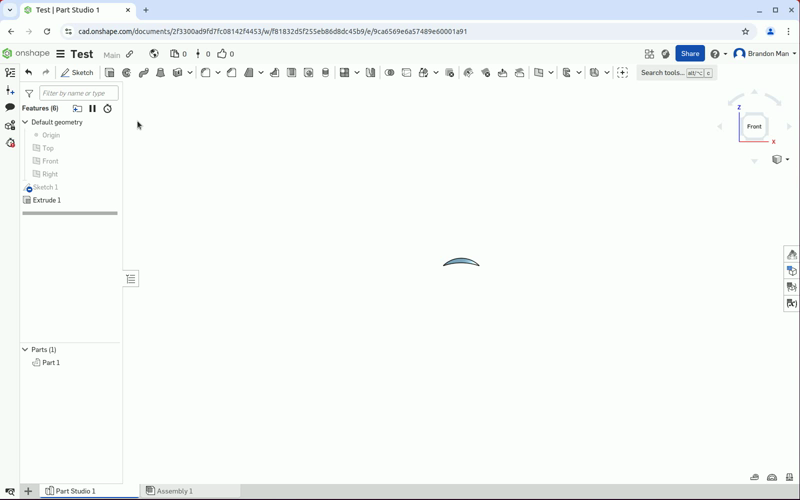
mouse_move(73, 189)
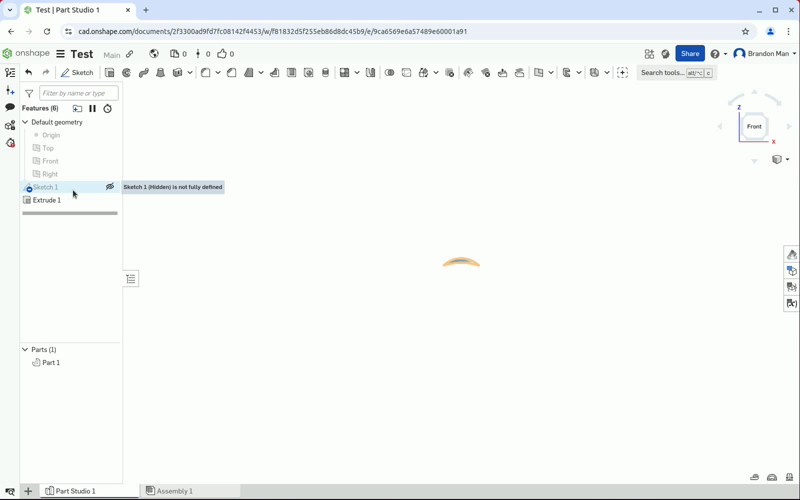
click(73, 189)
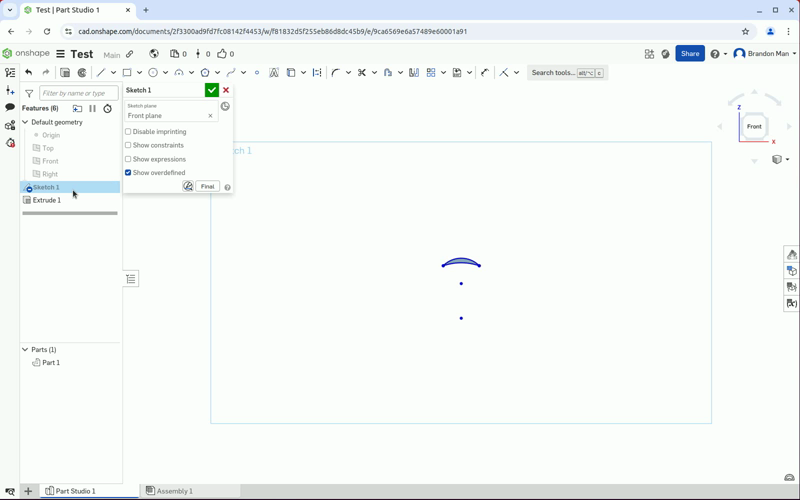
mouse_move(229, 92)
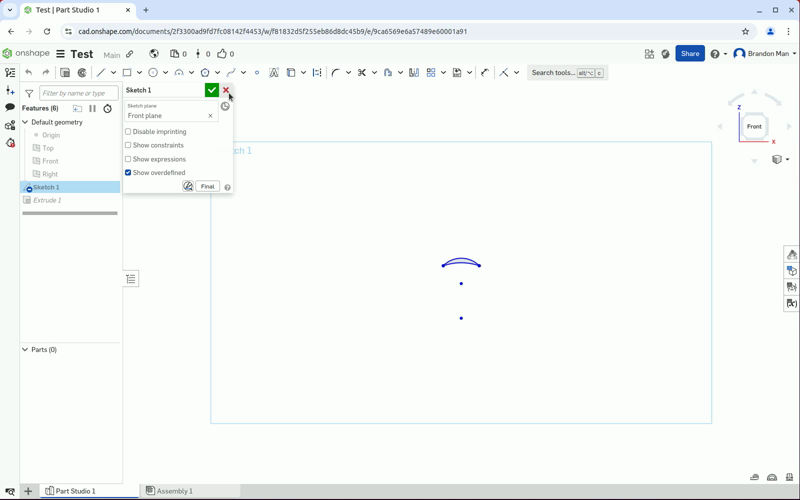
click(229, 92)
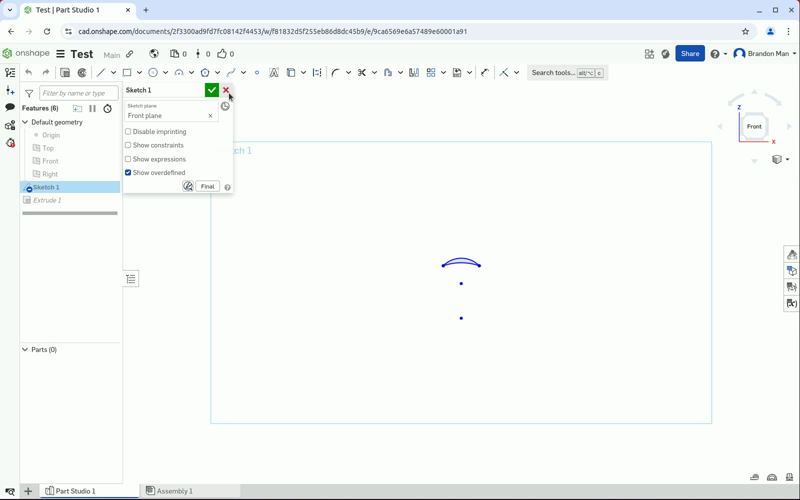
key(shift+s)
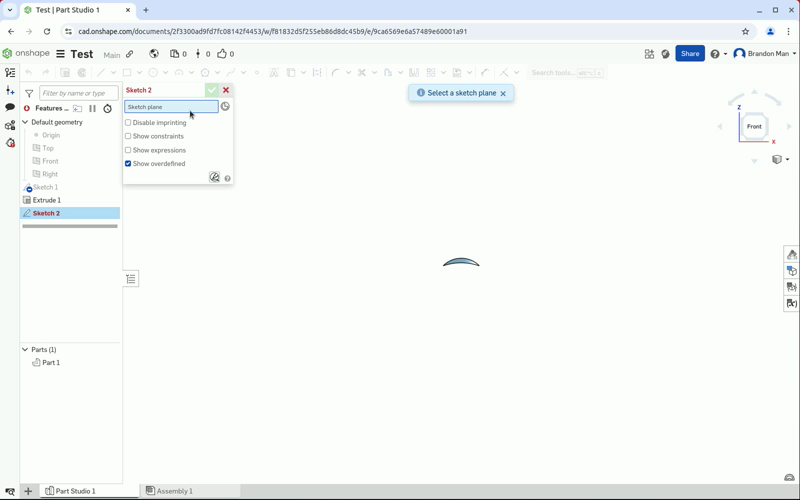
mouse_move(73, 163)
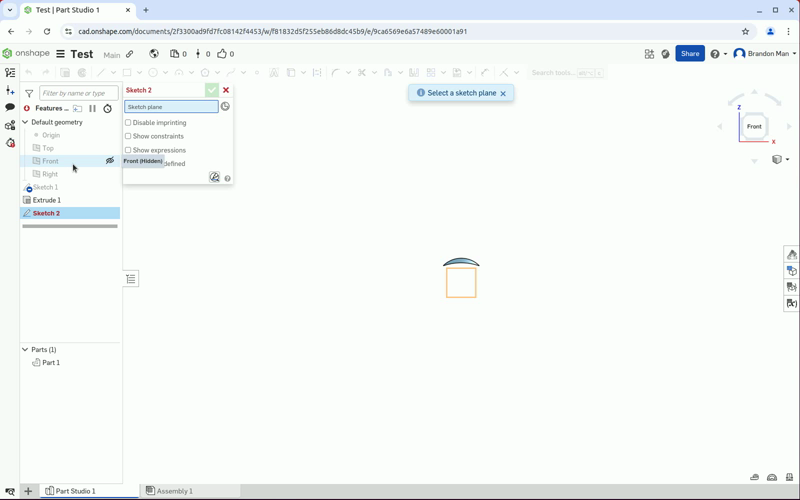
click(73, 163)
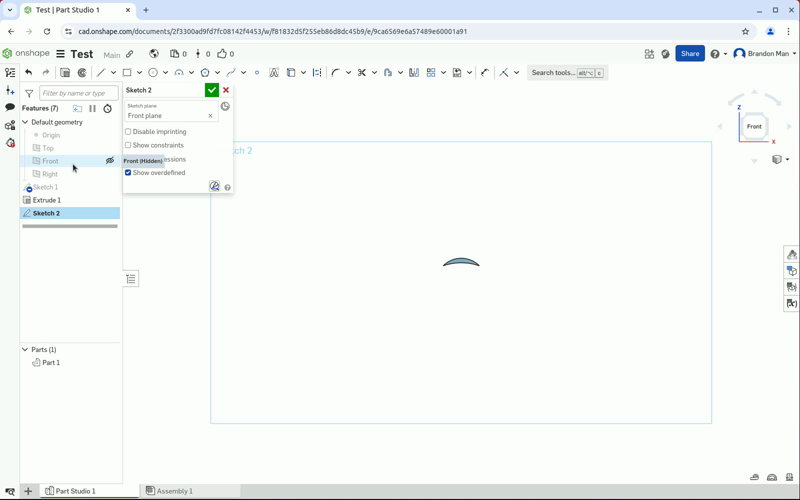
mouse_move(73, 352)
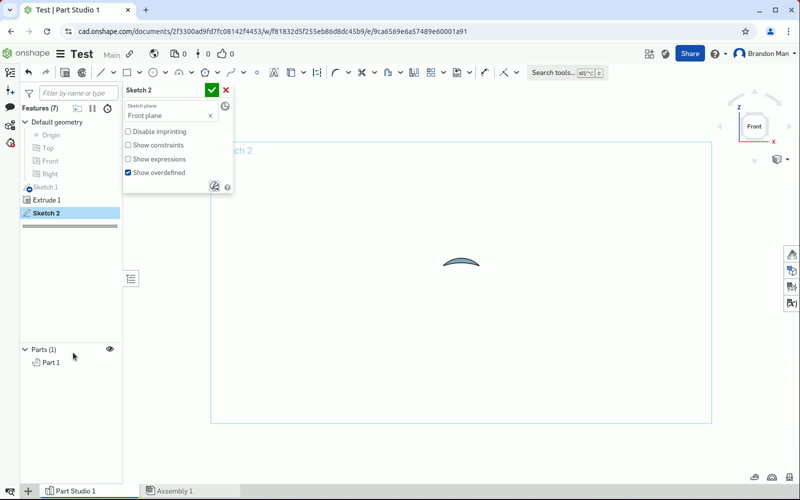
key(y)
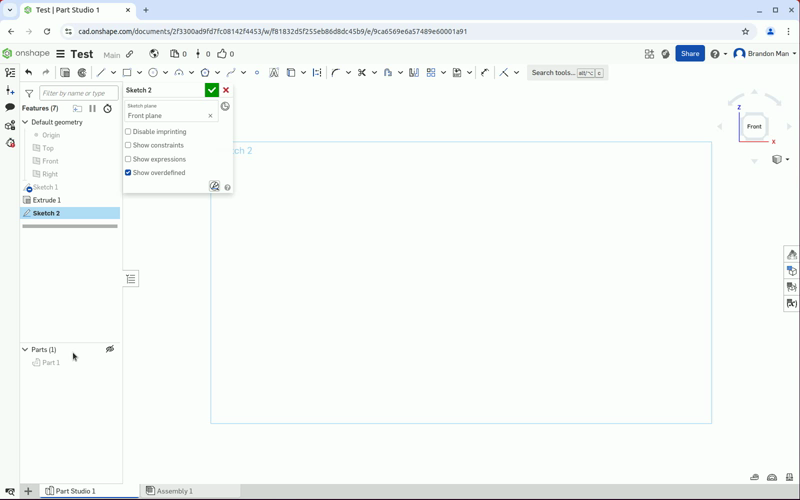
key(a)
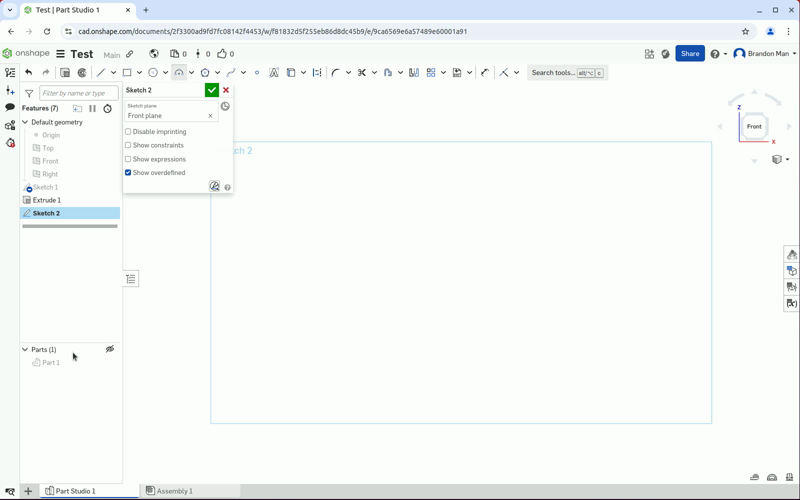
key_down(shift)
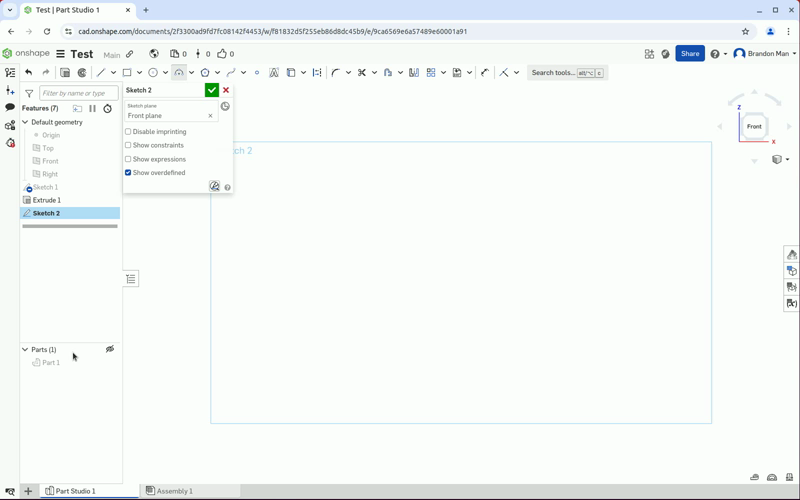
mouse_move(443, 265)
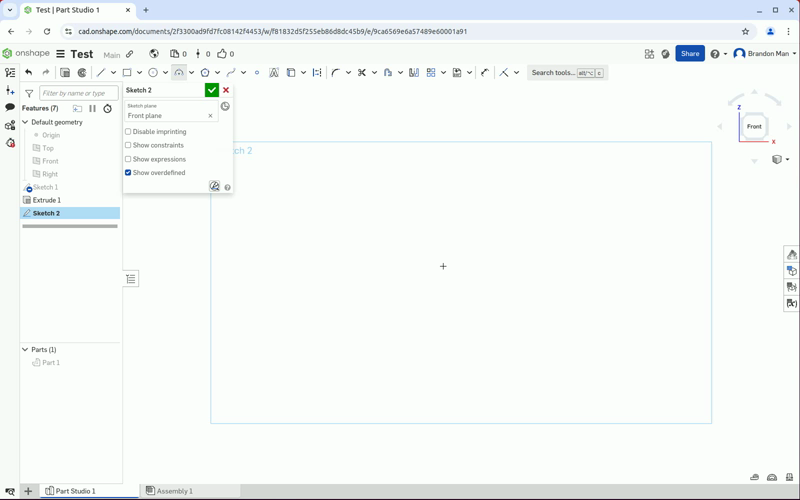
click(443, 265)
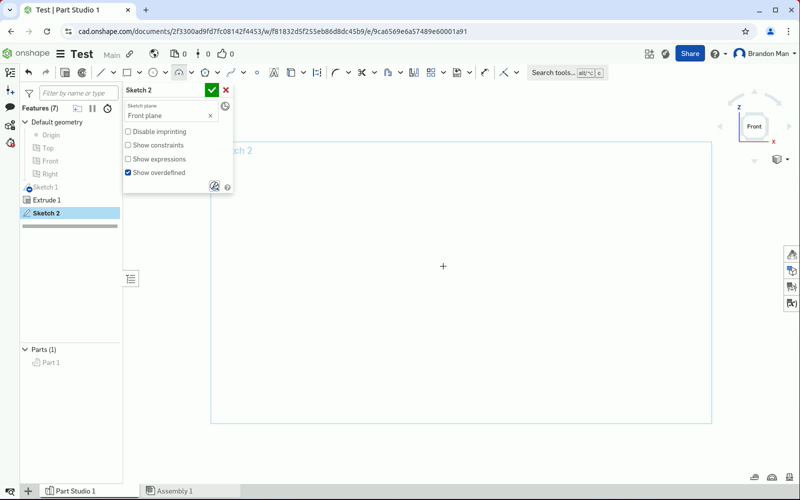
key_up(shift)
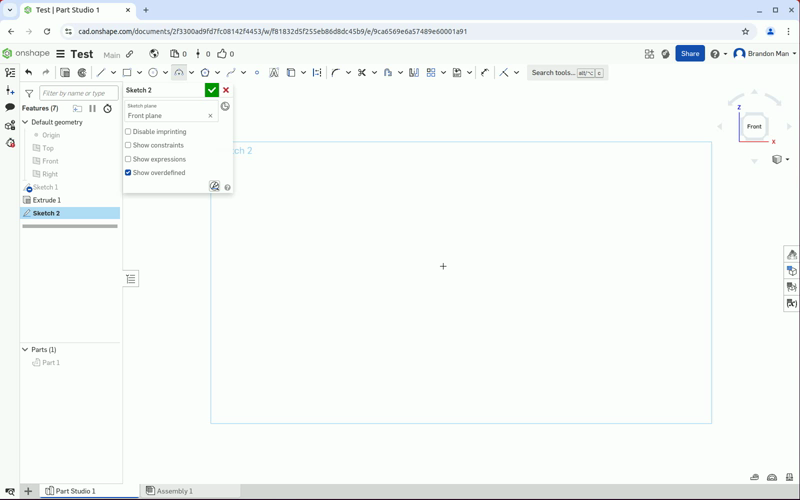
key_down(shift)
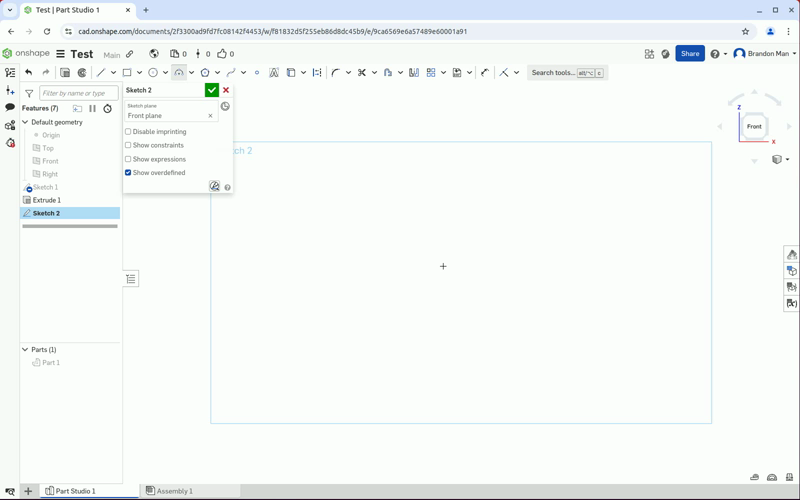
mouse_move(478, 265)
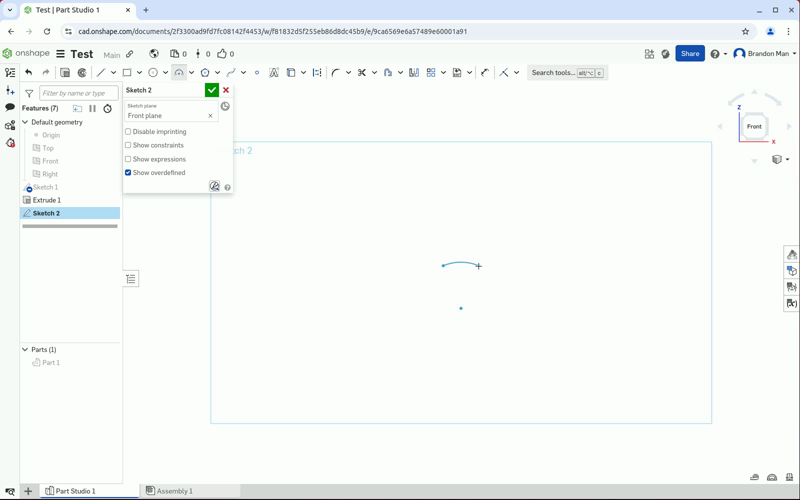
click(478, 265)
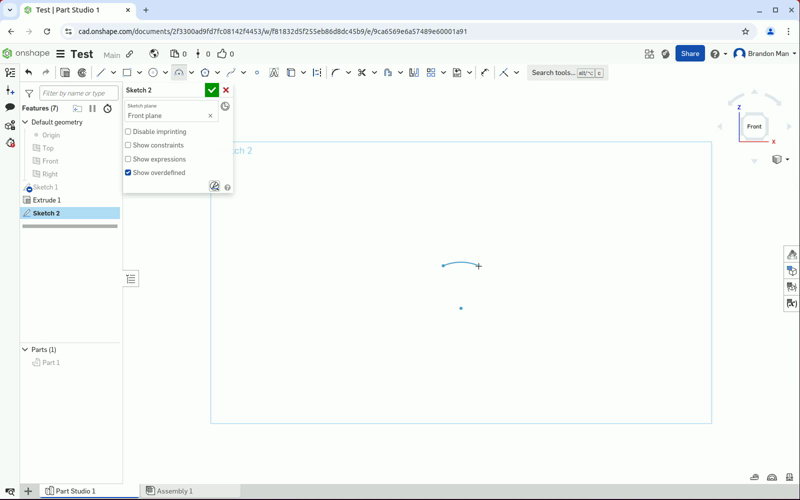
mouse_move(460, 308)
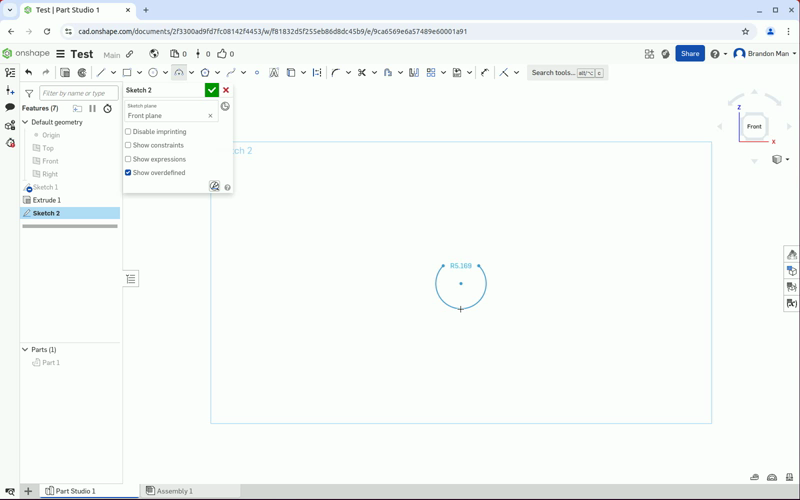
click(460, 308)
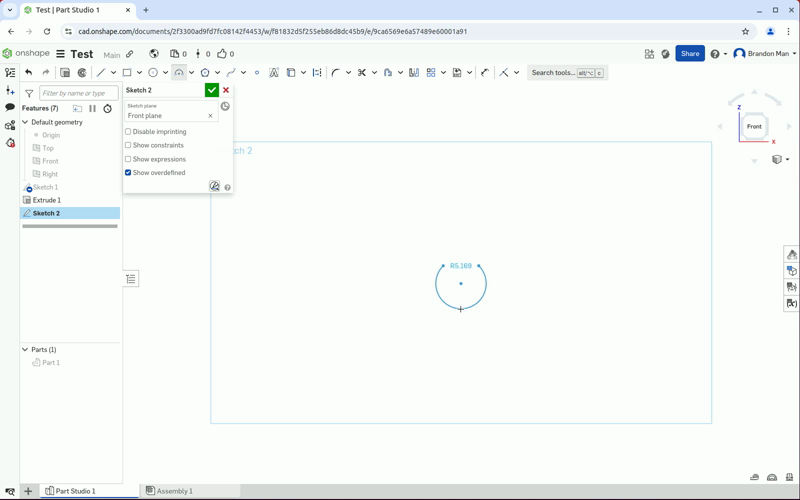
key_up(shift)
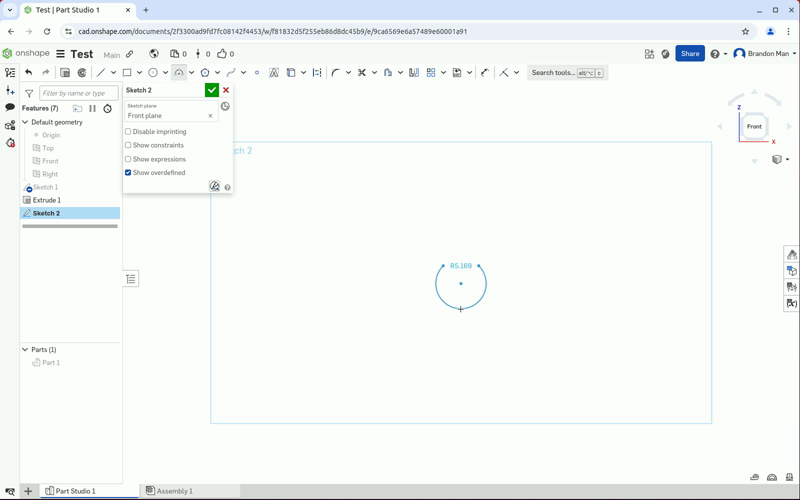
mouse_move(478, 265)
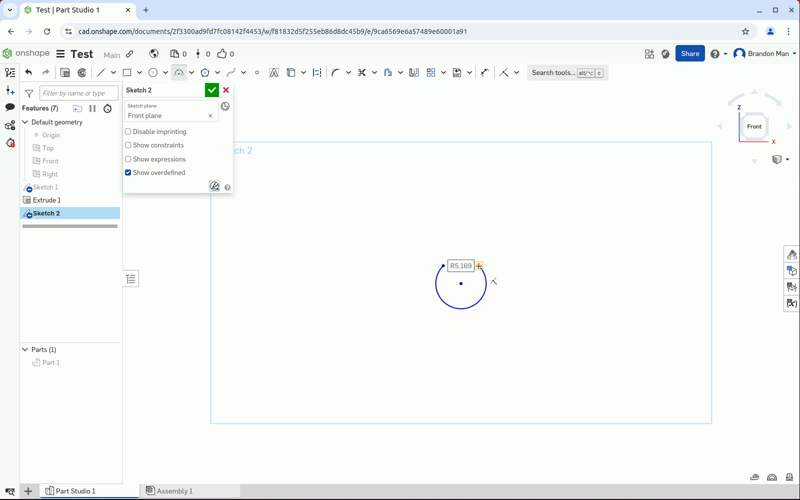
click(478, 265)
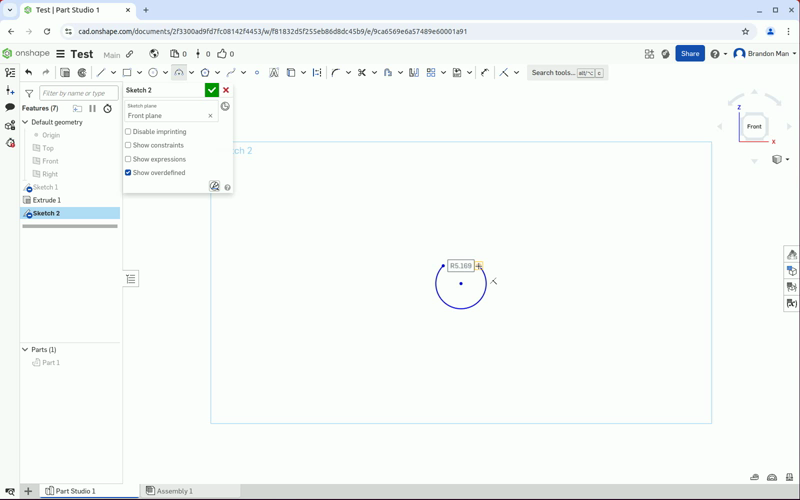
mouse_move(443, 265)
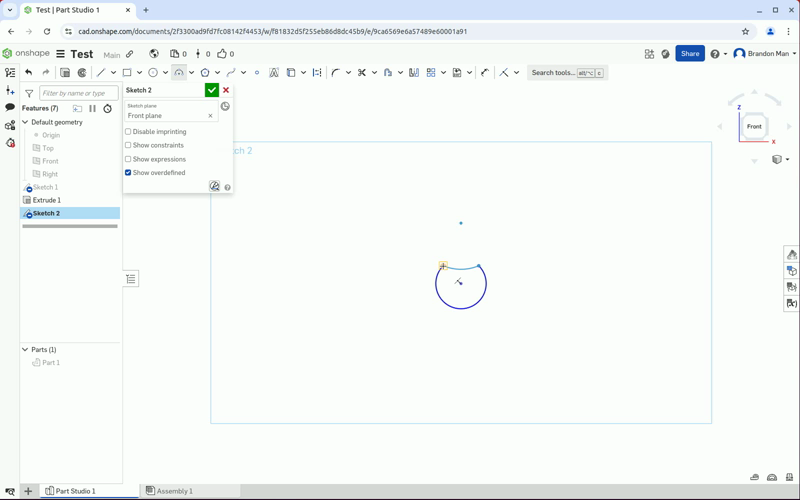
click(443, 265)
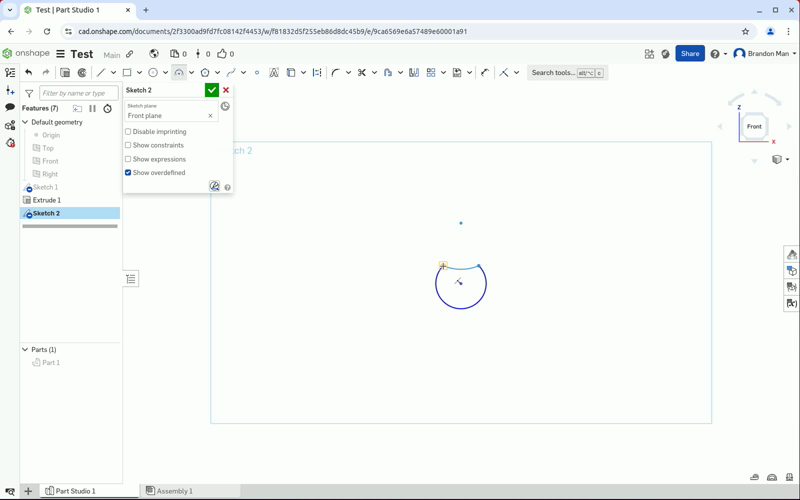
key_down(shift)
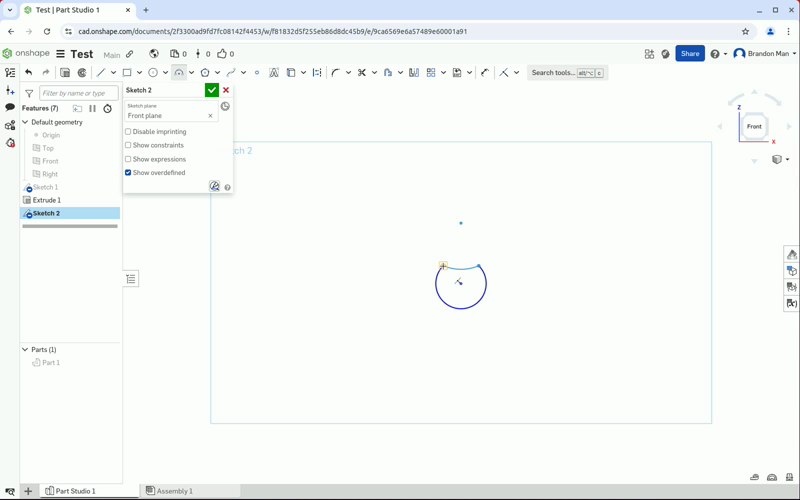
mouse_move(460, 262)
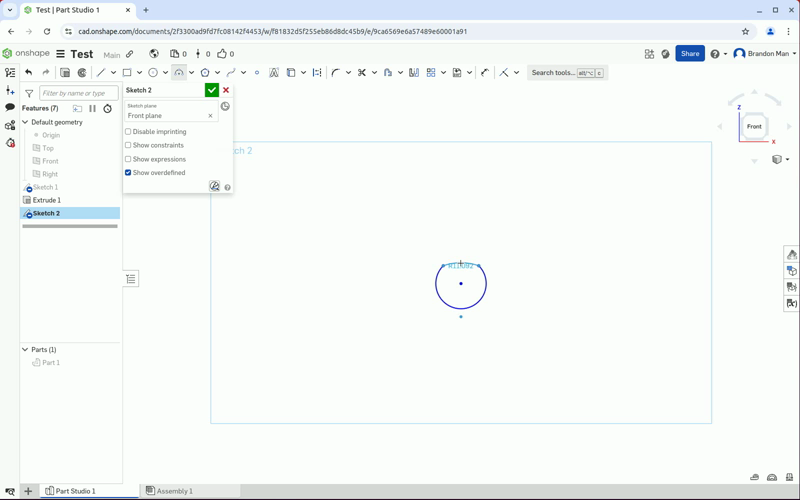
click(460, 262)
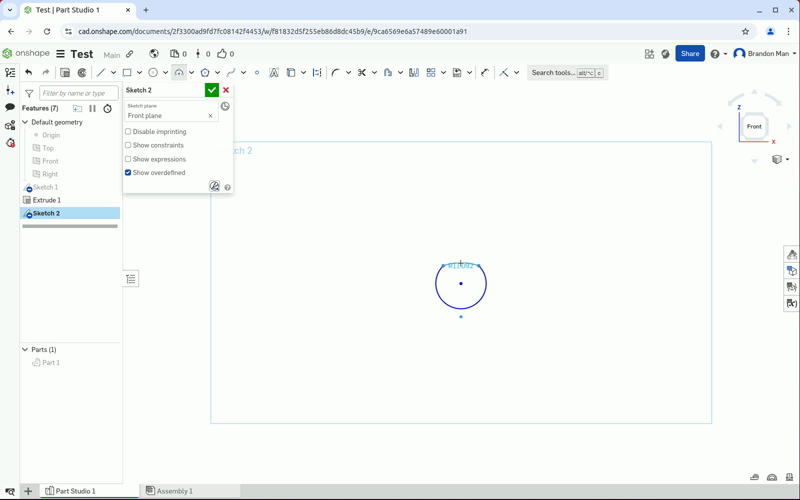
key_up(shift)
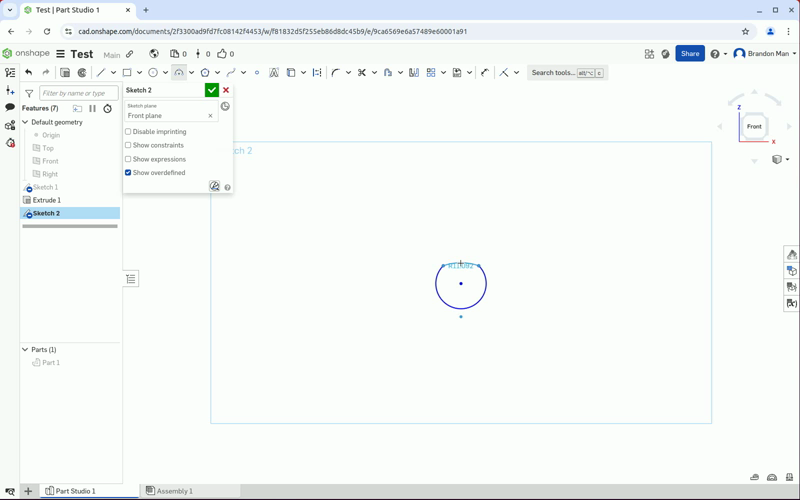
key(esc)
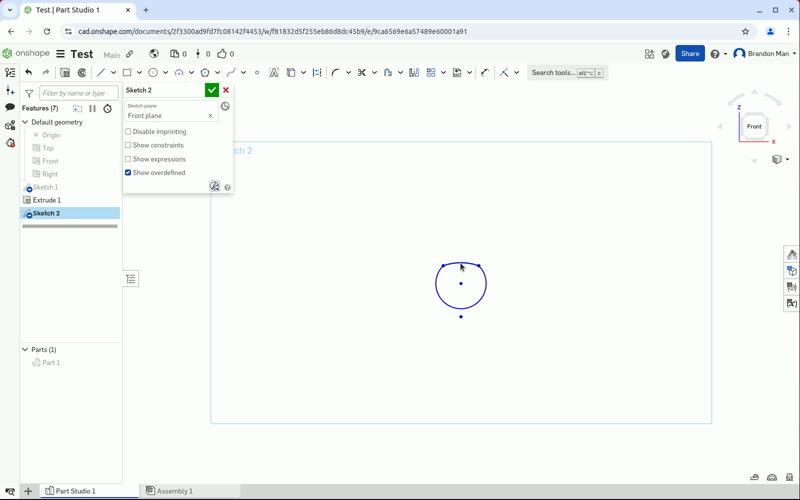
key(c)
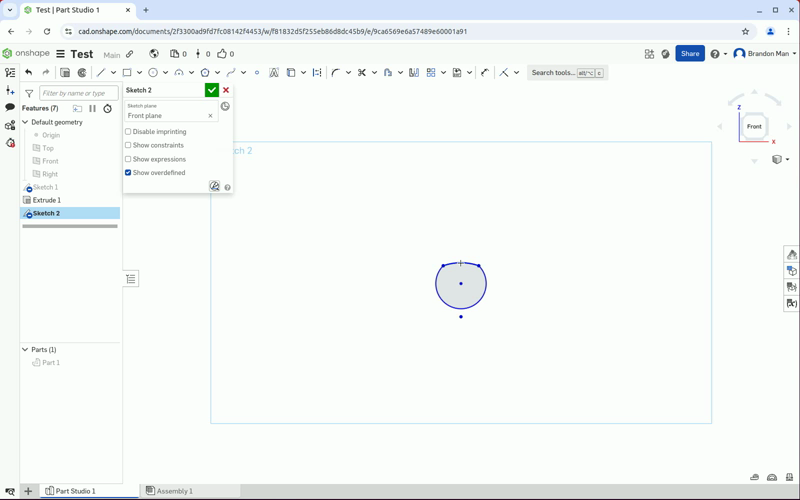
key_down(shift)
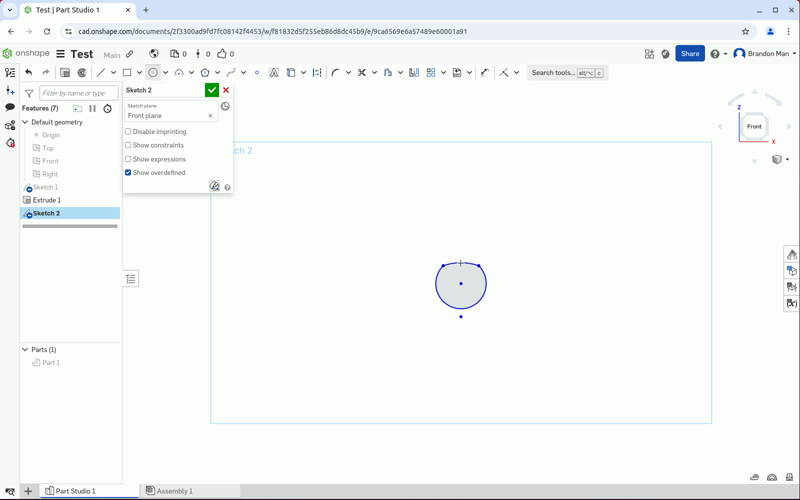
mouse_move(460, 283)
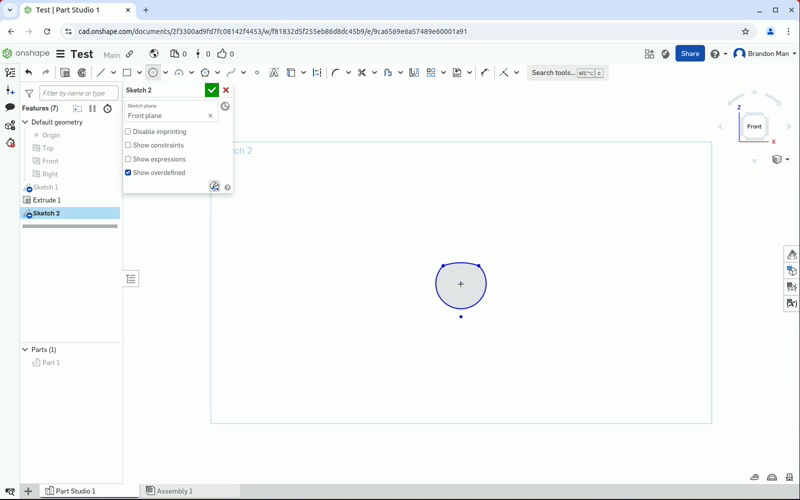
click(460, 283)
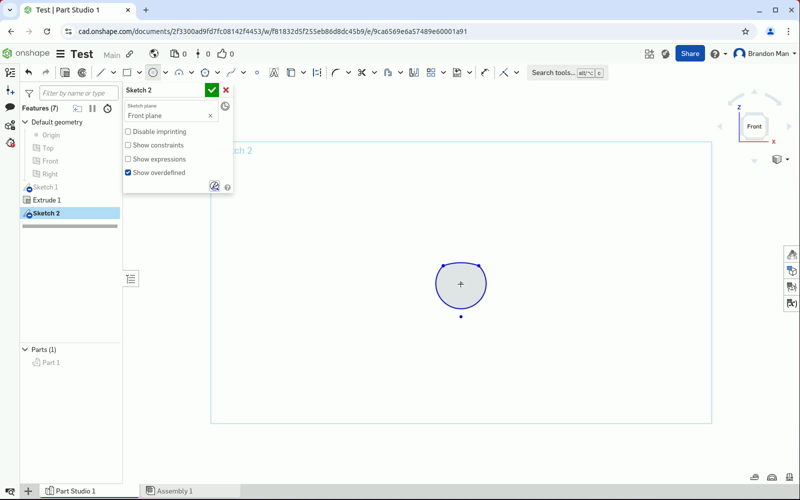
key_up(shift)
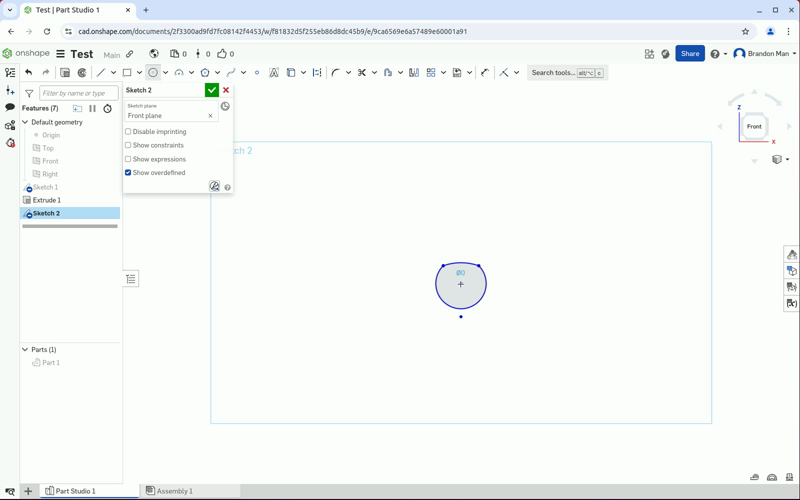
mouse_move(471, 283)
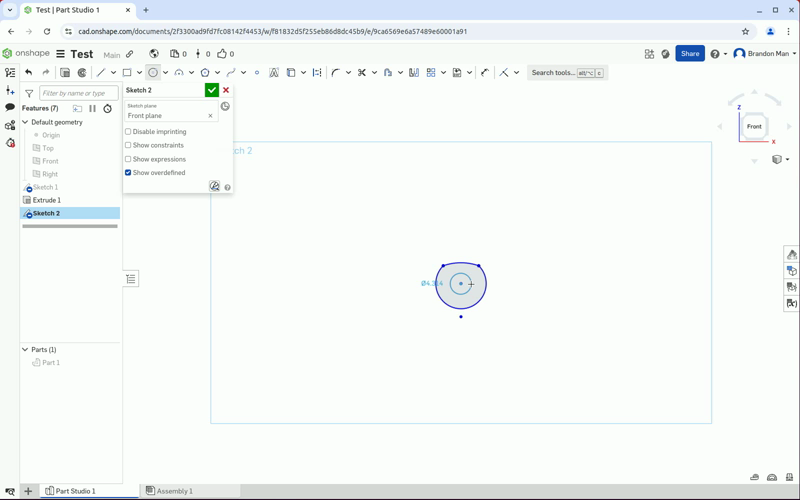
click(471, 283)
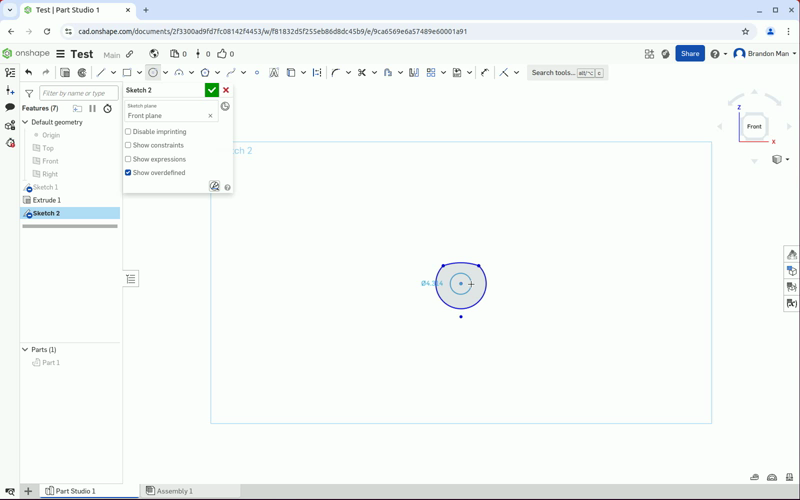
key(esc)
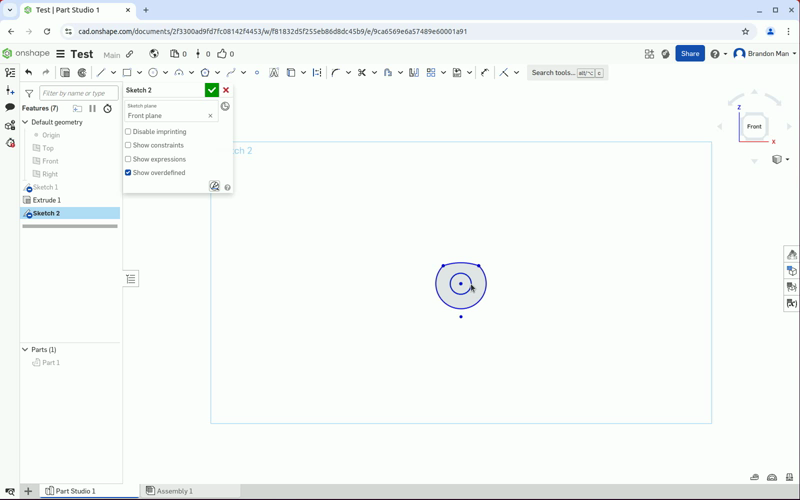
mouse_move(478, 270)
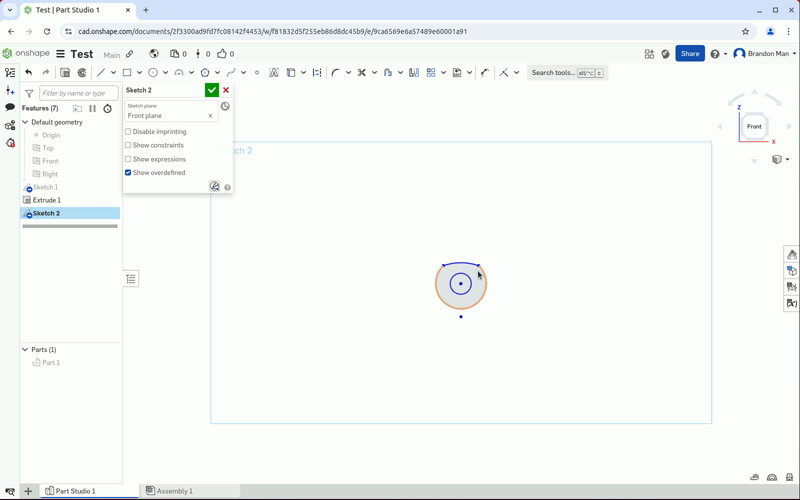
scroll(6)
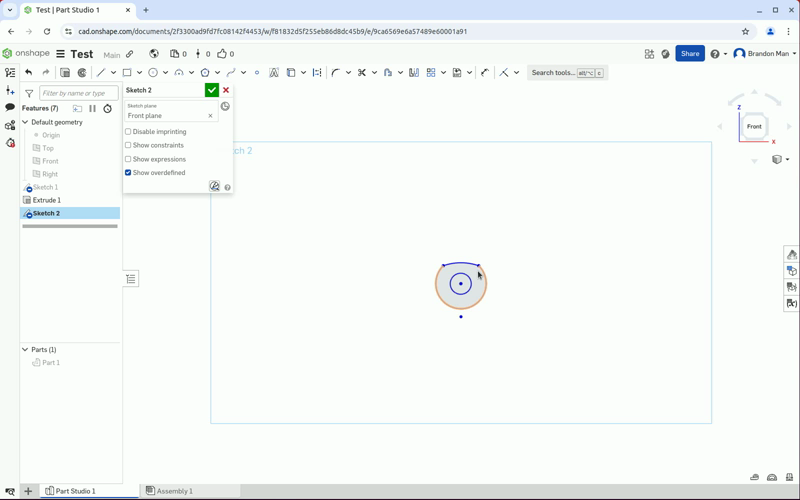
scroll(6)
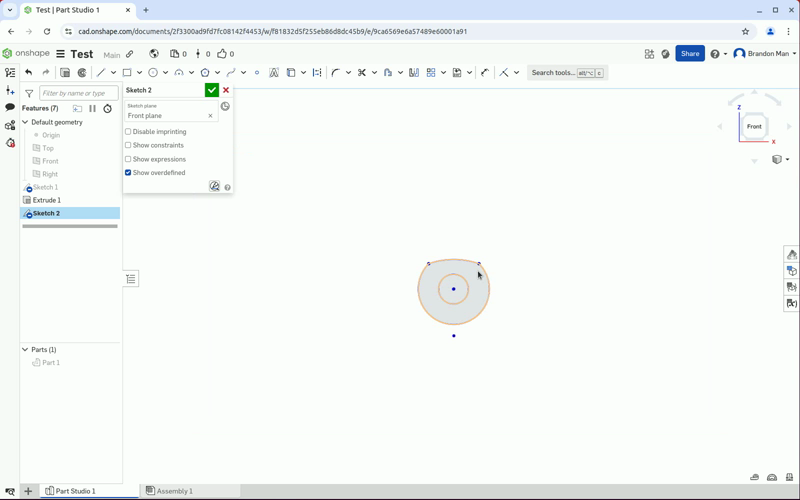
scroll(6)
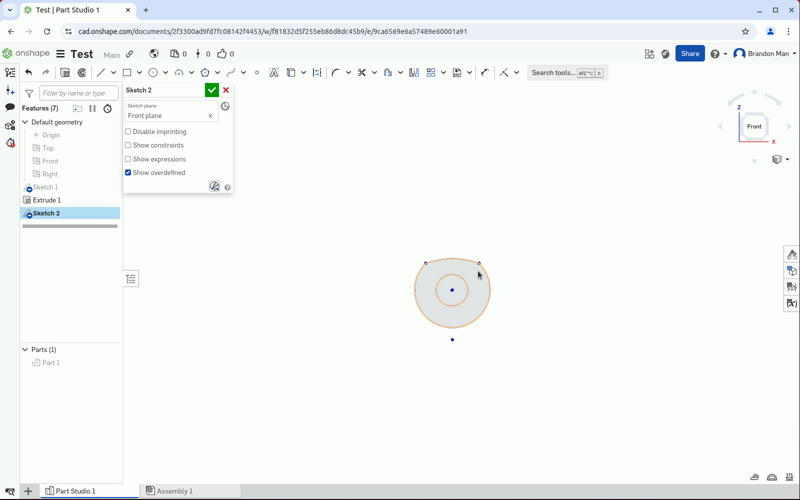
scroll(6)
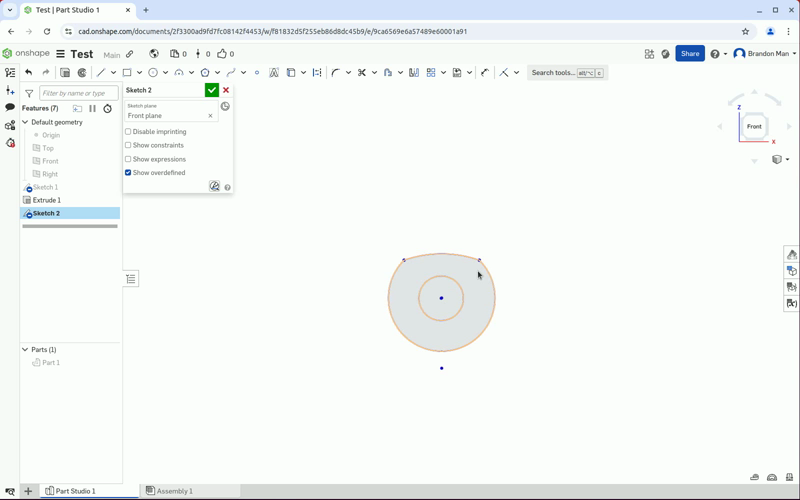
scroll(6)
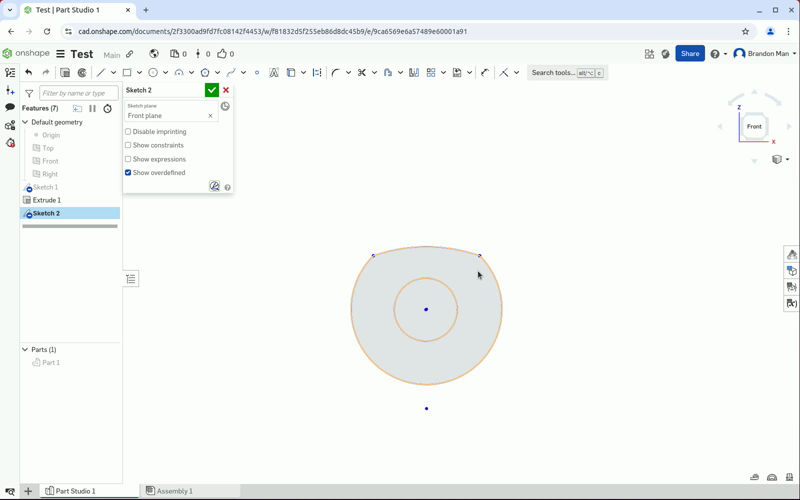
scroll(6)
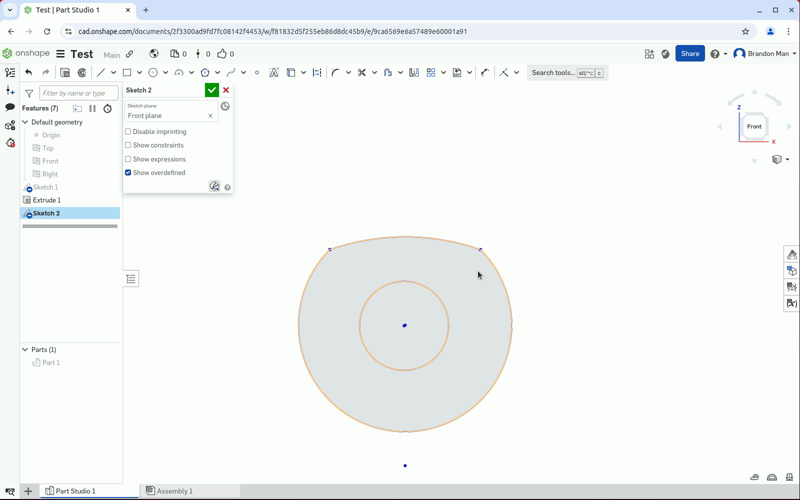
scroll(6)
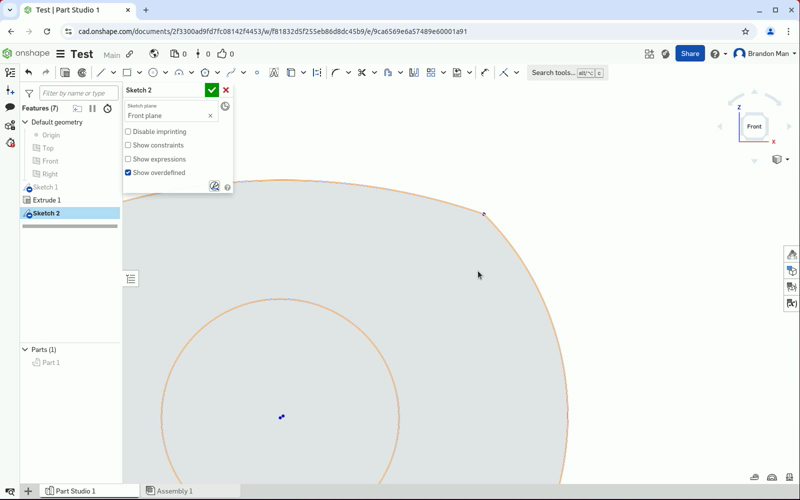
click(478, 270)
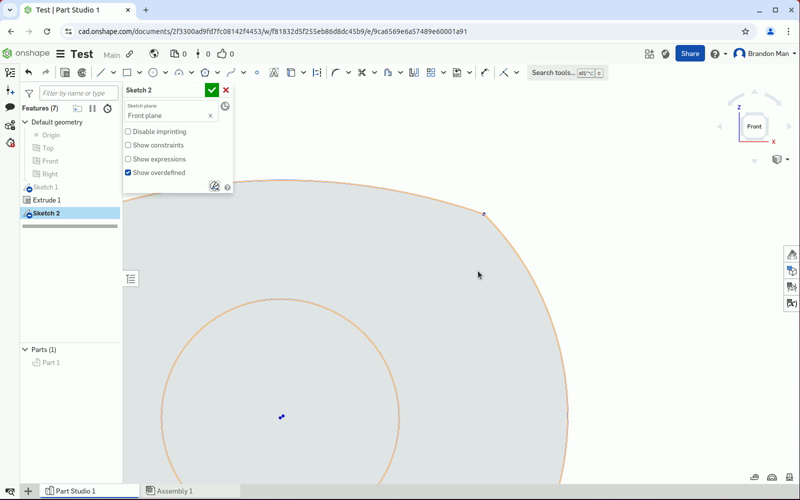
scroll(-6)
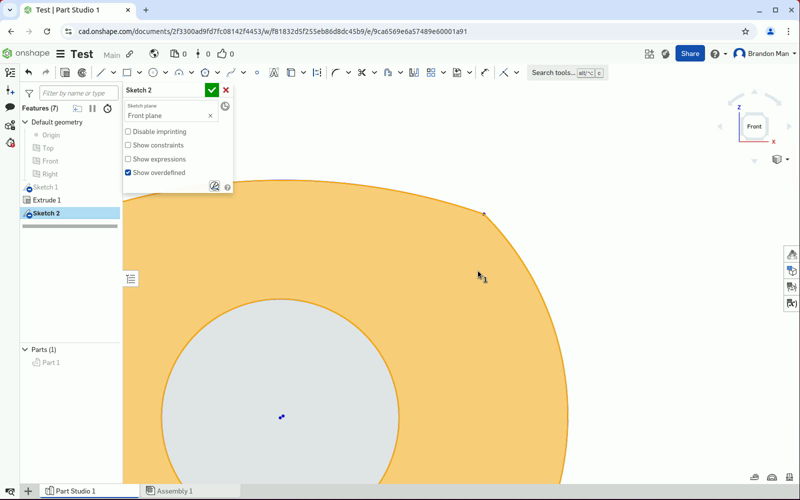
scroll(-6)
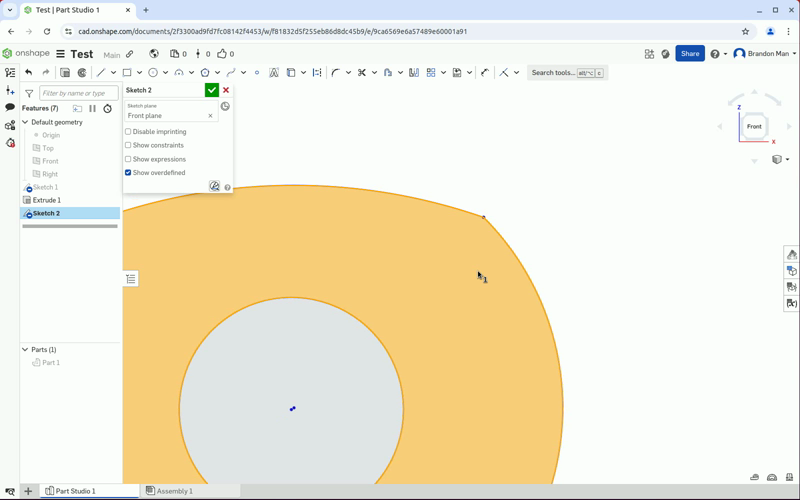
scroll(-6)
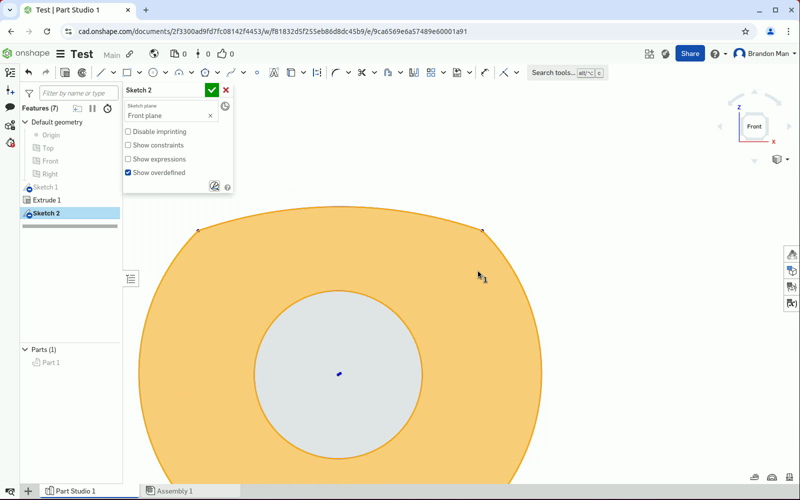
scroll(-6)
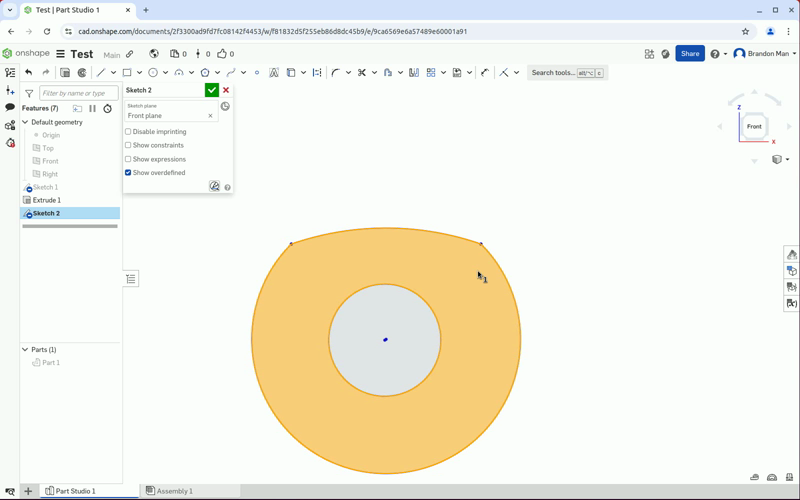
scroll(-6)
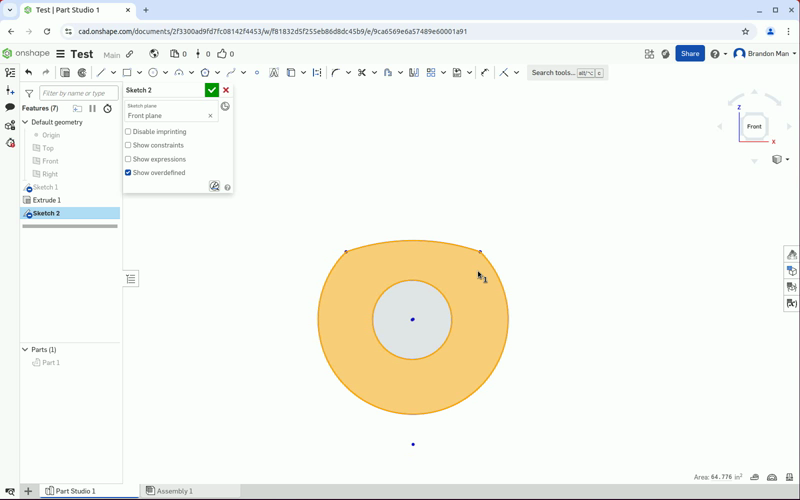
scroll(-6)
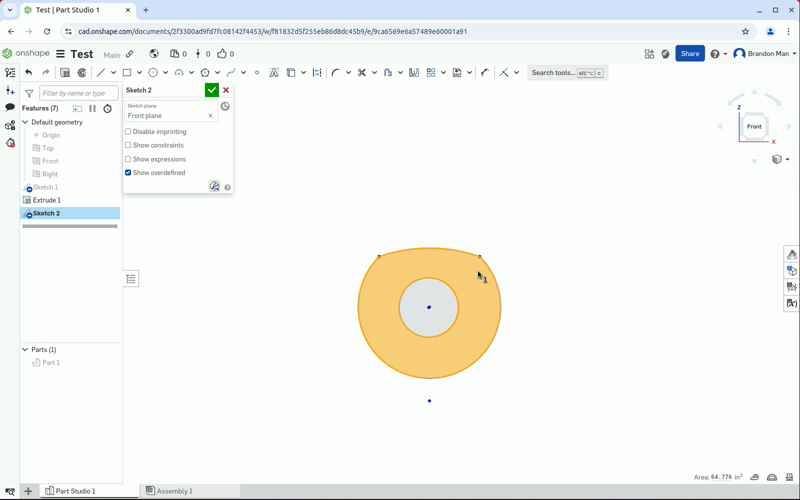
scroll(-6)
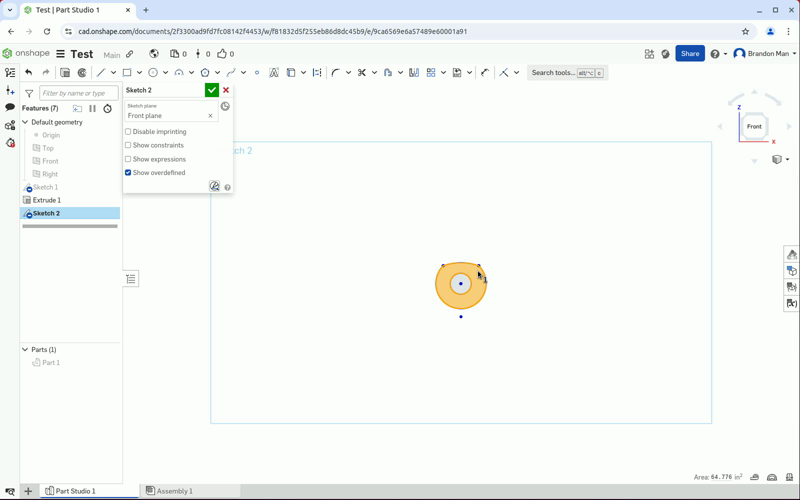
mouse_move(73, 352)
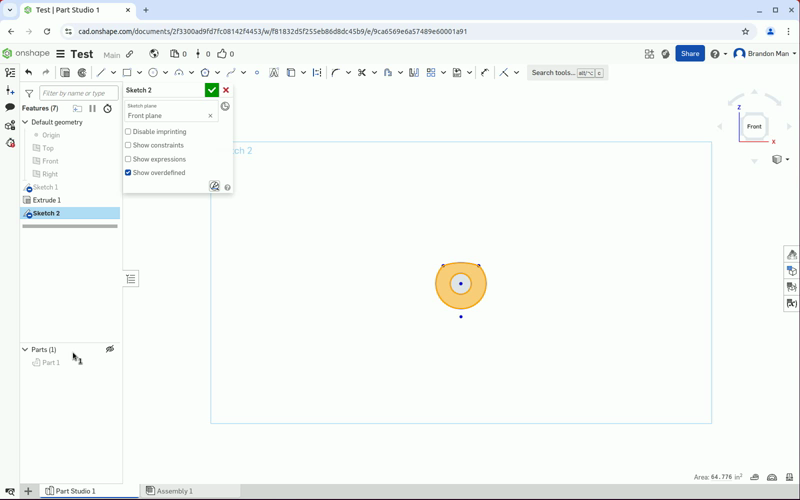
key(shift+y)
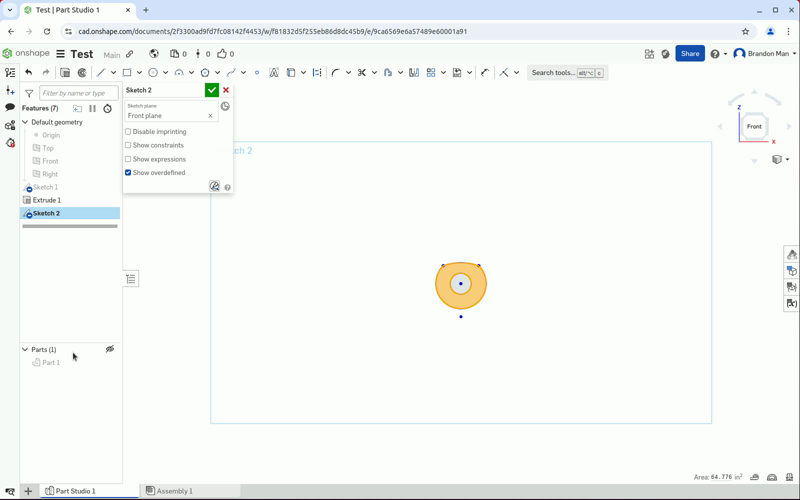
key(shift+e)
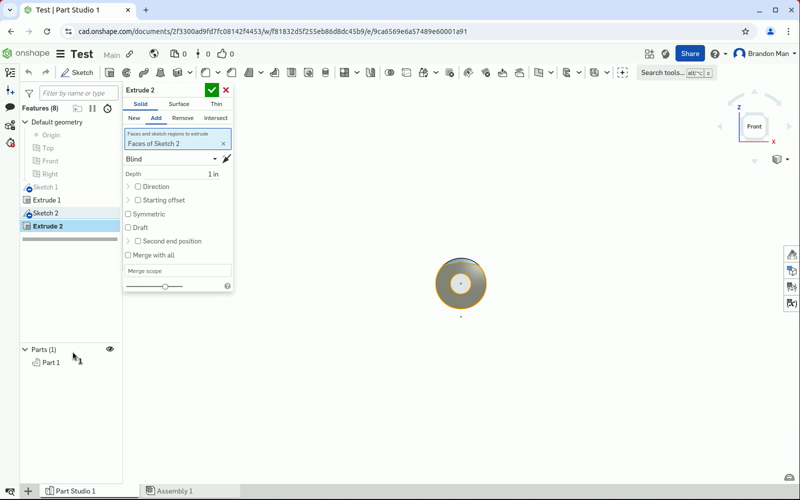
mouse_move(143, 106)
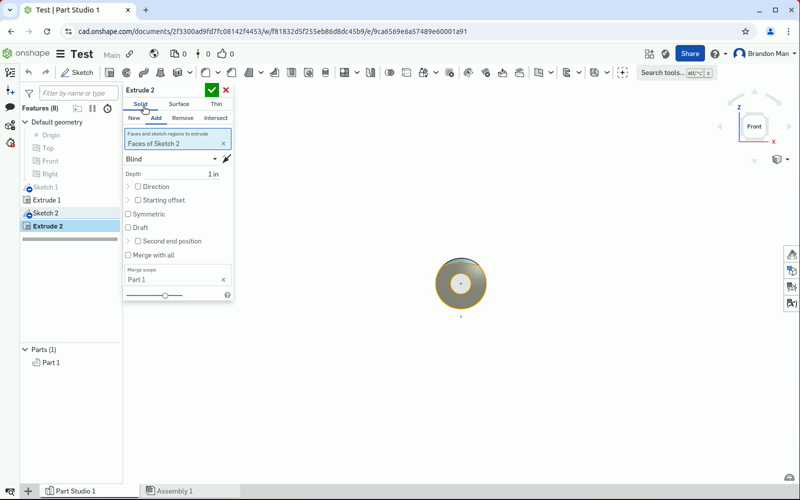
click(143, 106)
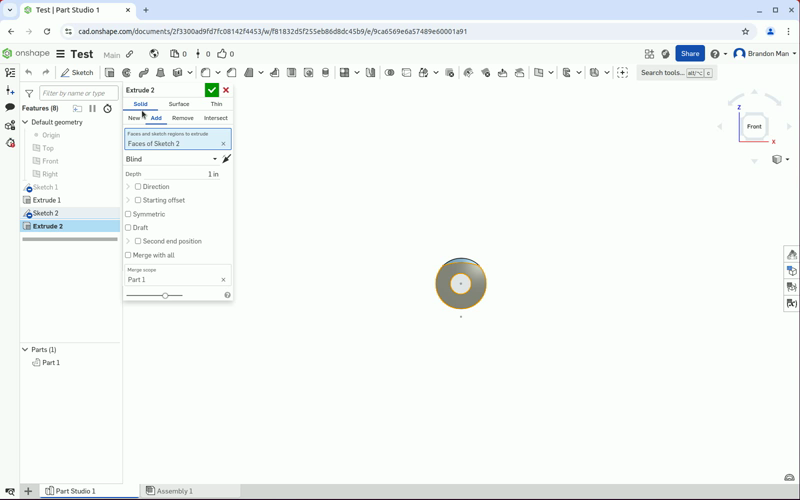
mouse_move(137, 120)
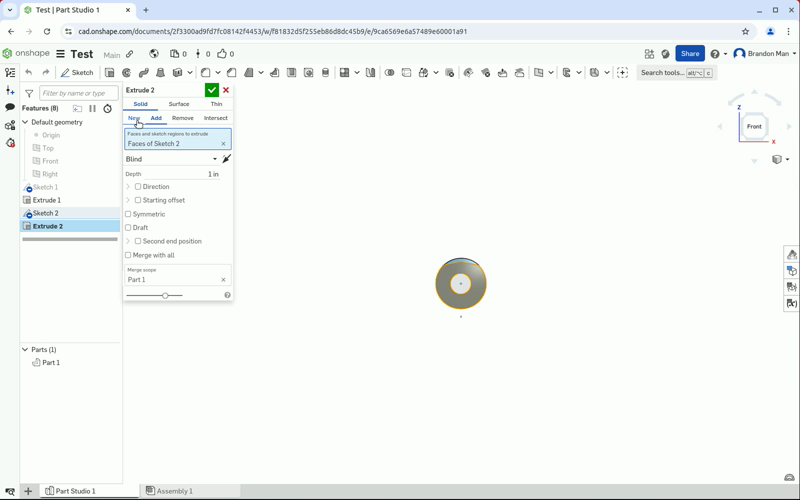
click(137, 120)
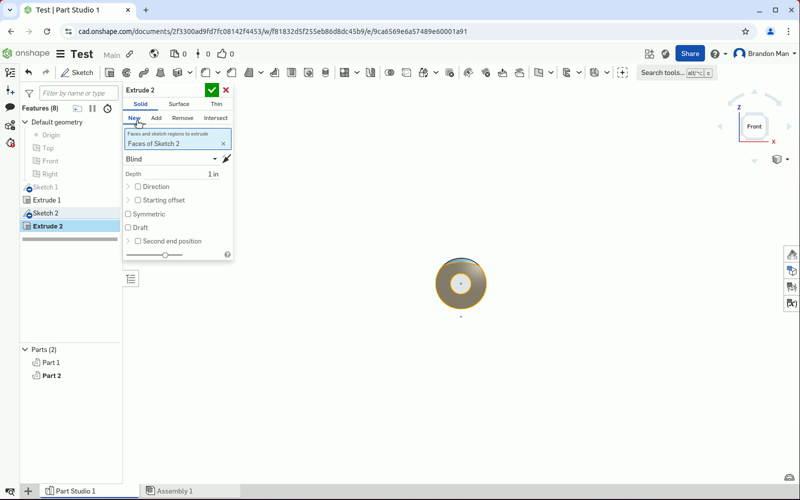
key(tab, 4)
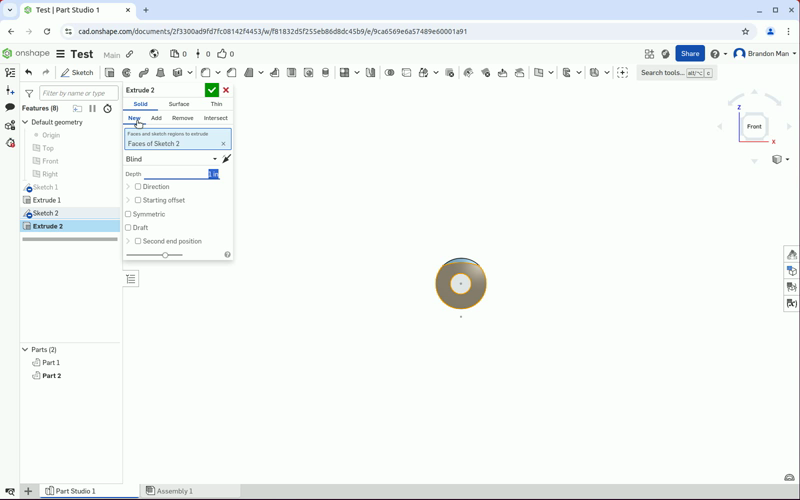
text(-3.611)
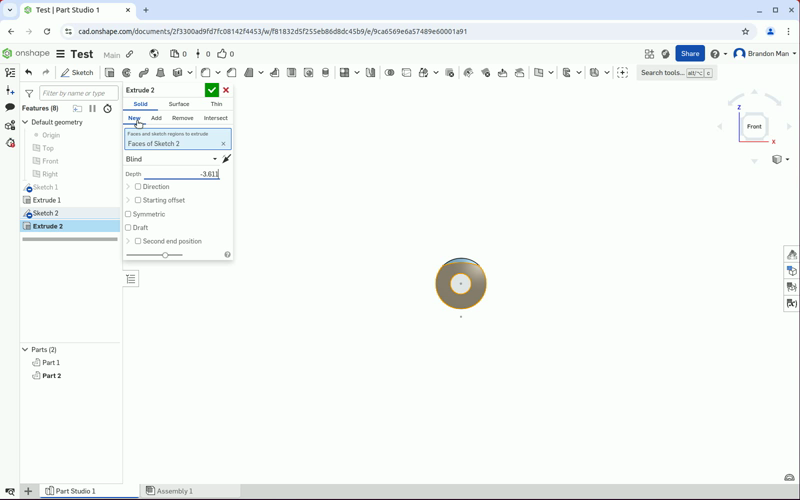
key(enter)
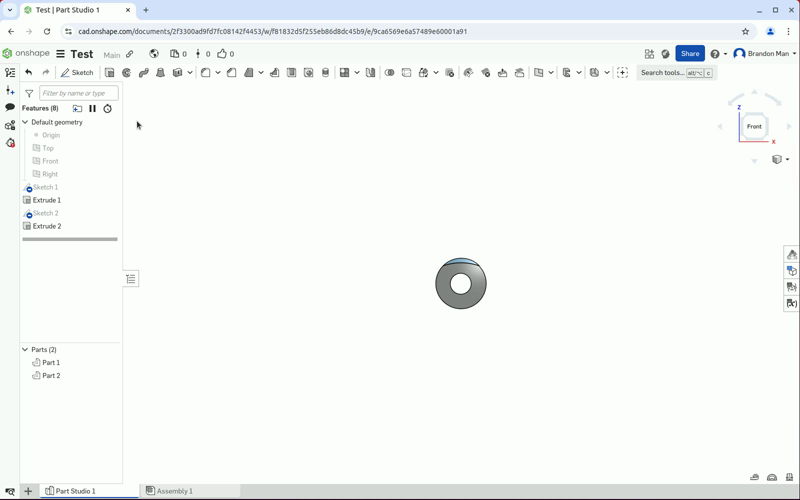
key(shift+h)
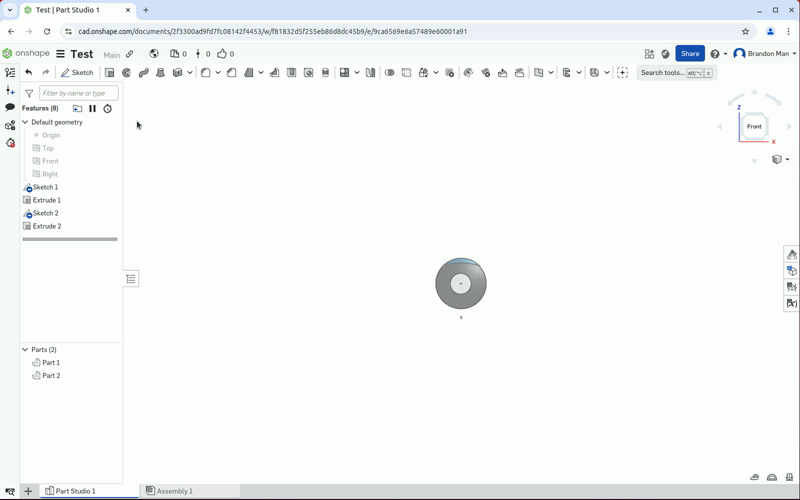
key(shift+h)
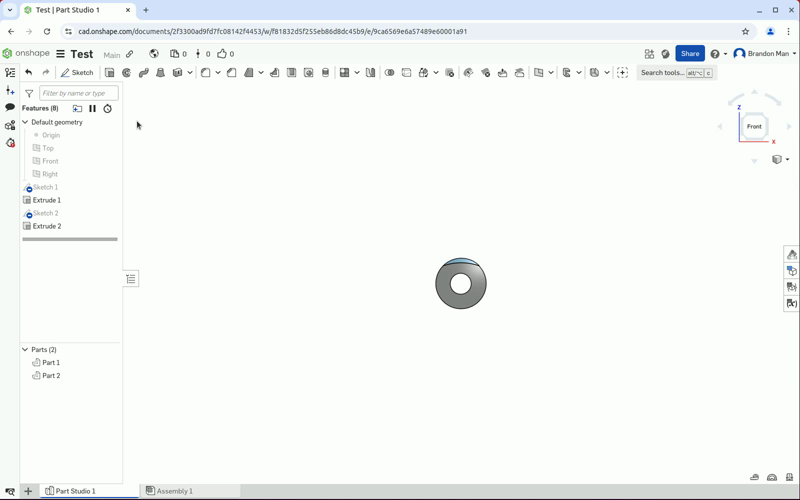
mouse_move(73, 189)
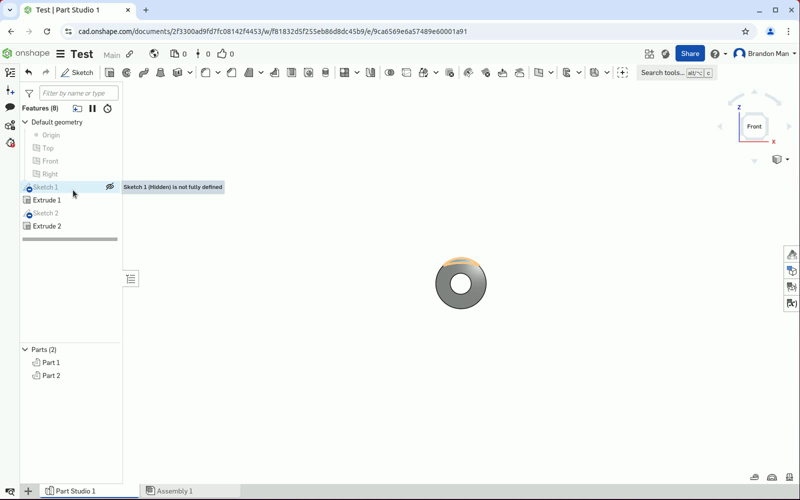
click(73, 189)
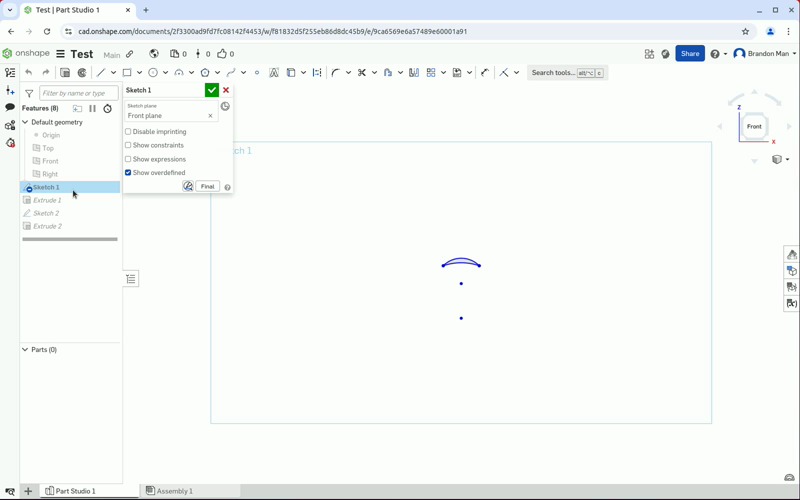
mouse_move(229, 92)
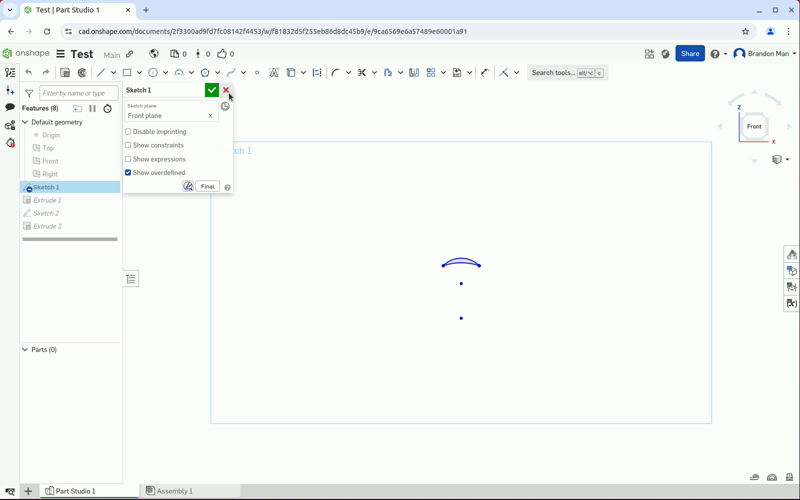
click(229, 92)
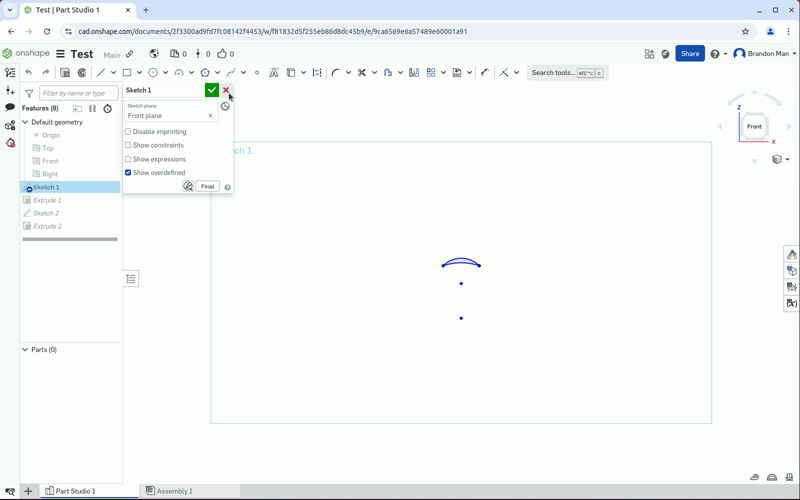
key(shift+s)
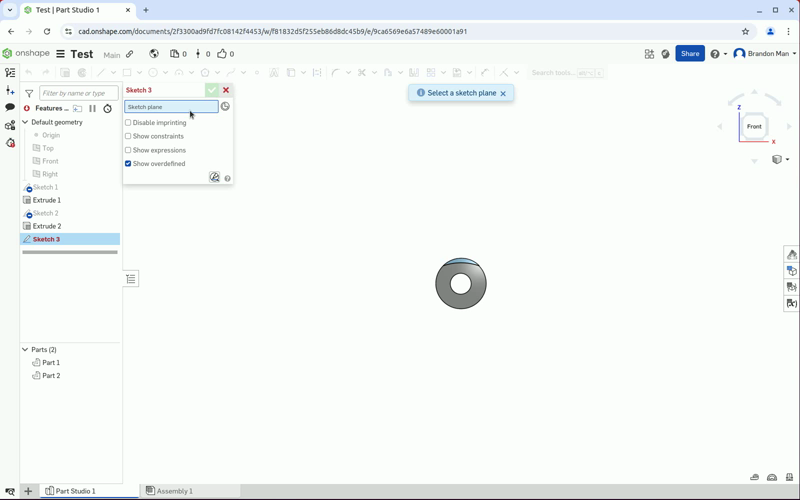
mouse_move(73, 163)
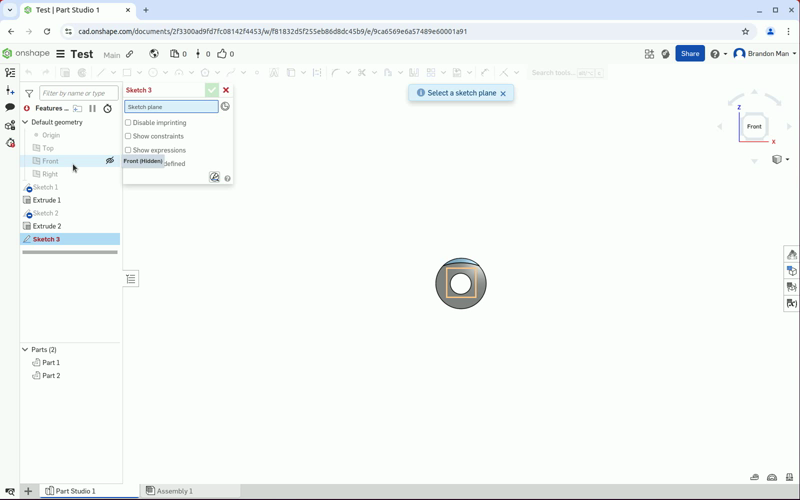
click(73, 163)
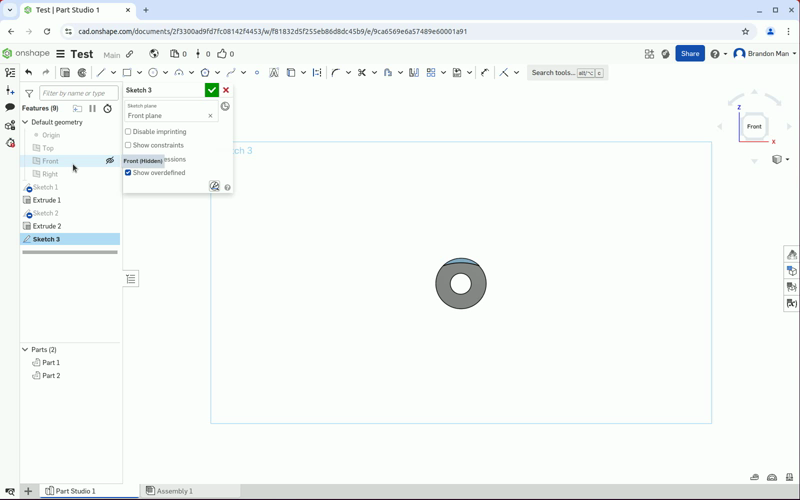
mouse_move(73, 352)
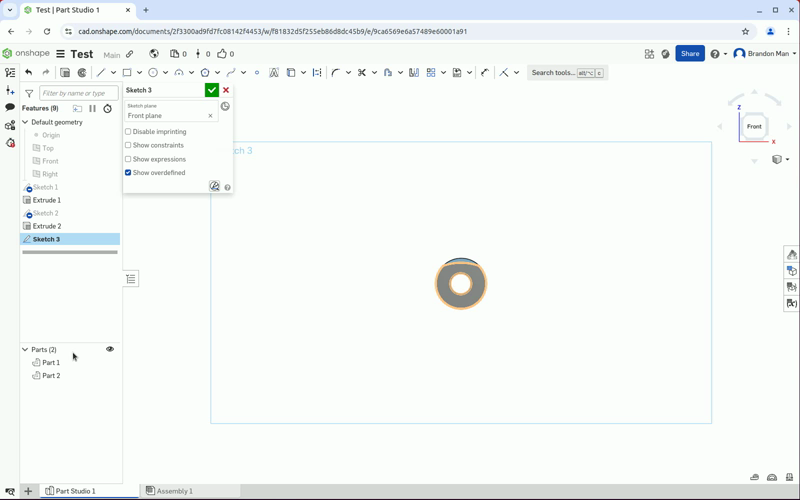
key(y)
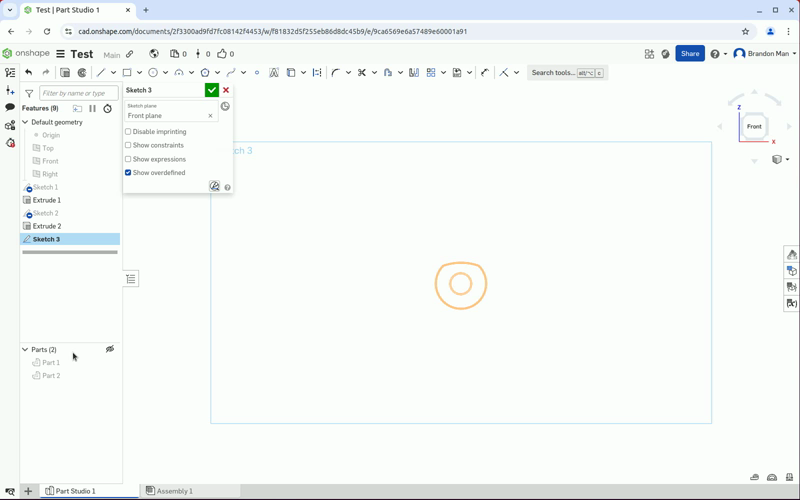
key(a)
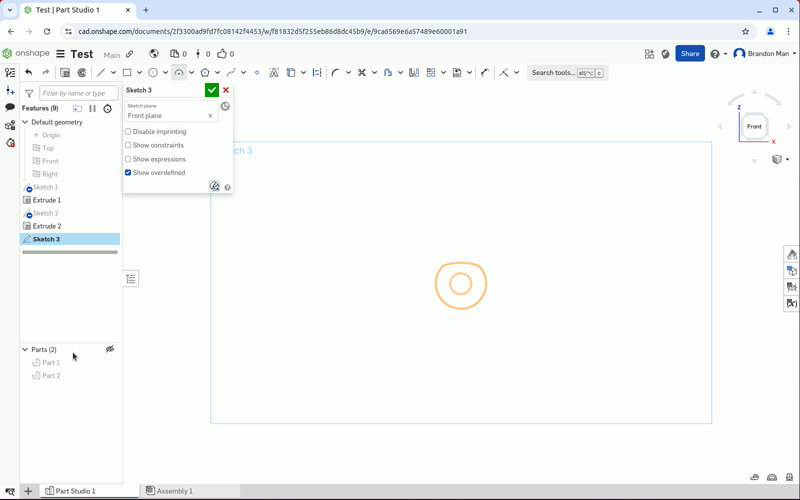
key_down(shift)
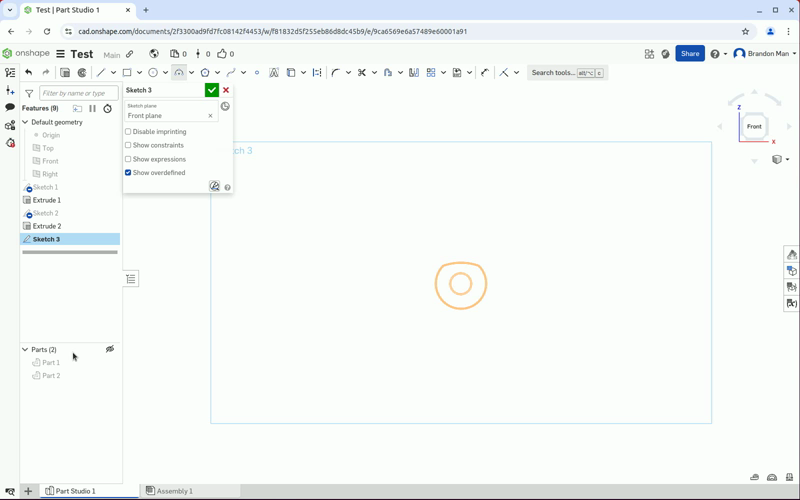
mouse_move(443, 265)
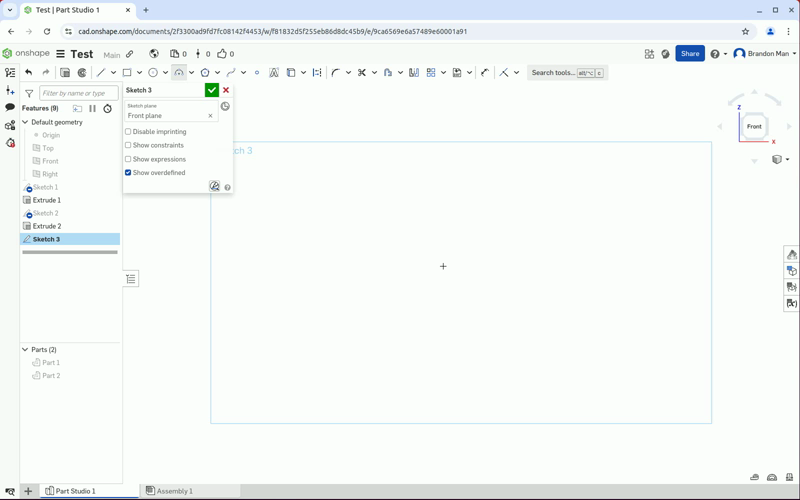
click(443, 265)
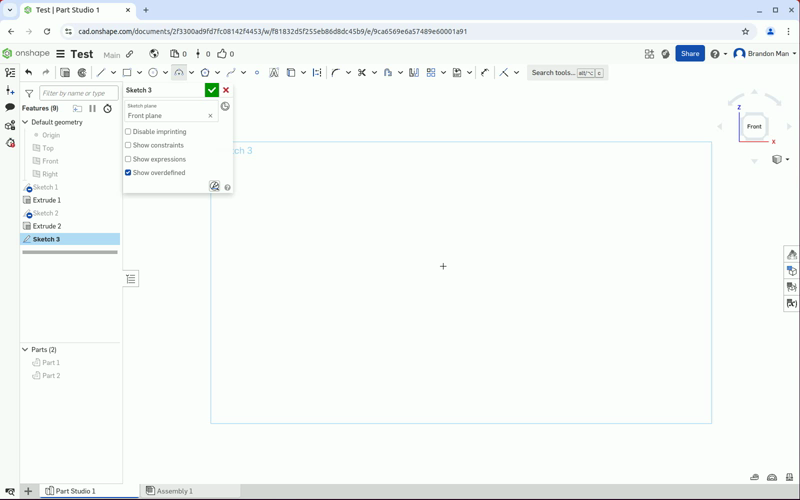
key_up(shift)
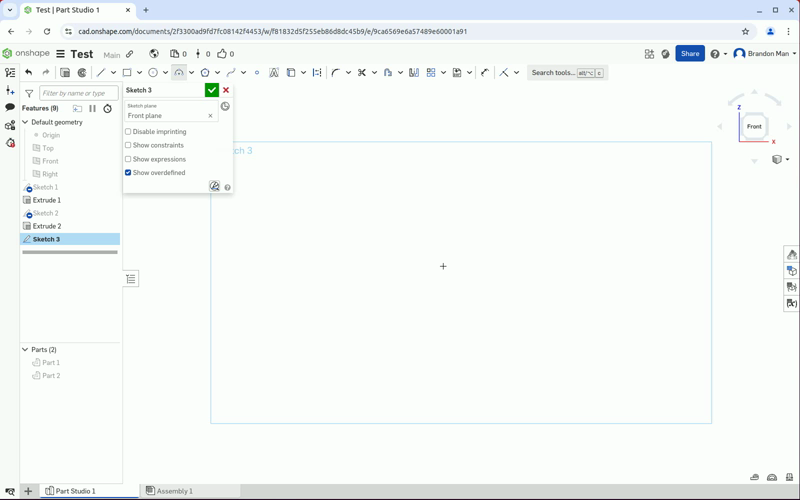
key_down(shift)
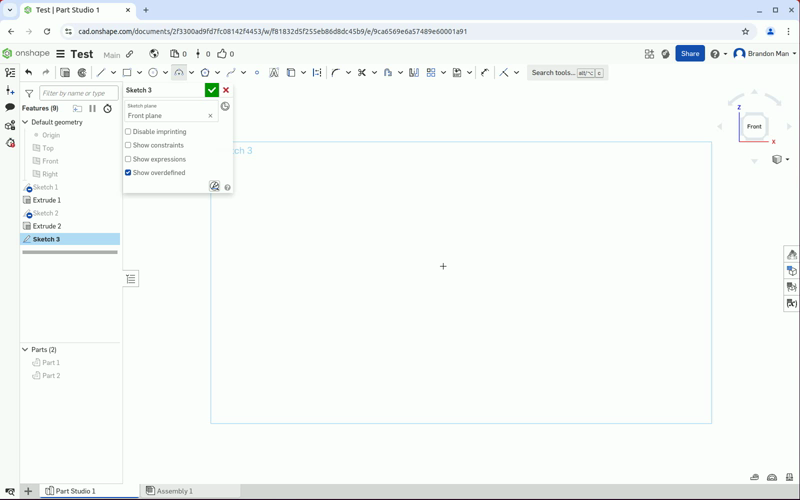
mouse_move(478, 265)
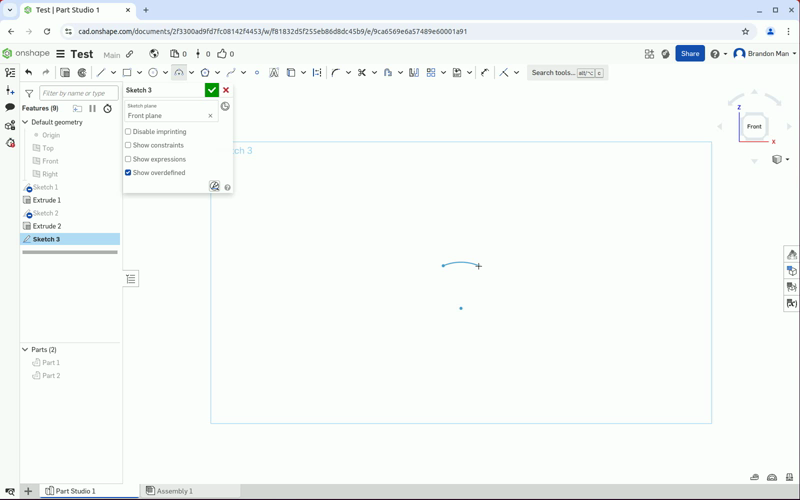
click(478, 265)
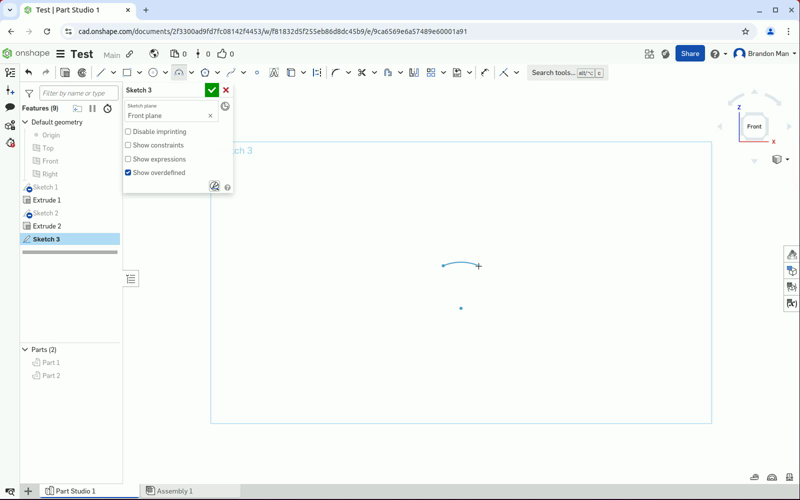
mouse_move(460, 308)
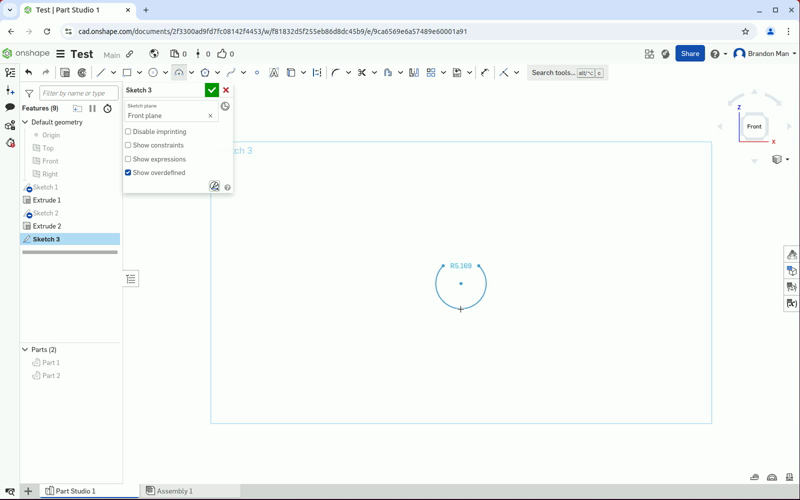
click(460, 308)
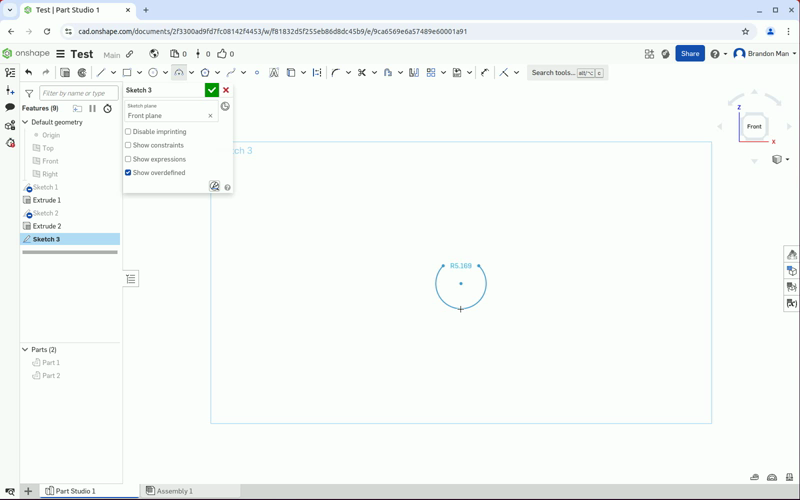
key_up(shift)
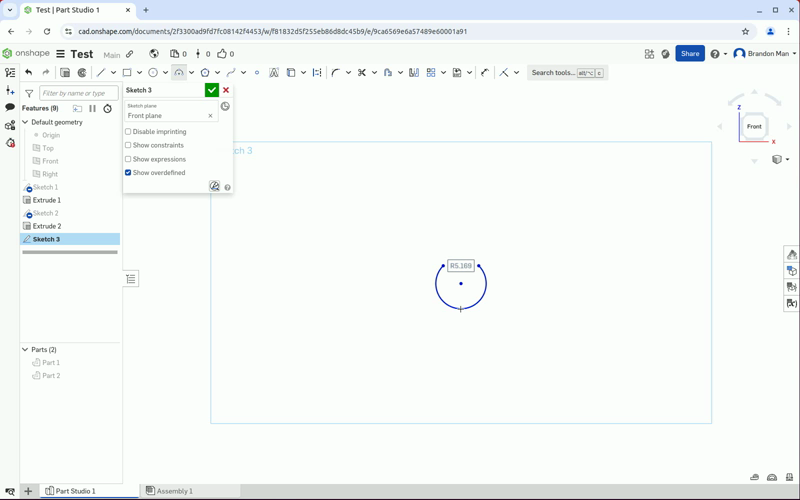
mouse_move(478, 265)
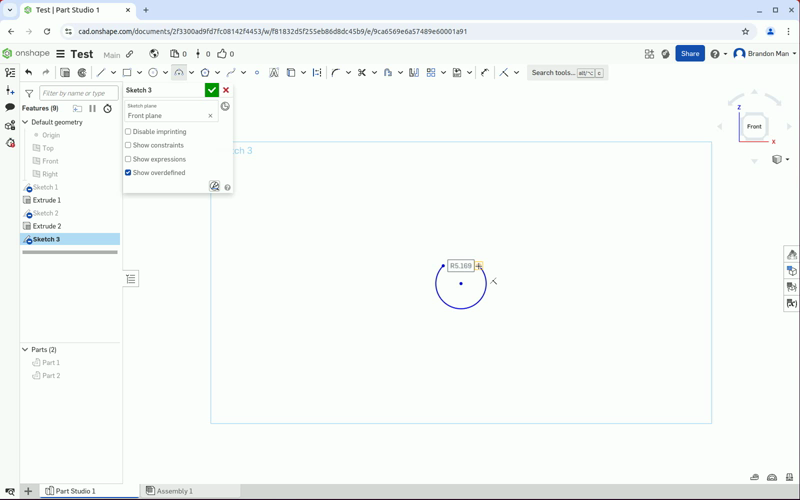
click(478, 265)
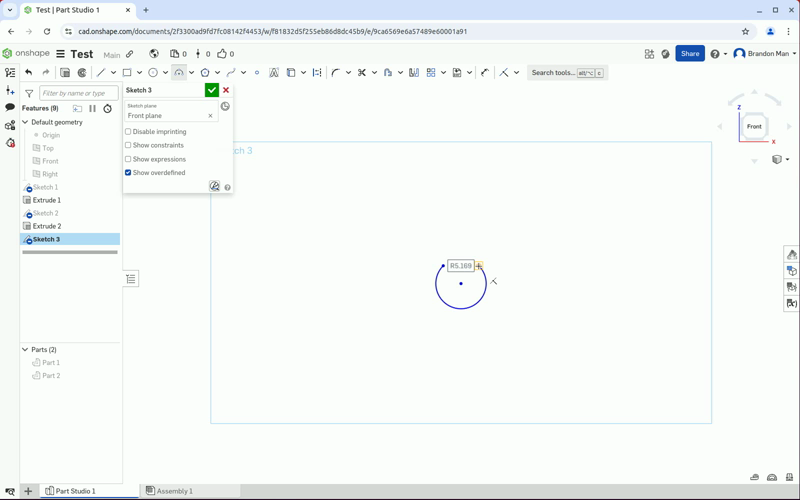
mouse_move(443, 265)
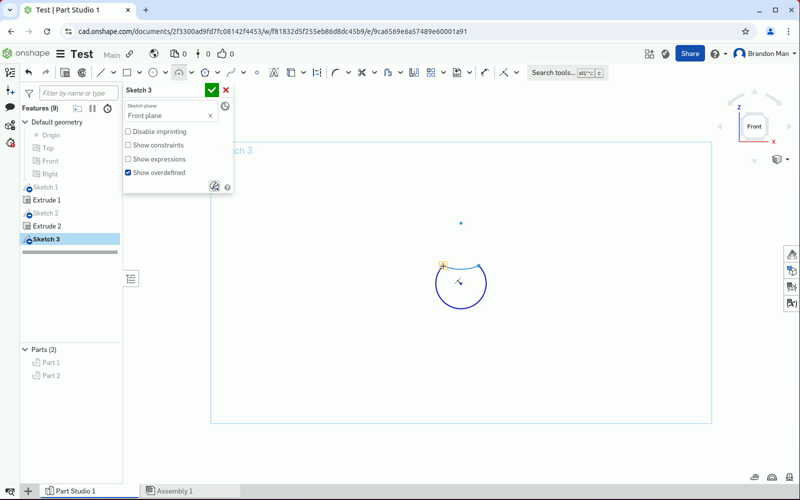
click(443, 265)
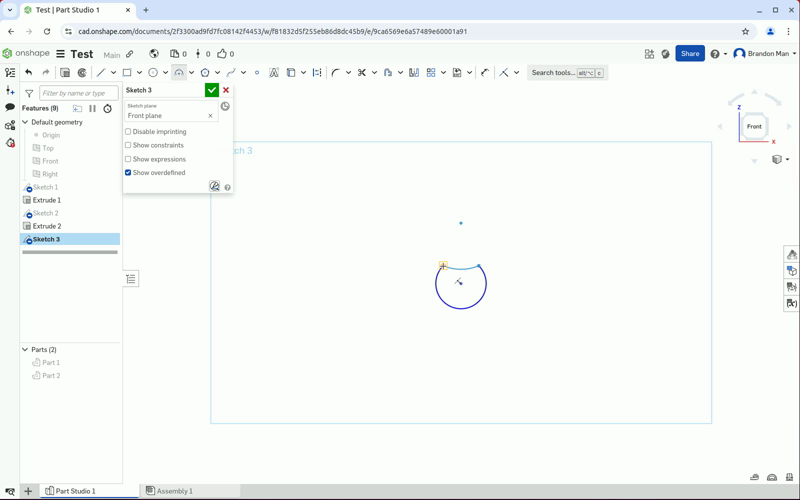
key_down(shift)
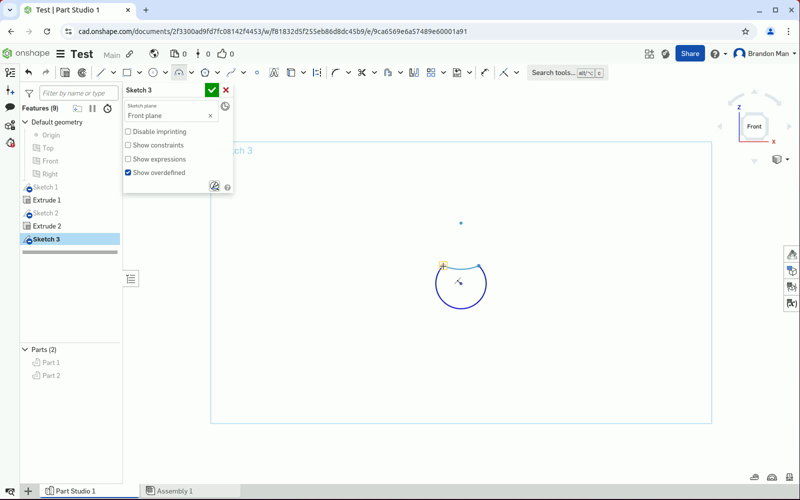
mouse_move(460, 262)
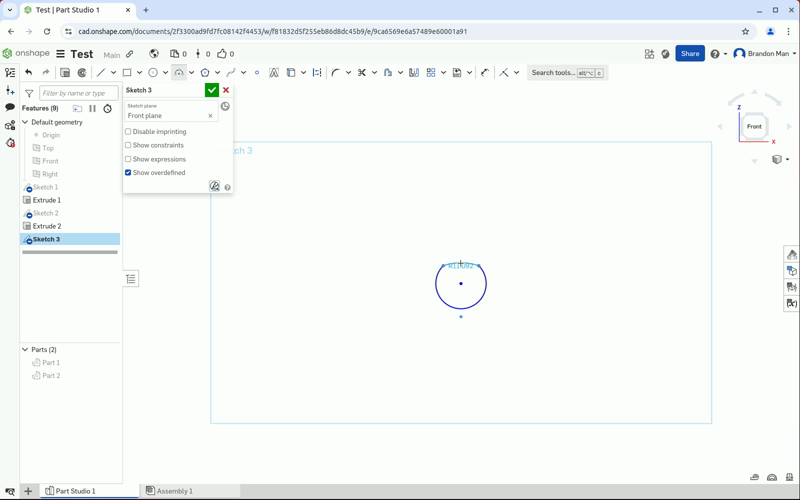
click(460, 262)
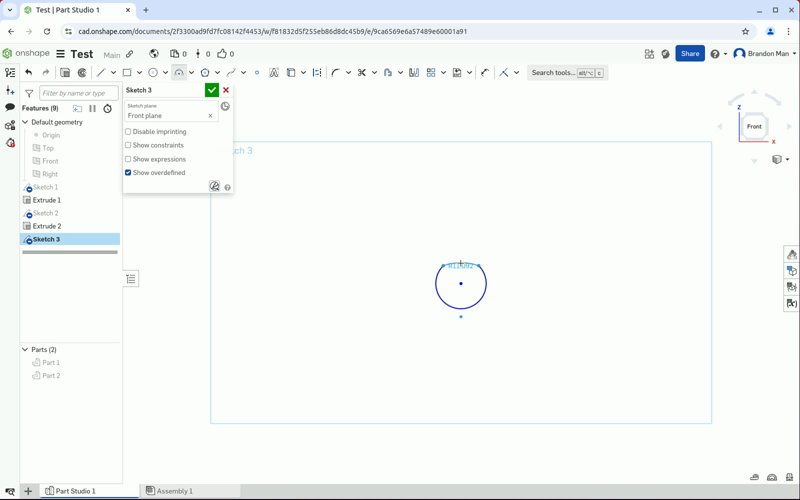
key_up(shift)
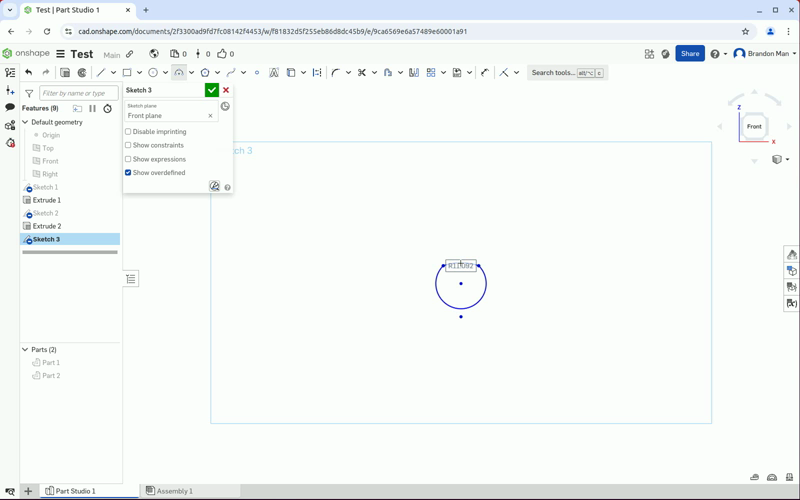
key(esc)
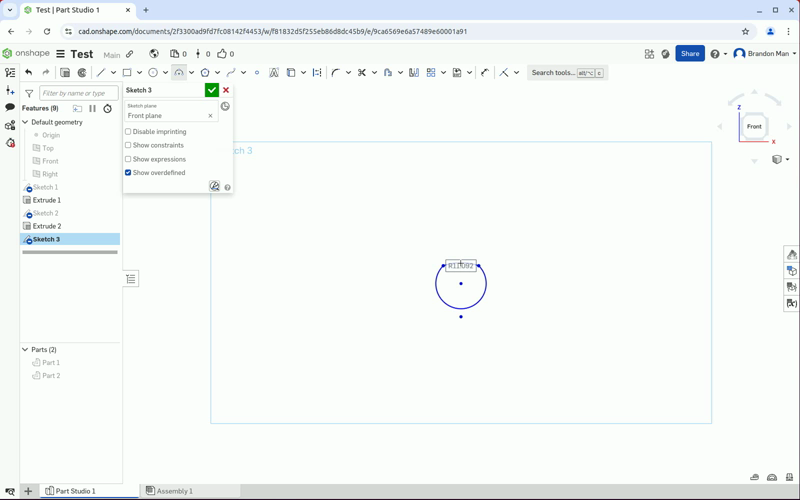
key(c)
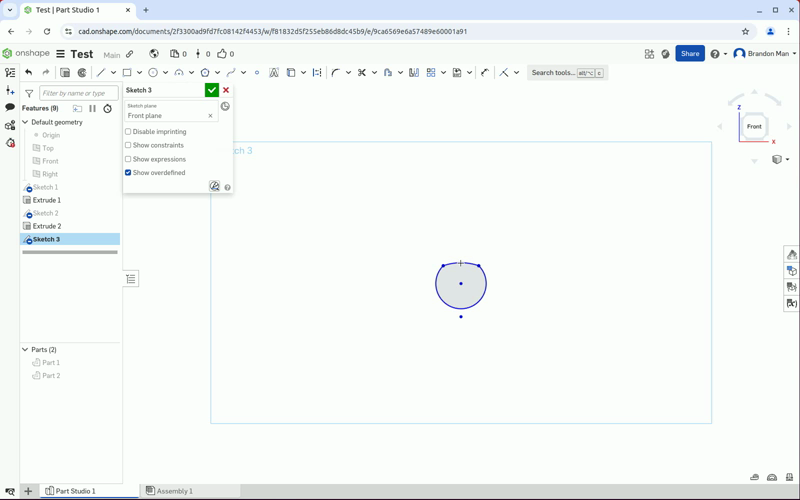
key_down(shift)
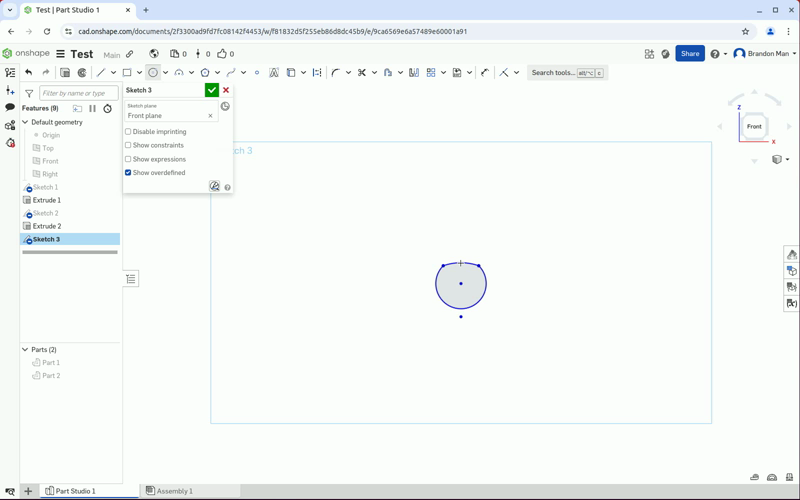
mouse_move(460, 283)
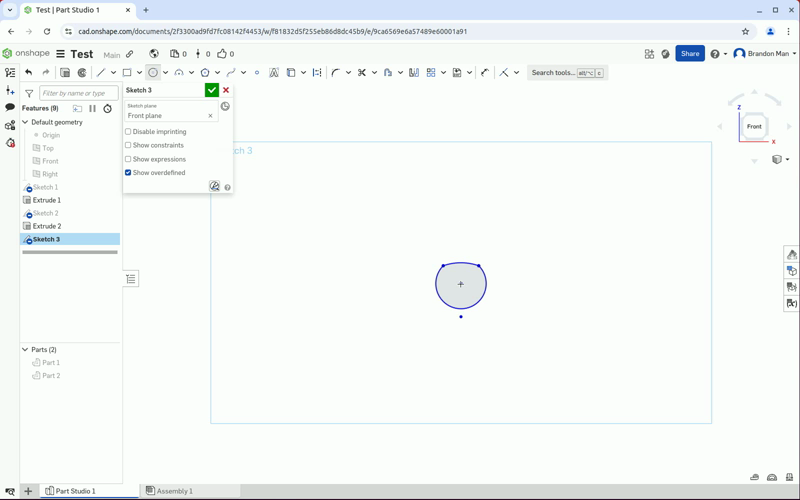
click(460, 283)
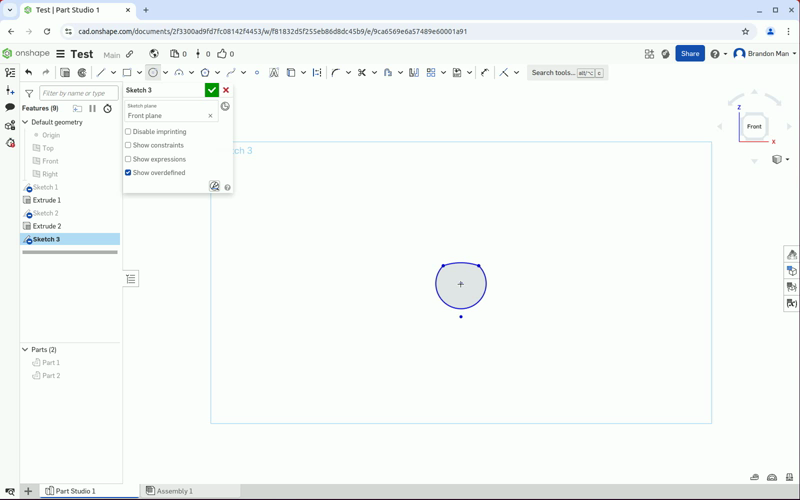
key_up(shift)
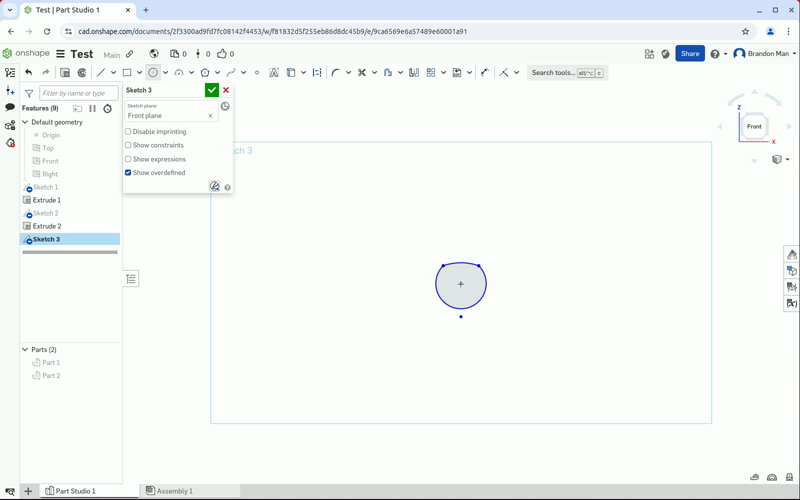
mouse_move(471, 283)
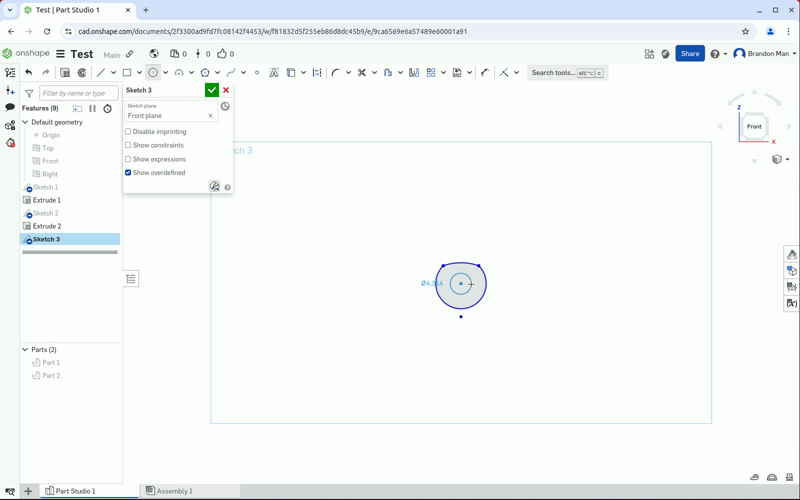
click(471, 283)
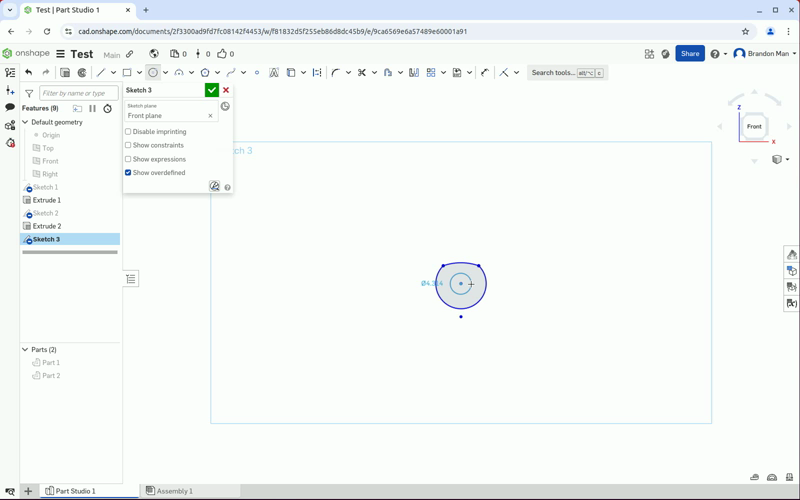
key(esc)
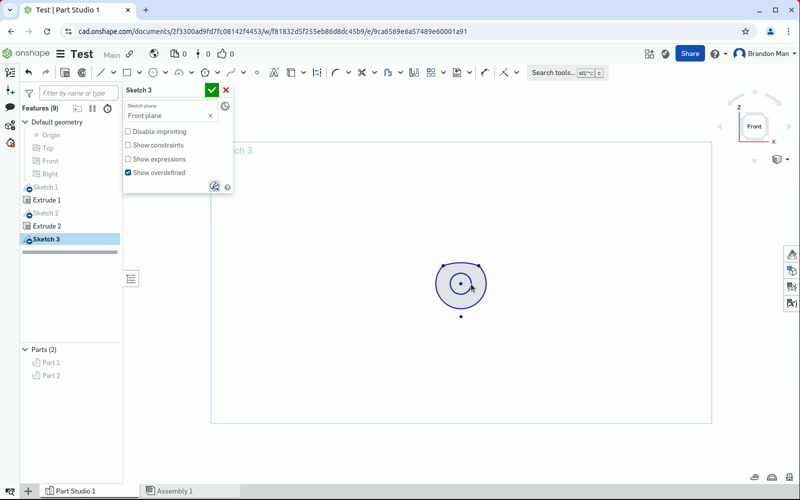
mouse_move(466, 297)
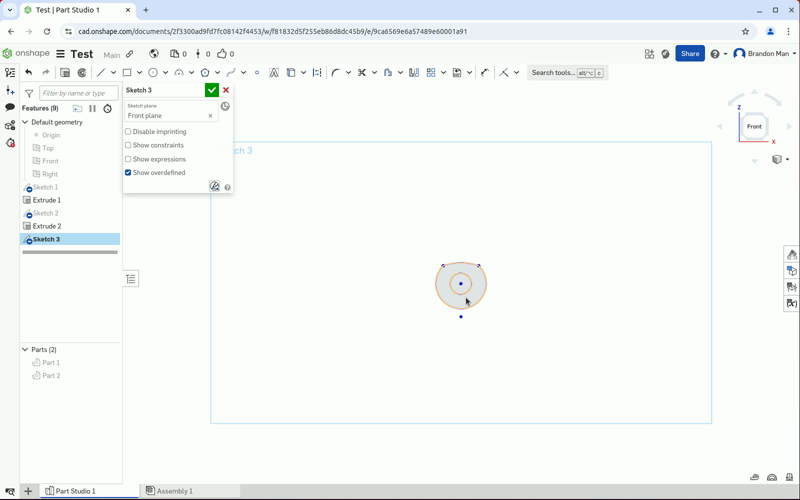
scroll(6)
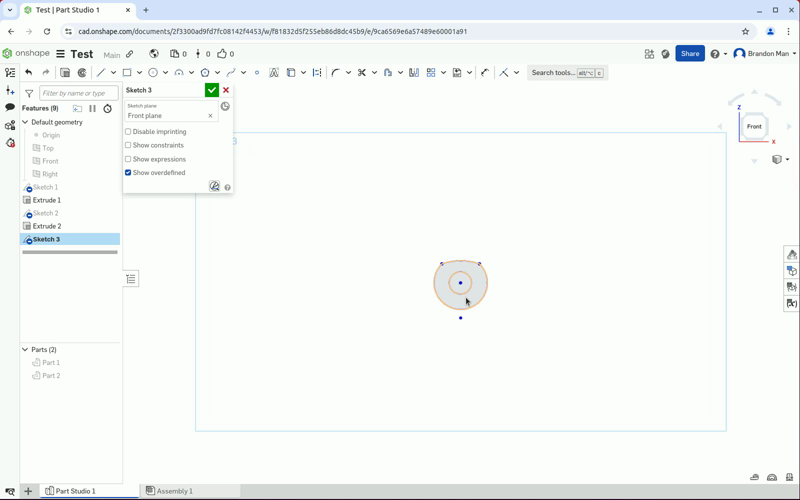
scroll(6)
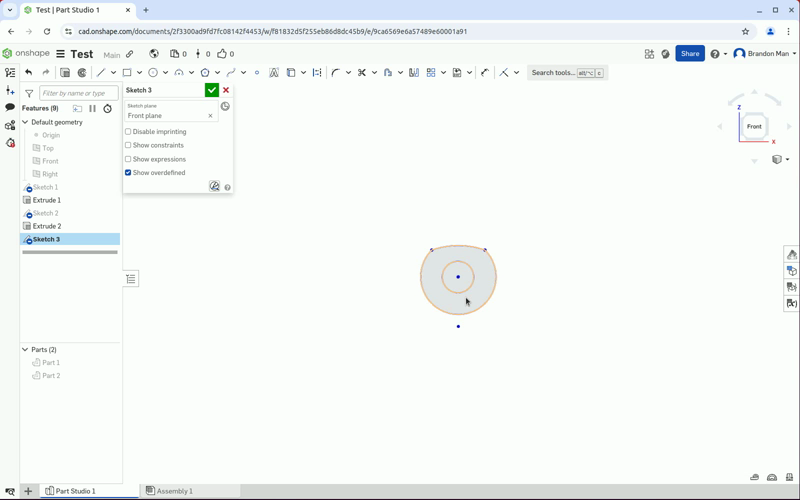
scroll(6)
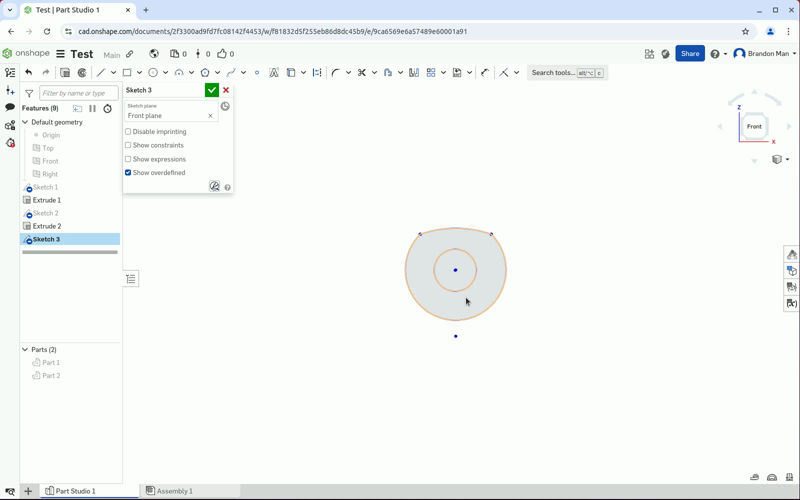
scroll(6)
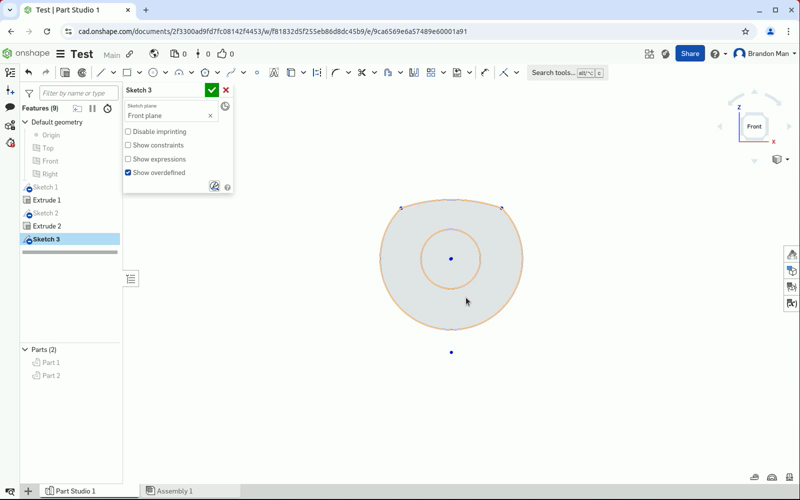
scroll(6)
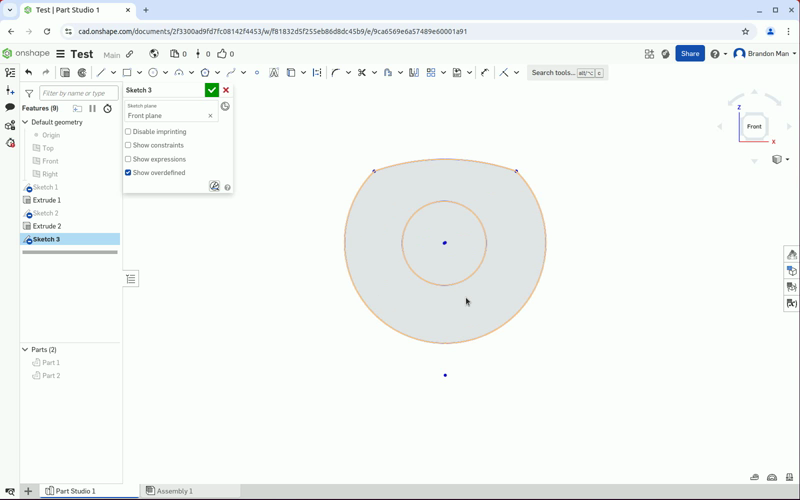
scroll(6)
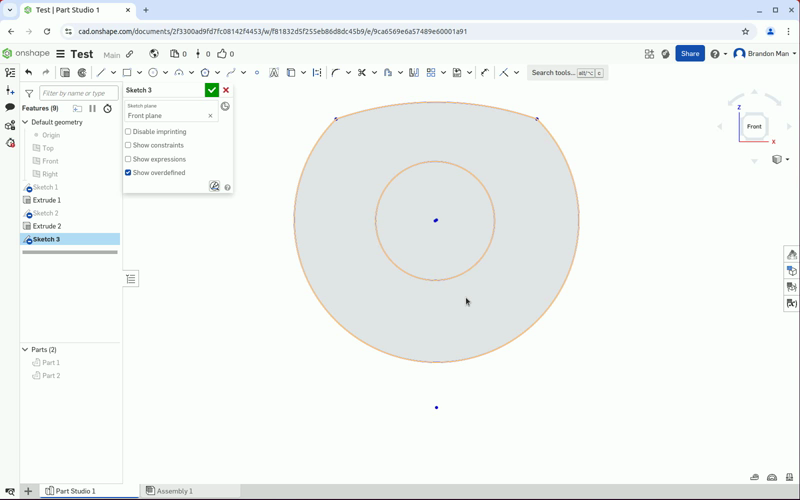
scroll(6)
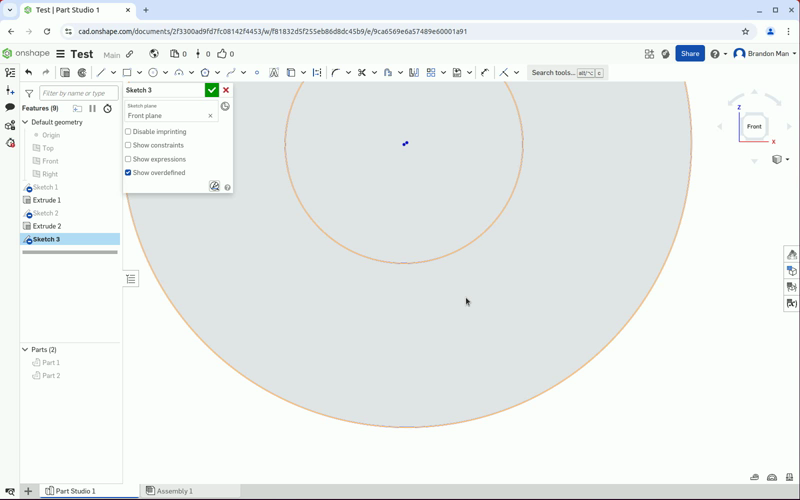
click(466, 297)
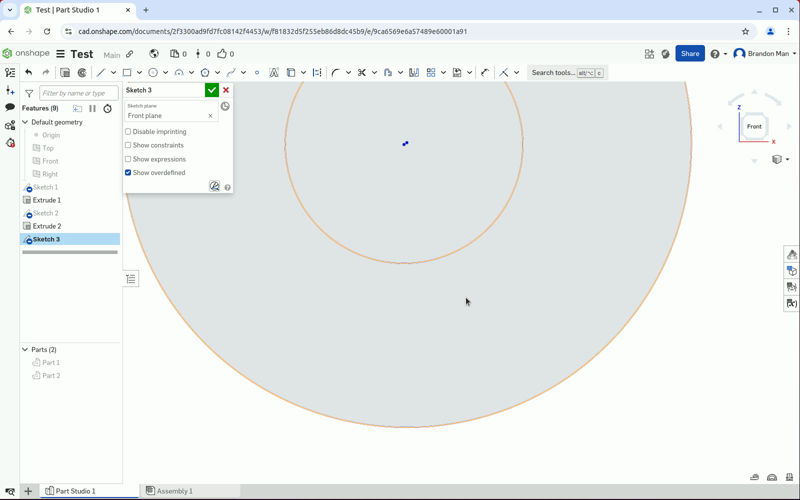
scroll(-6)
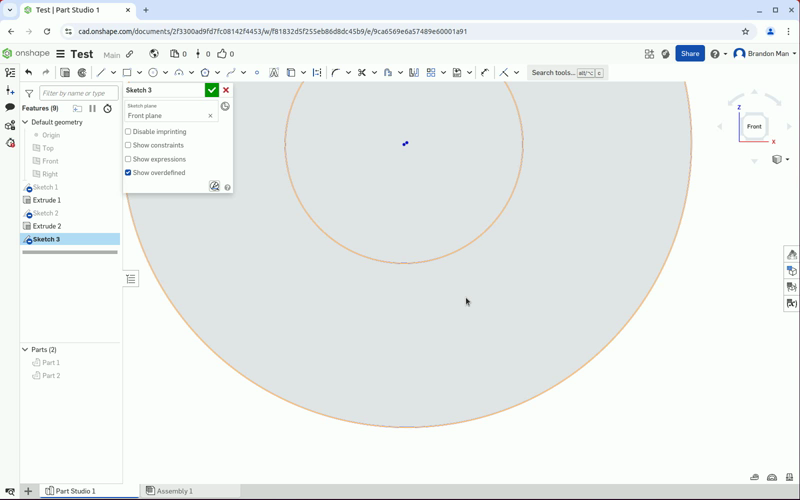
scroll(-6)
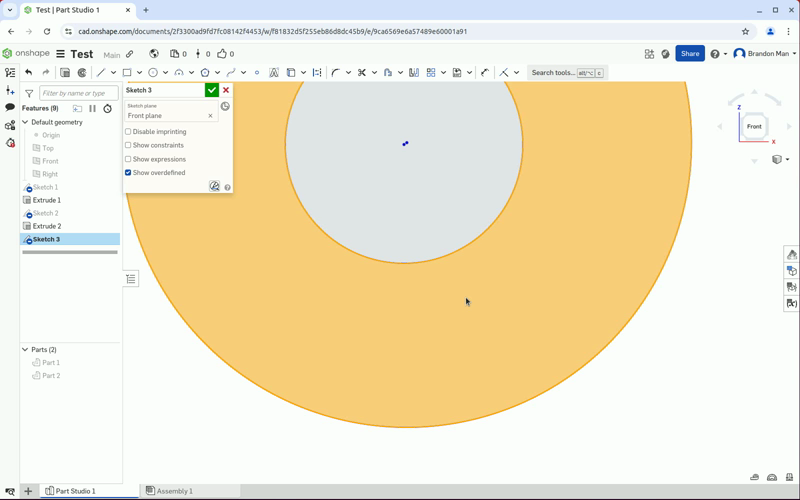
scroll(-6)
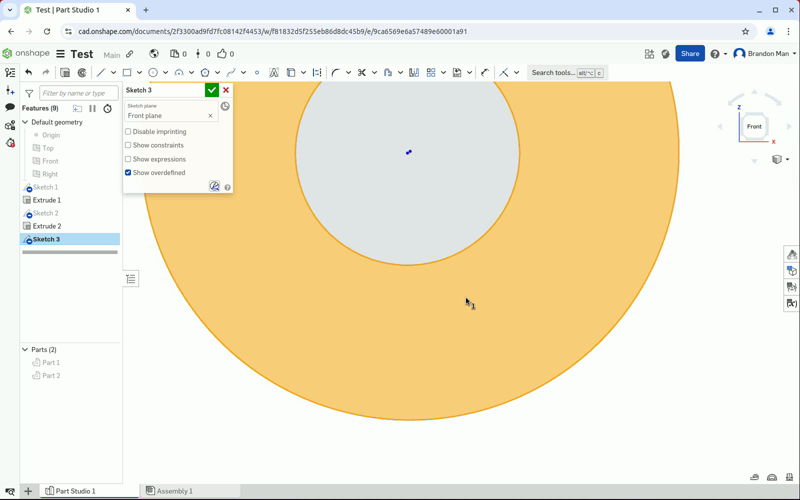
scroll(-6)
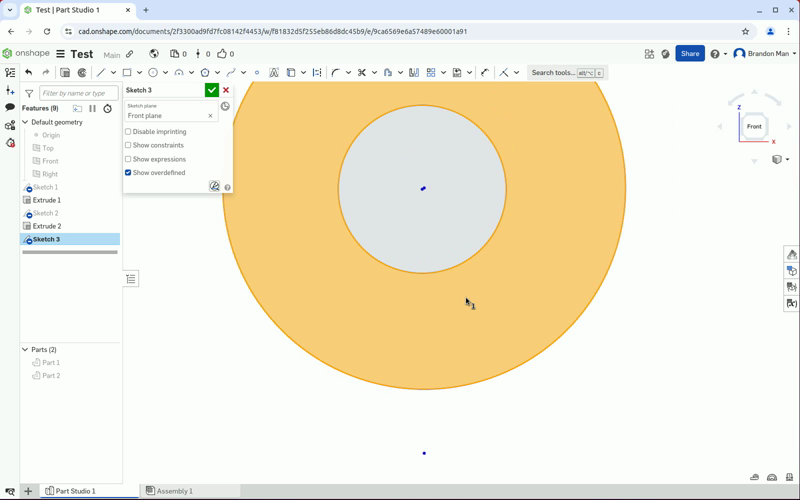
scroll(-6)
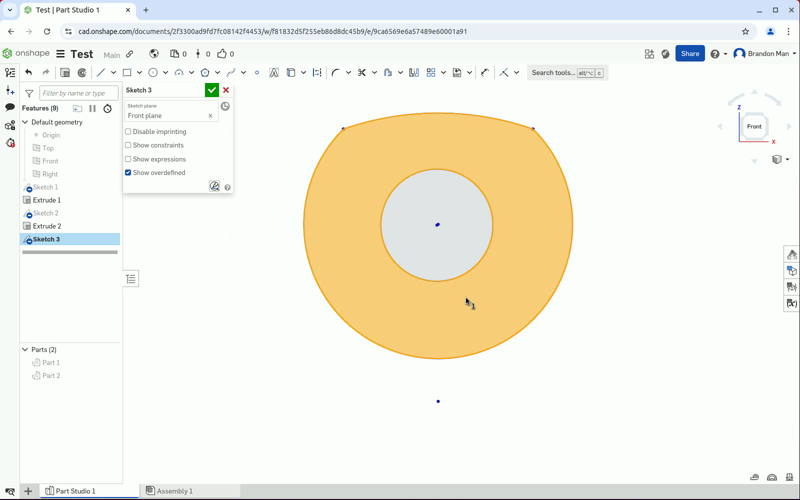
scroll(-6)
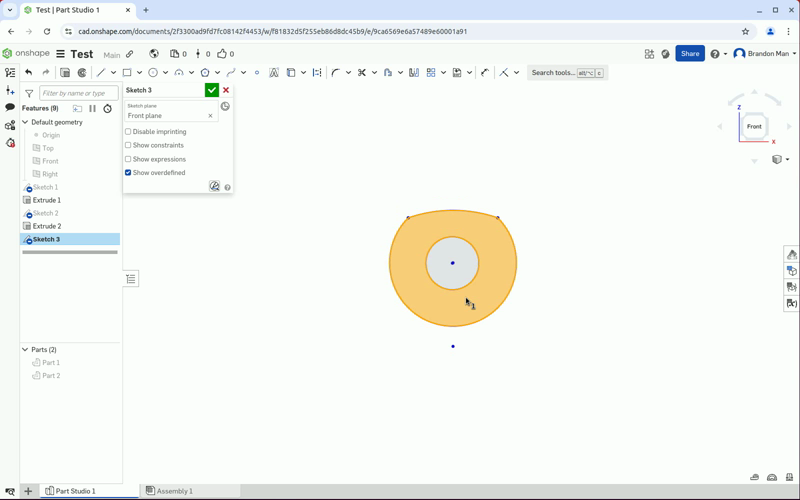
scroll(-6)
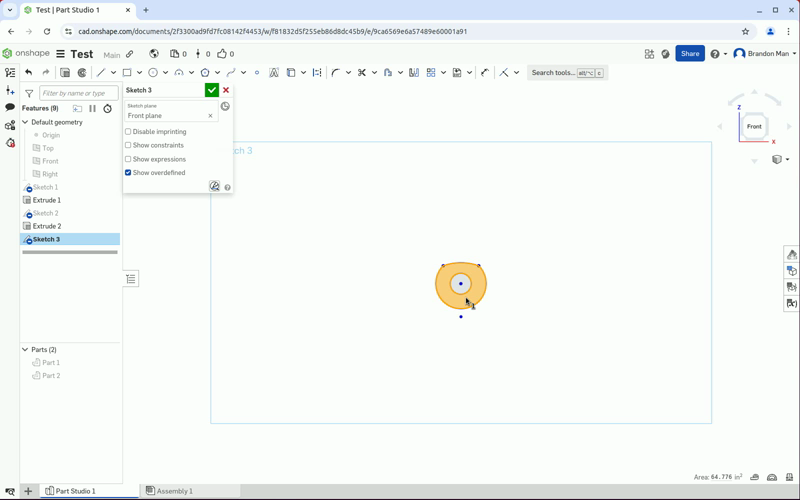
mouse_move(73, 352)
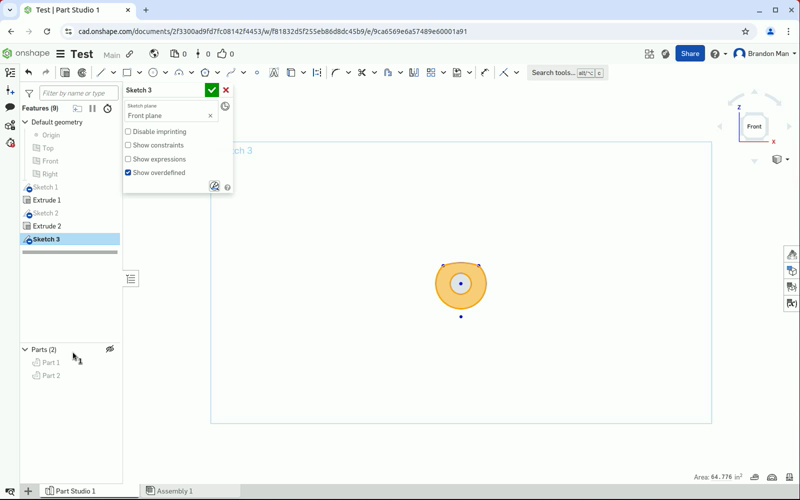
key(shift+y)
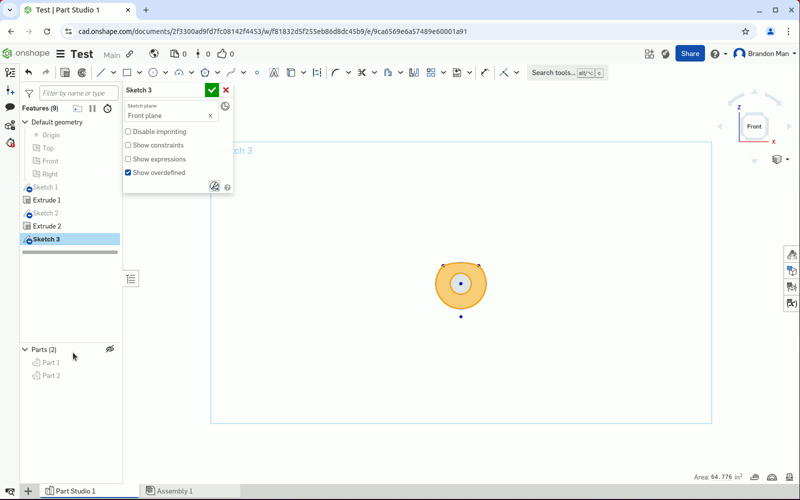
key(shift+e)
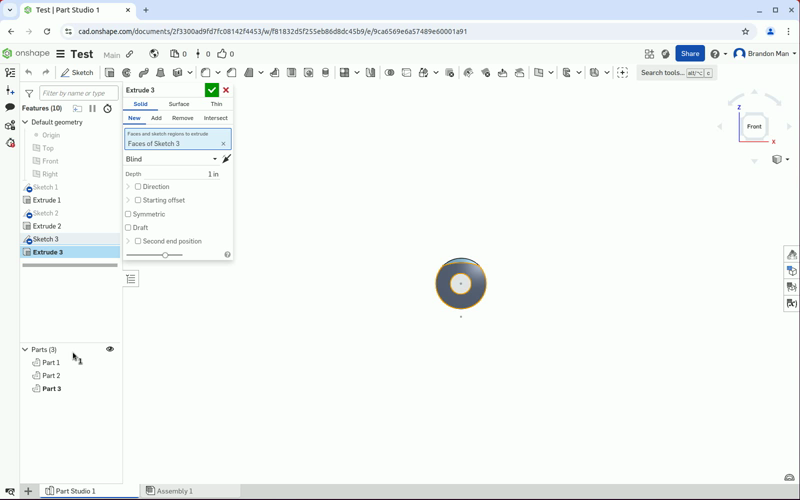
mouse_move(143, 106)
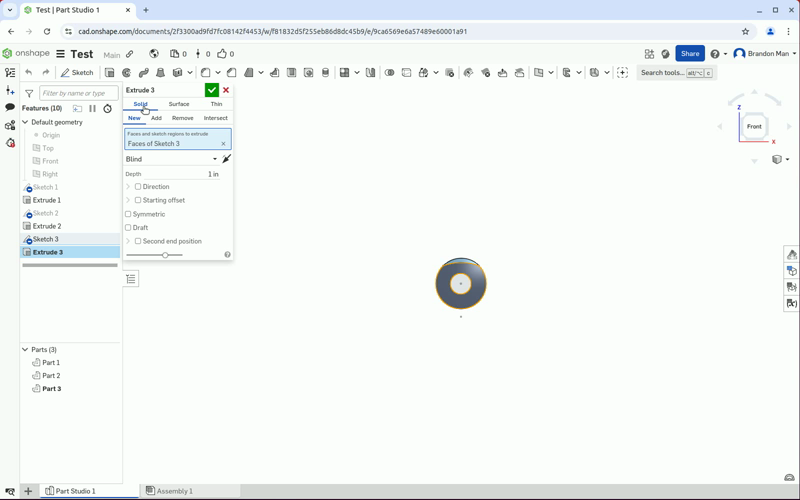
click(143, 106)
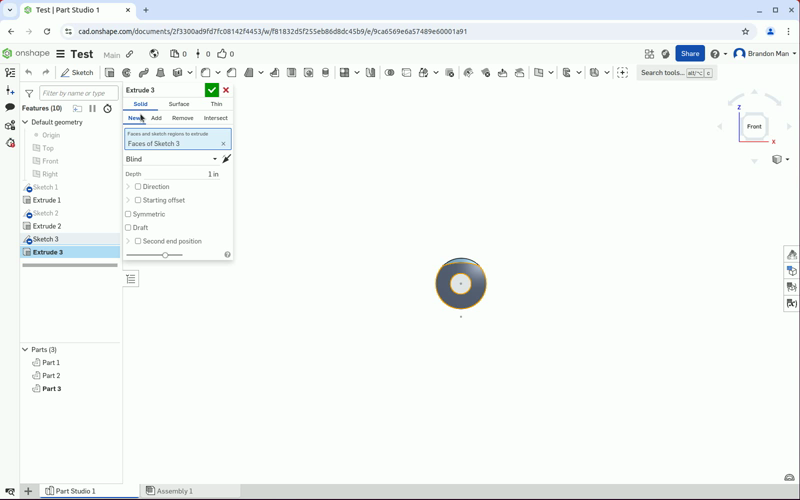
mouse_move(137, 120)
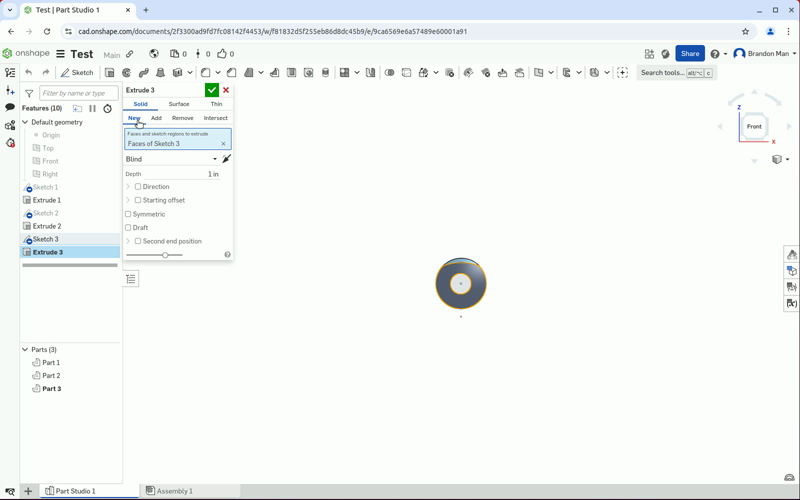
click(137, 120)
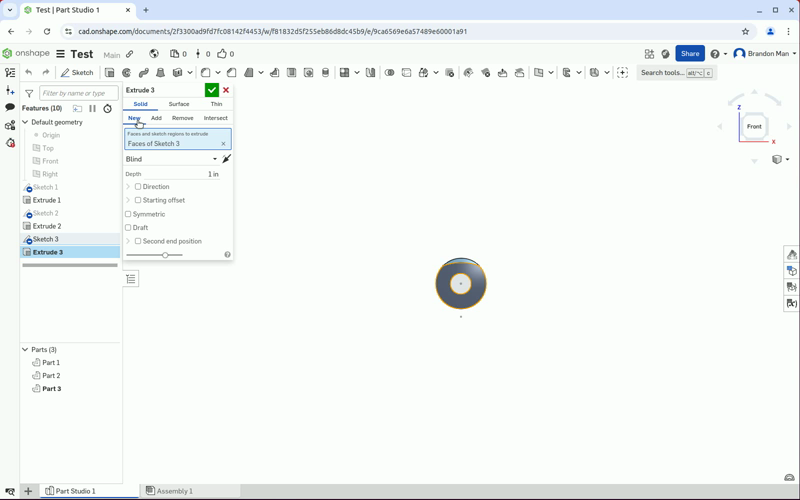
key(tab, 4)
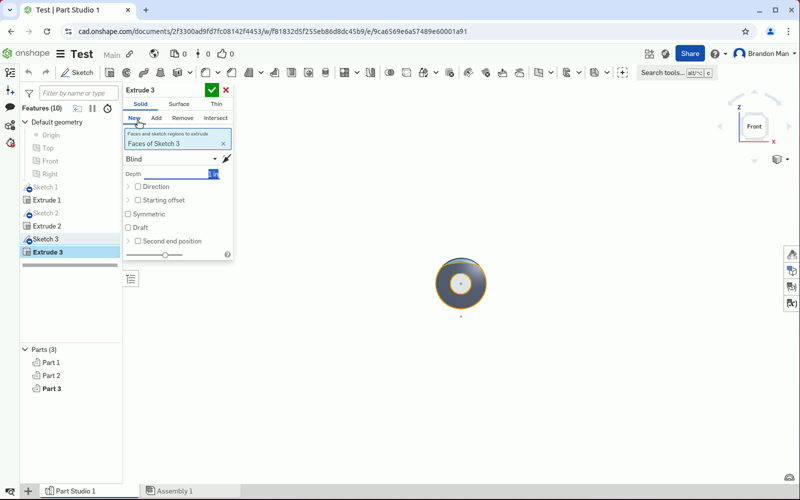
text(-8.425)
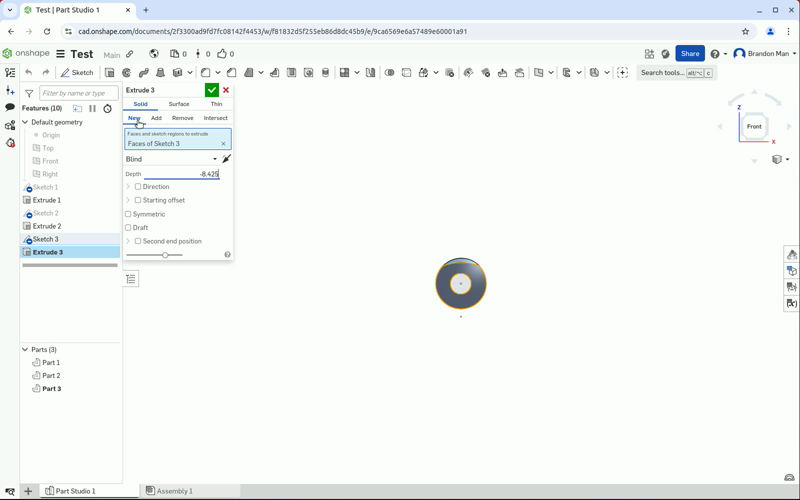
key(enter)
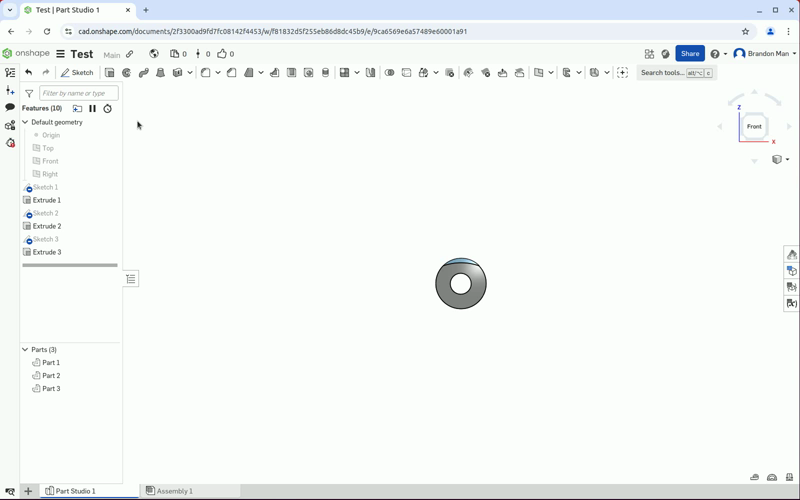
key(shift+h)
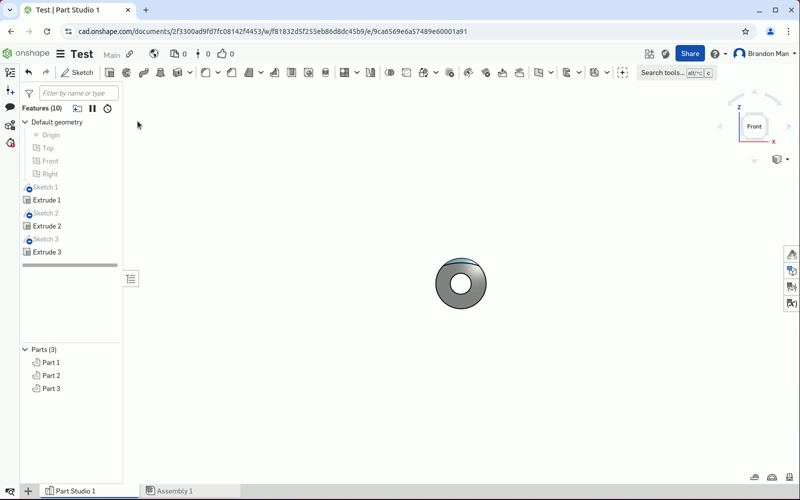
key(shift+h)
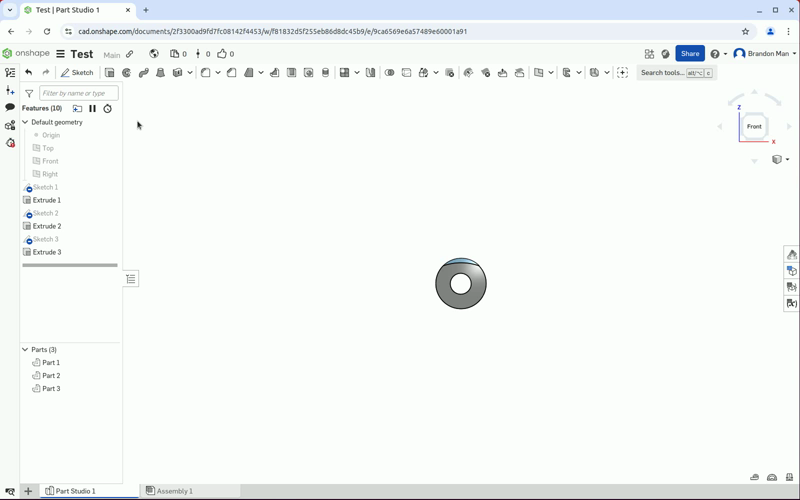
mouse_move(73, 189)
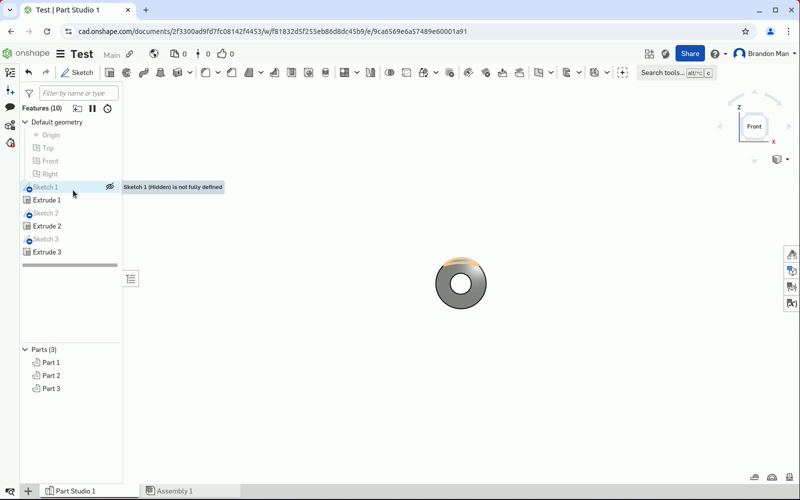
click(73, 189)
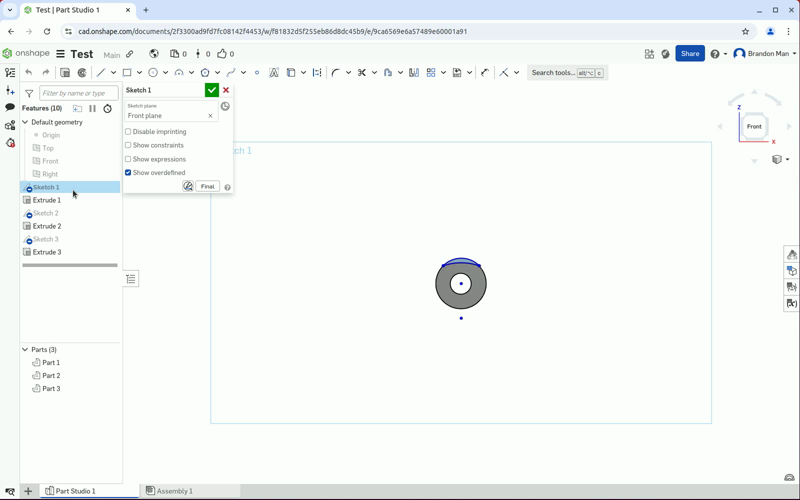
mouse_move(229, 92)
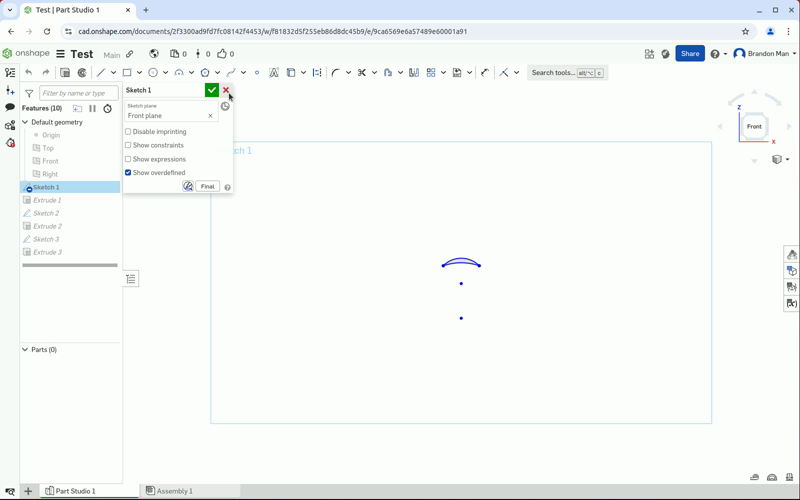
click(229, 92)
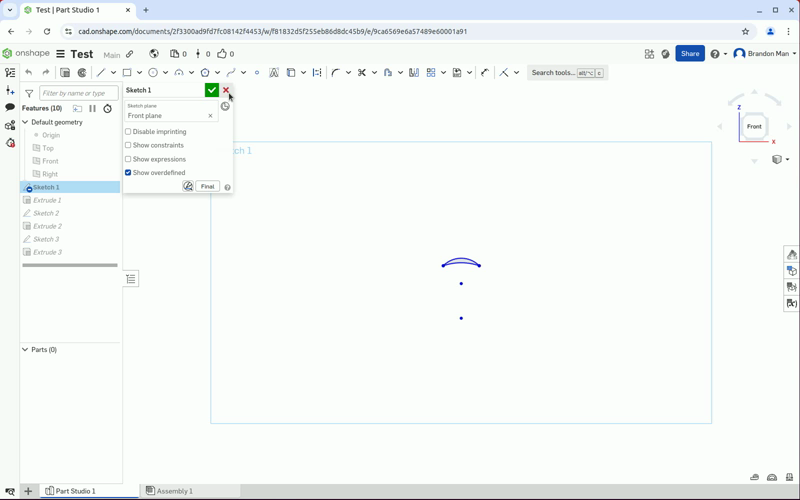
key(shift+s)
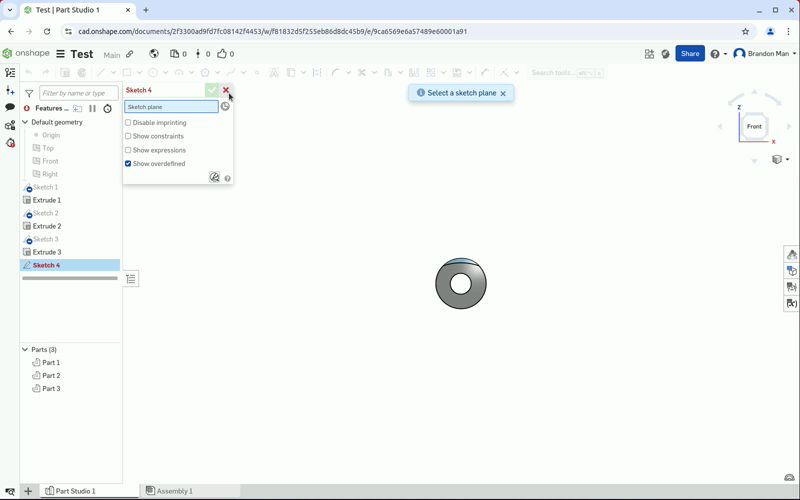
mouse_move(73, 163)
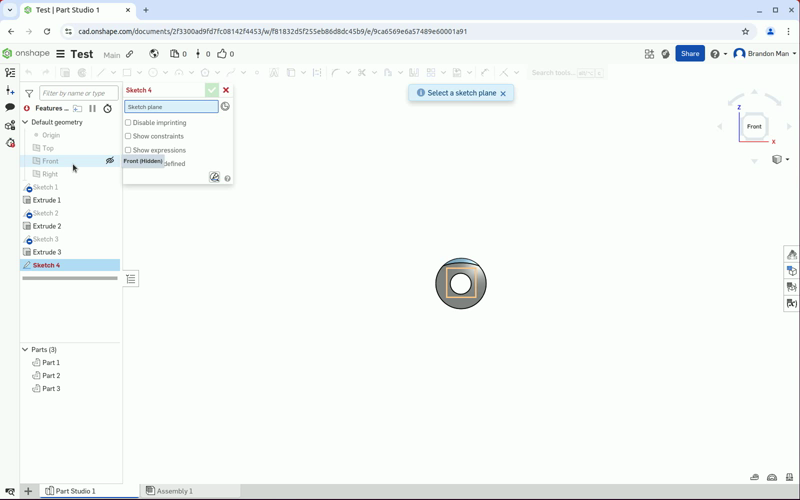
click(73, 163)
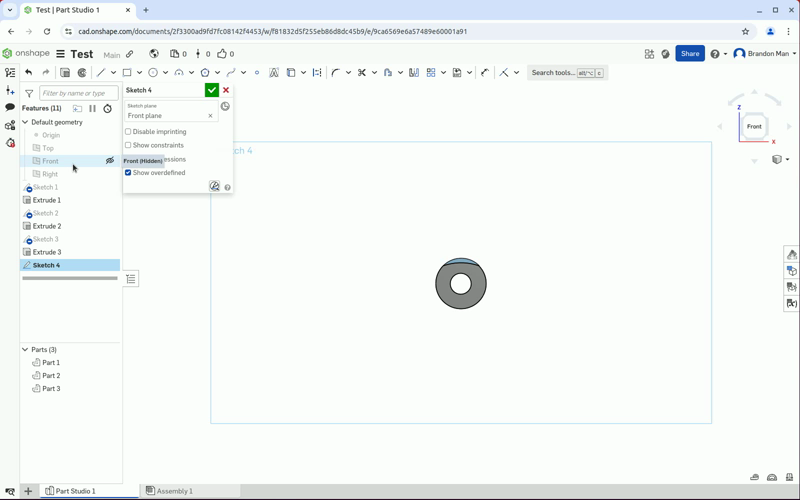
mouse_move(73, 352)
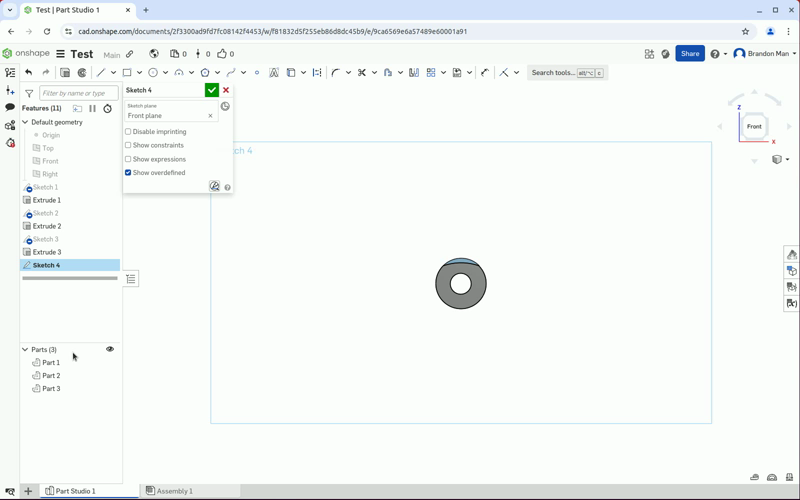
key(y)
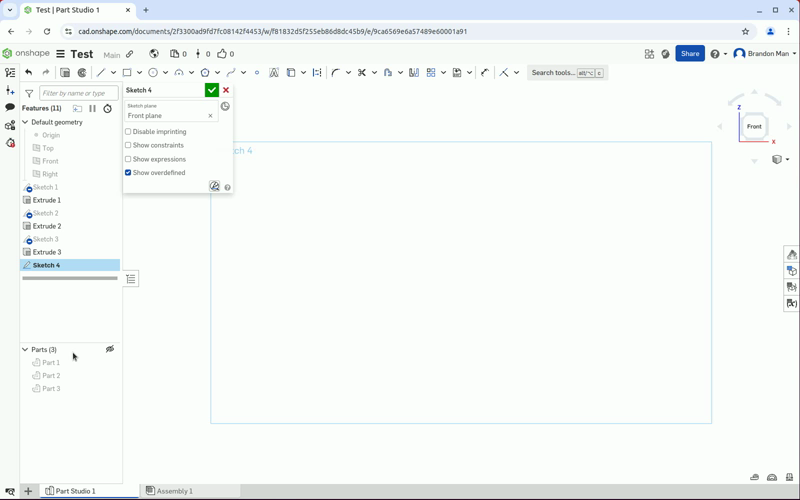
key(a)
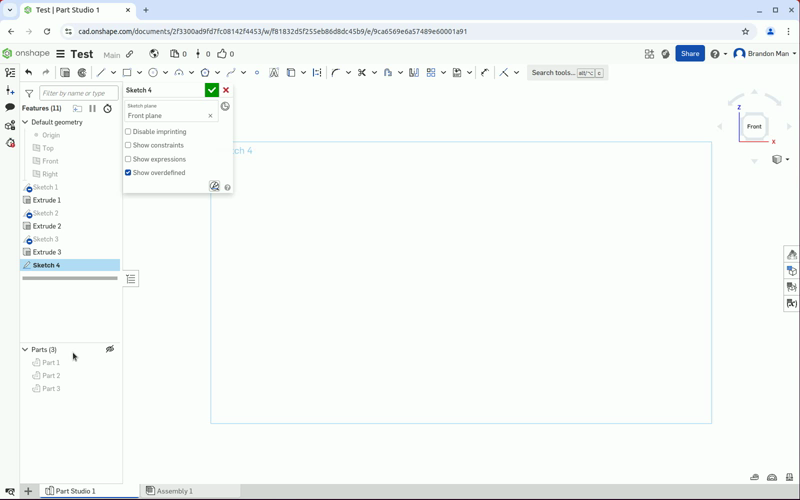
key_down(shift)
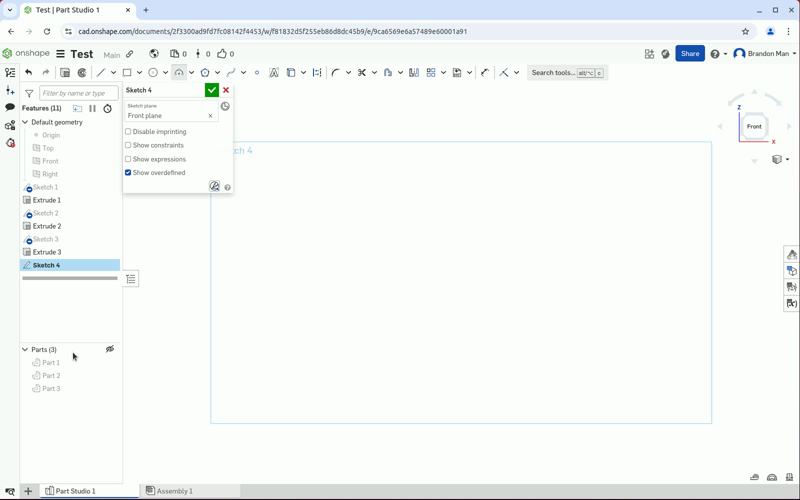
mouse_move(443, 265)
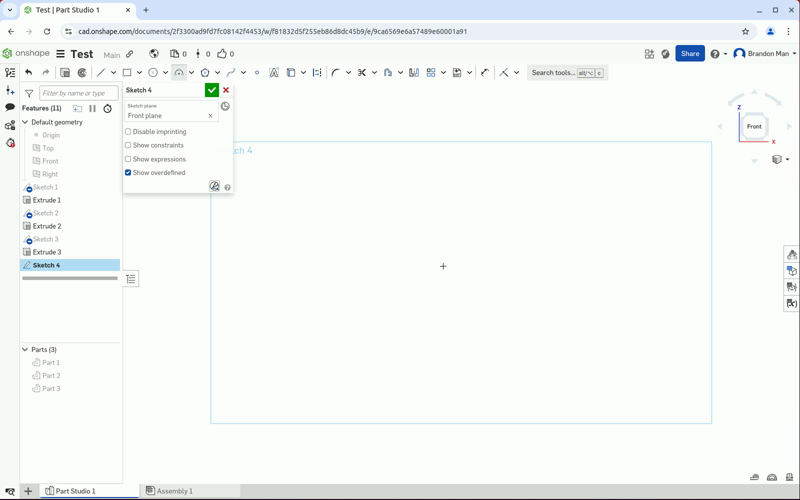
click(443, 265)
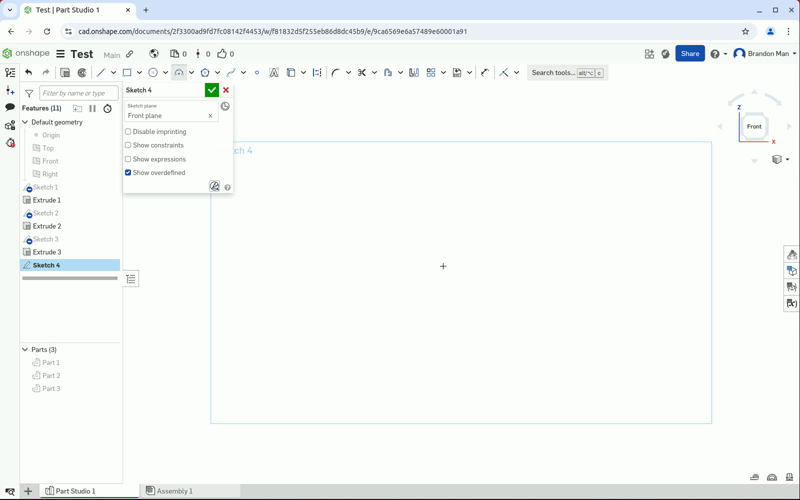
key_up(shift)
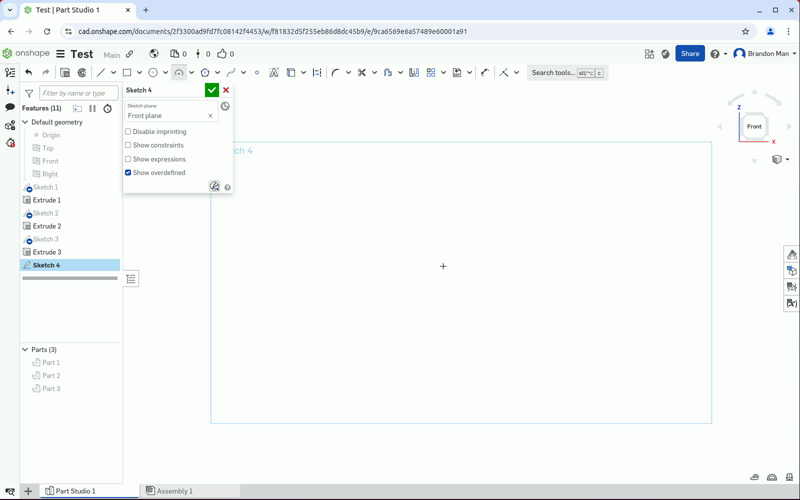
key_down(shift)
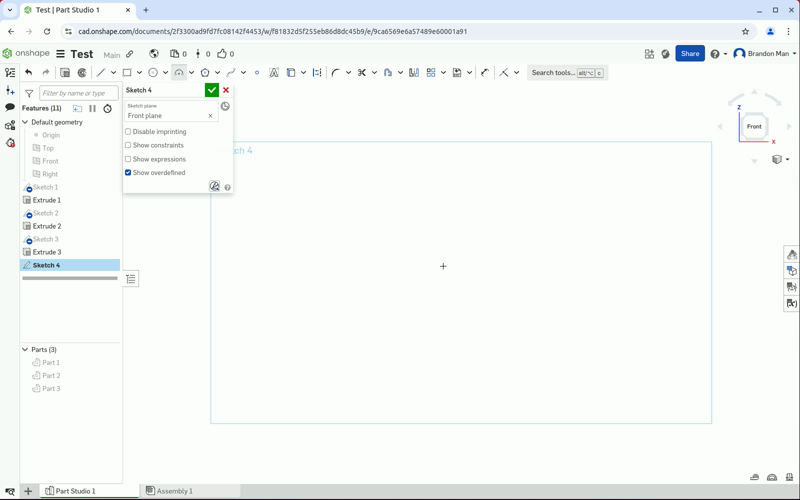
mouse_move(478, 265)
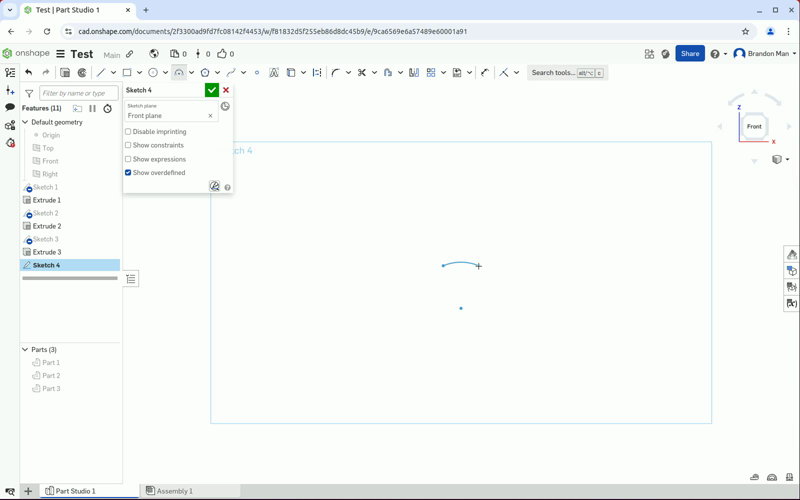
click(478, 265)
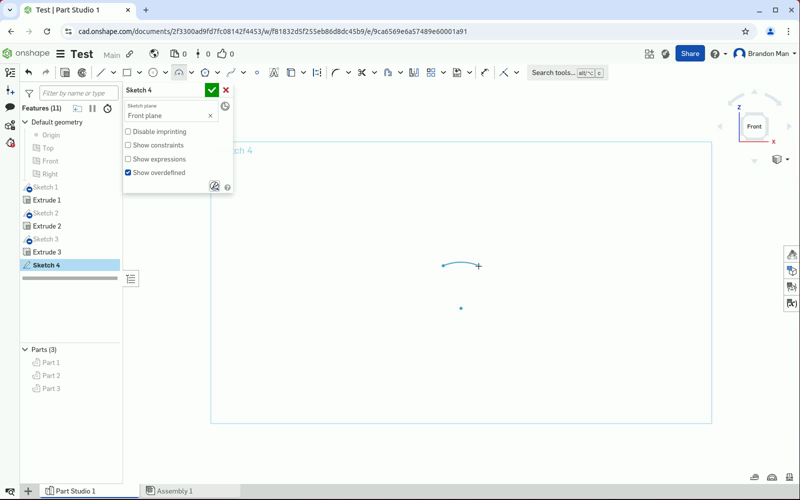
mouse_move(460, 308)
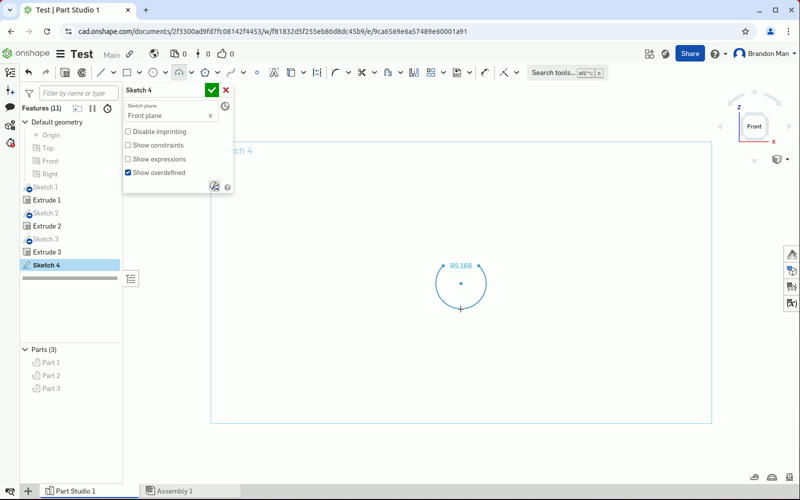
click(460, 308)
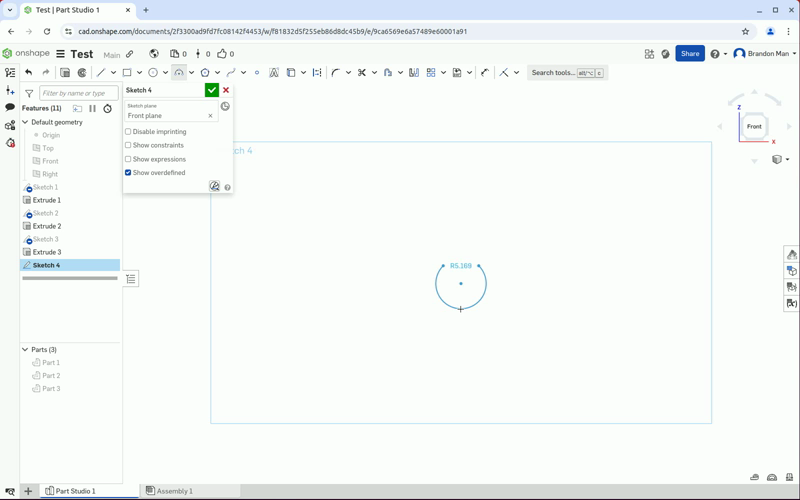
key_up(shift)
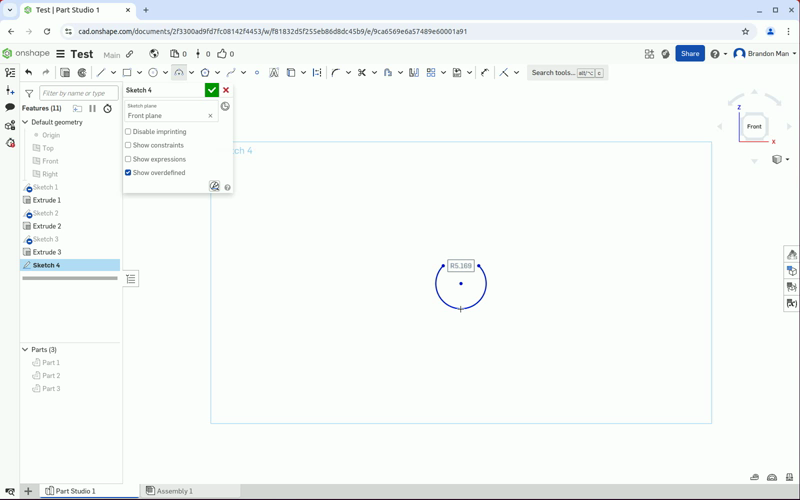
mouse_move(478, 265)
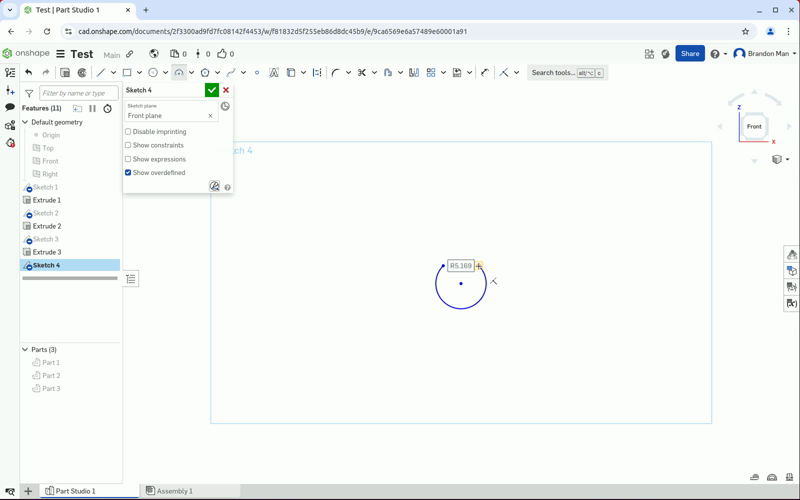
click(478, 265)
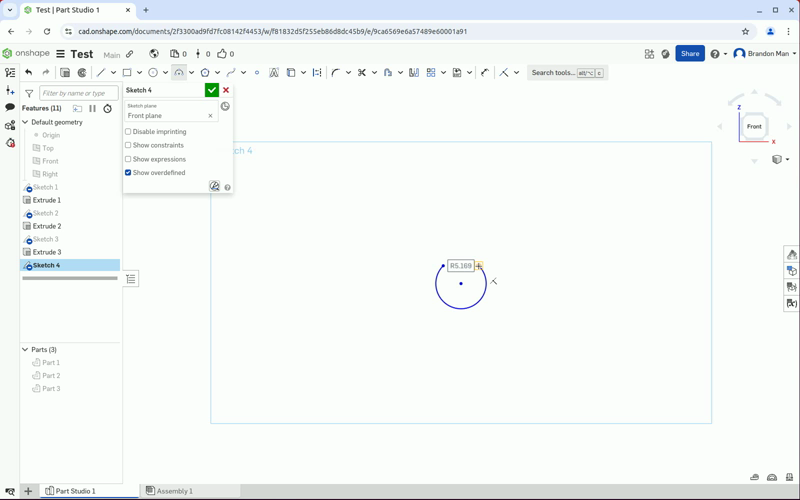
mouse_move(443, 265)
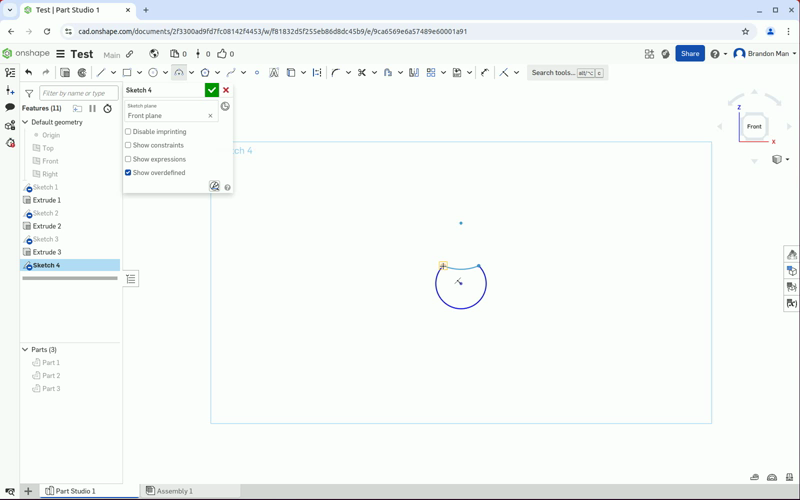
click(443, 265)
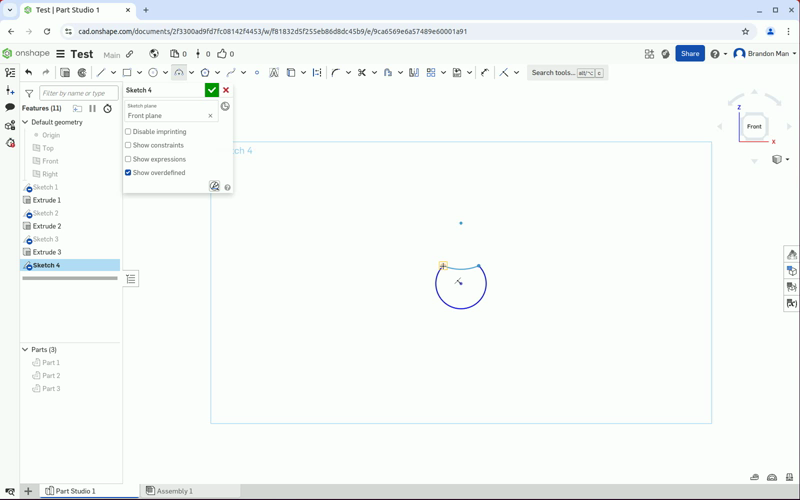
key_down(shift)
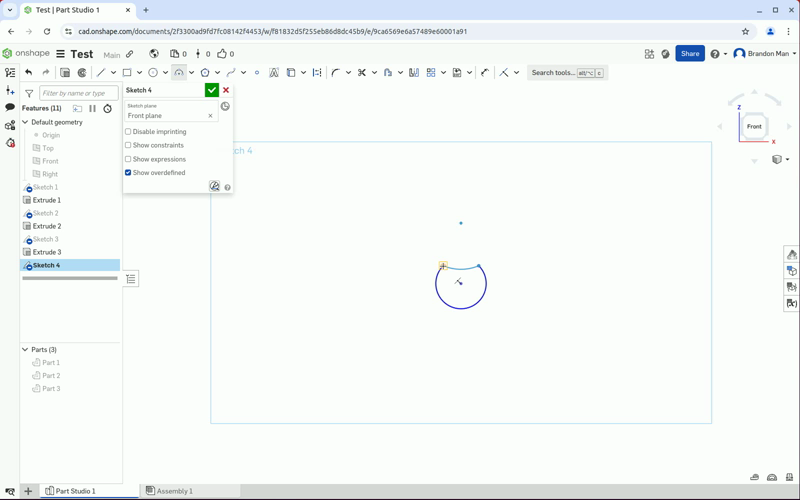
mouse_move(460, 262)
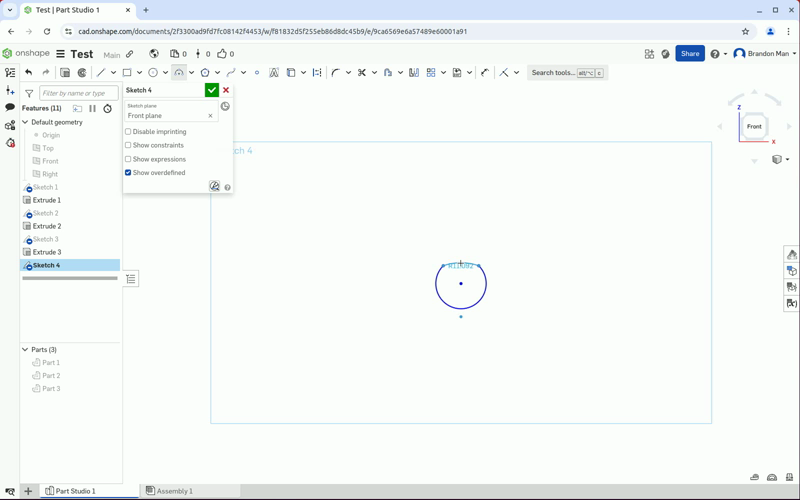
click(460, 262)
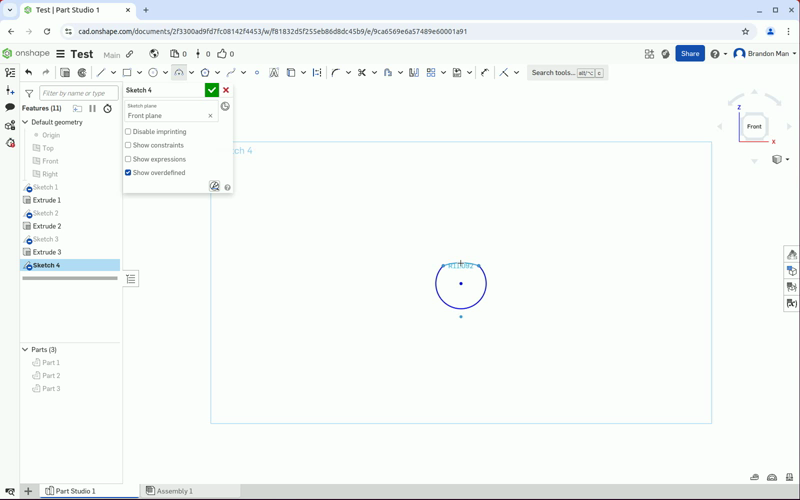
key_up(shift)
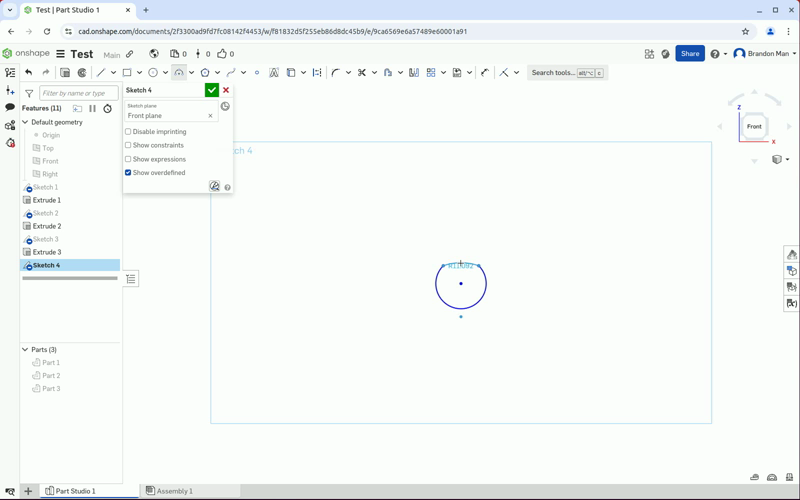
key(esc)
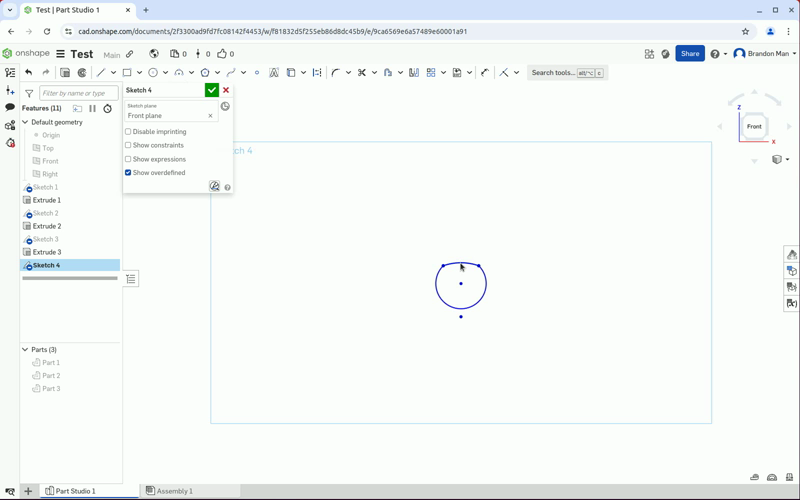
key(c)
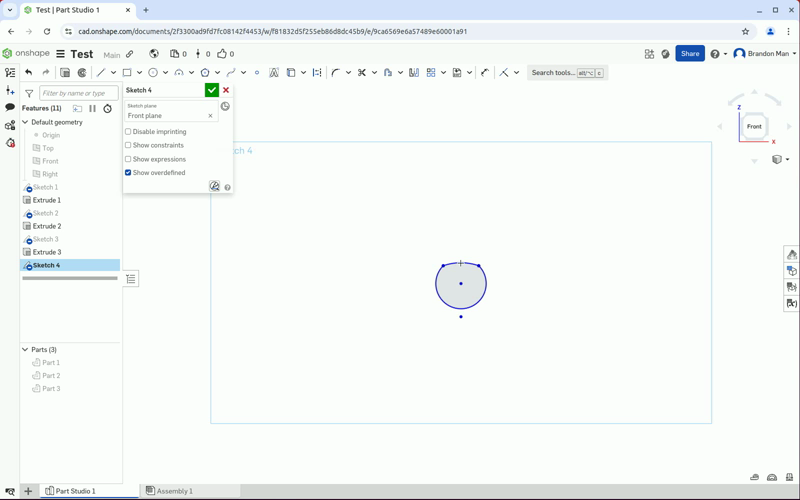
key_down(shift)
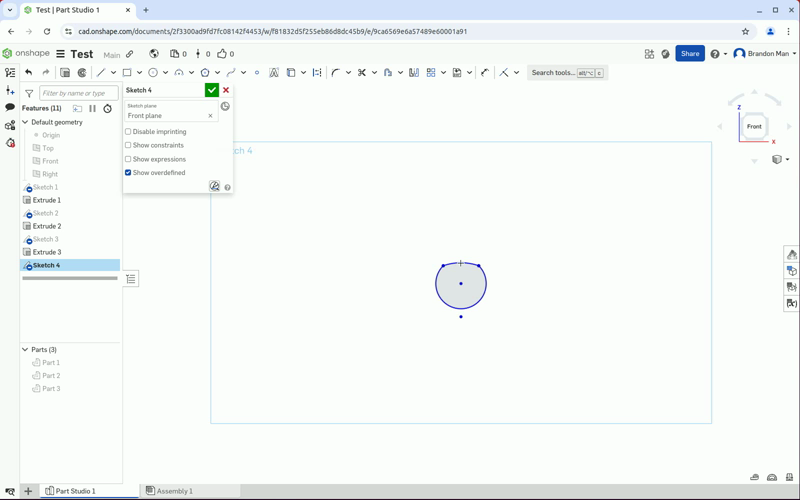
mouse_move(460, 283)
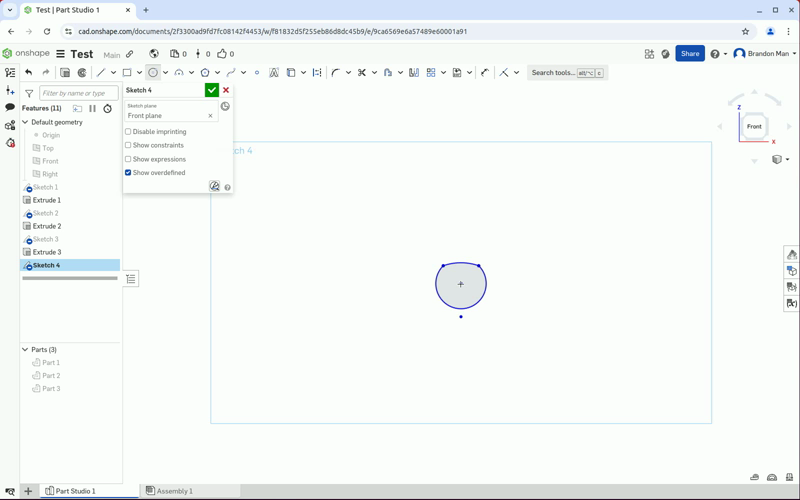
click(460, 283)
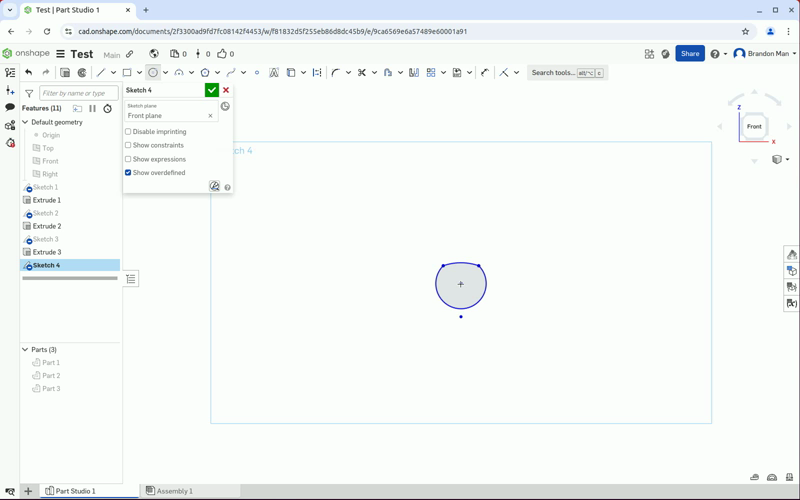
key_up(shift)
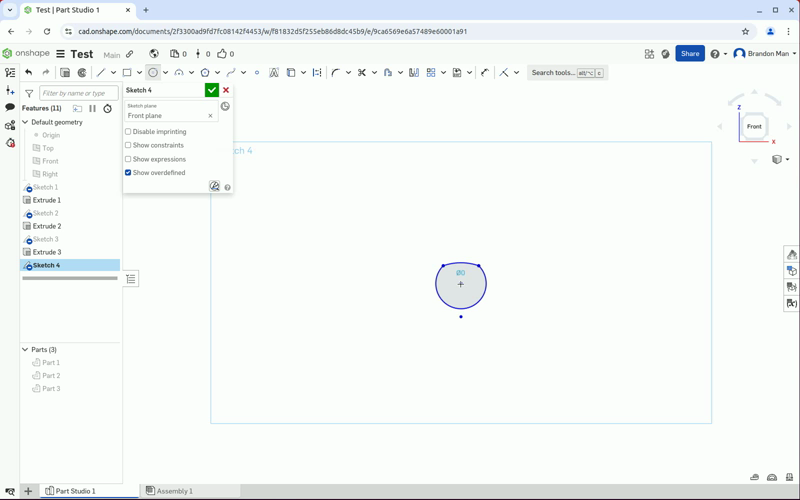
mouse_move(471, 283)
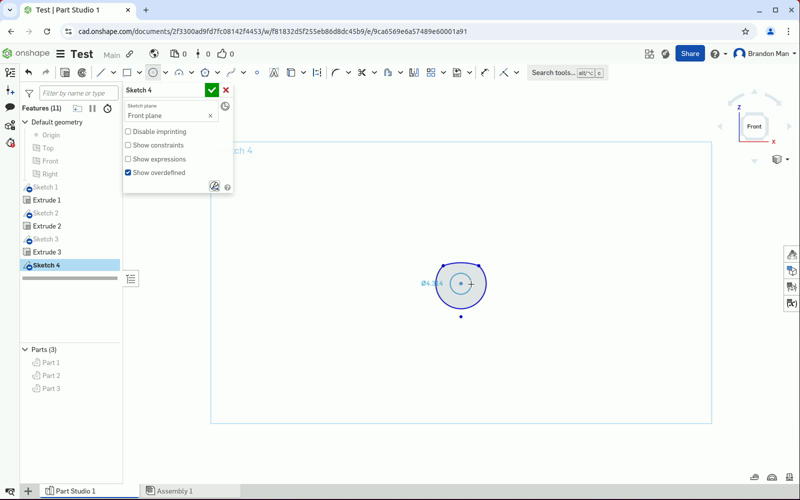
click(471, 283)
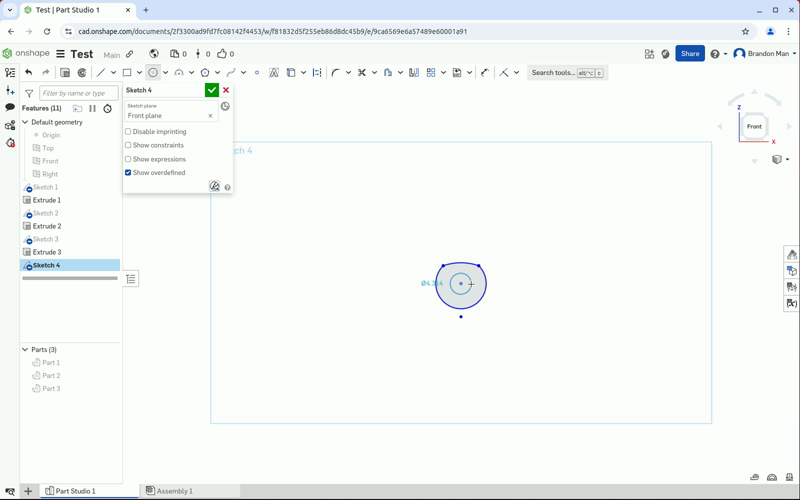
key(esc)
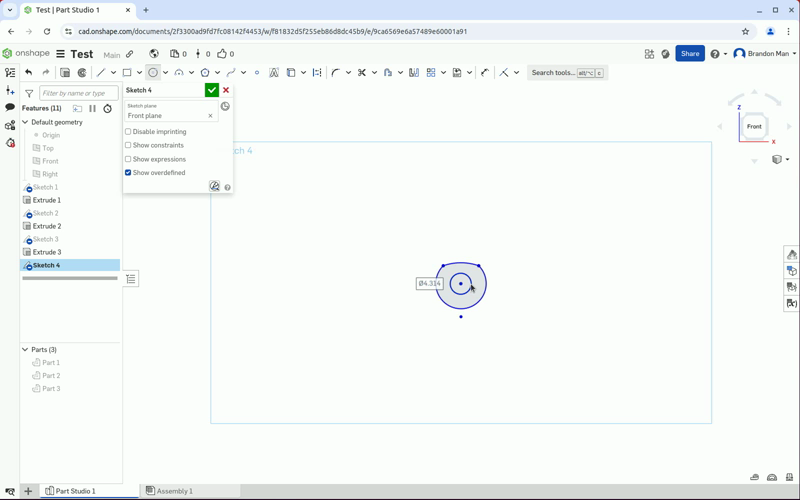
mouse_move(450, 294)
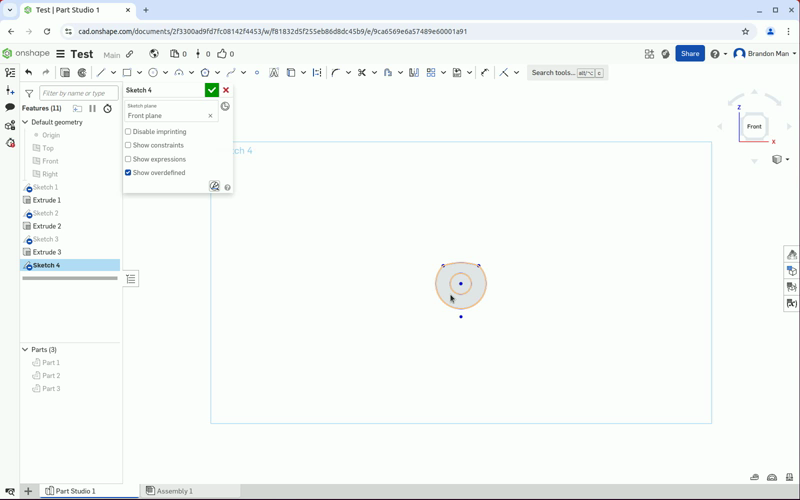
scroll(6)
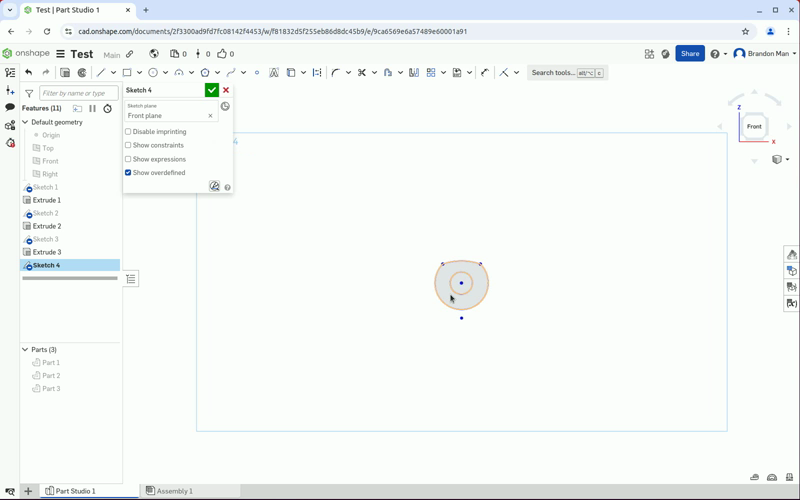
scroll(6)
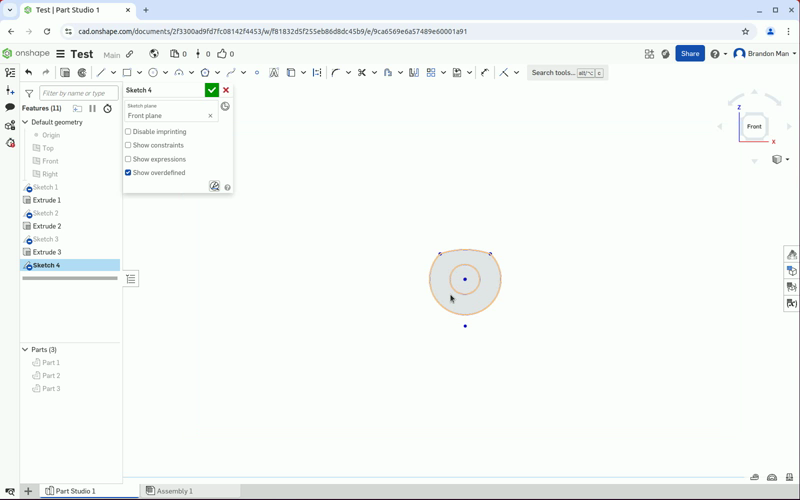
scroll(6)
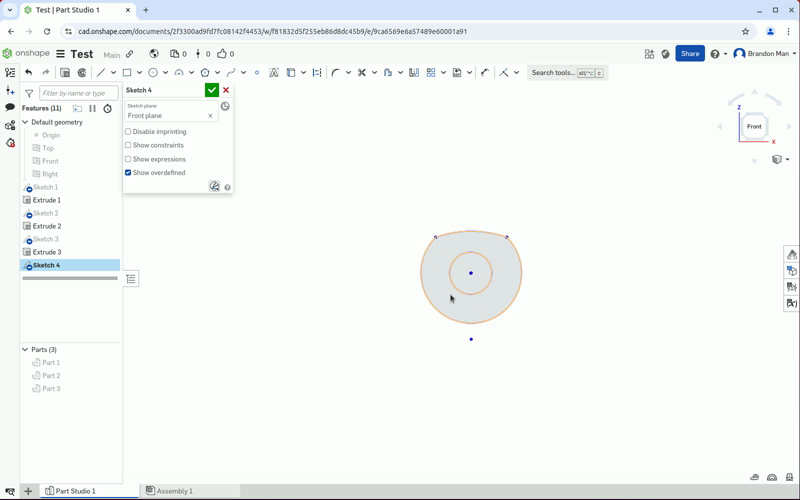
scroll(6)
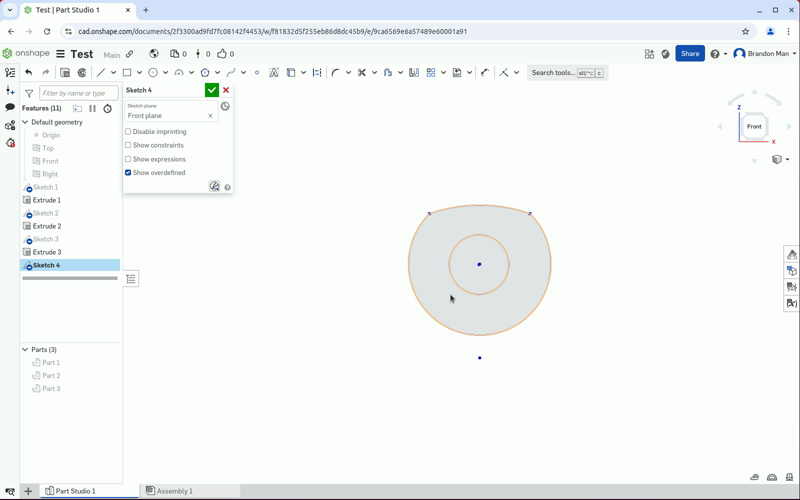
scroll(6)
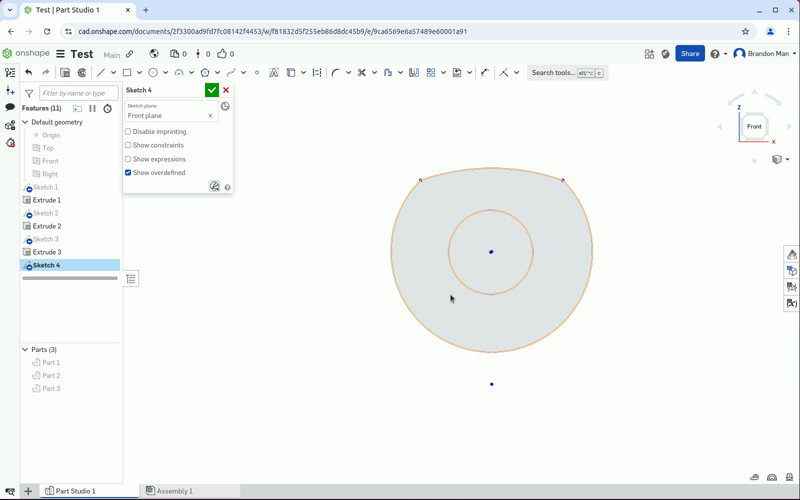
scroll(6)
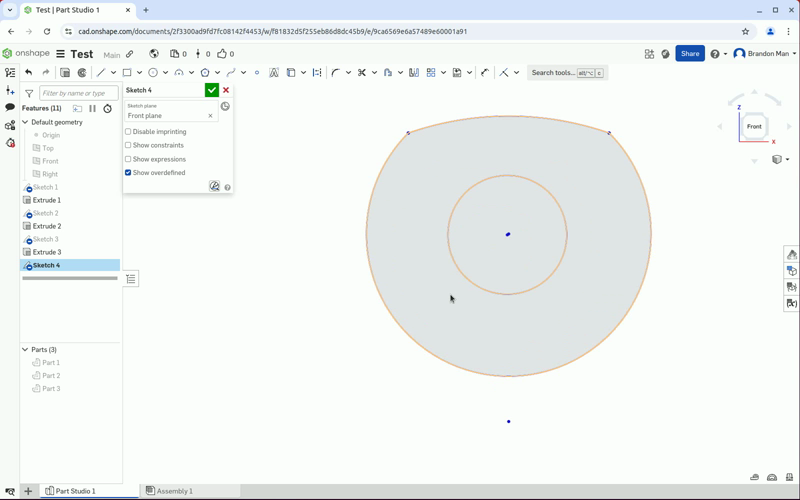
scroll(6)
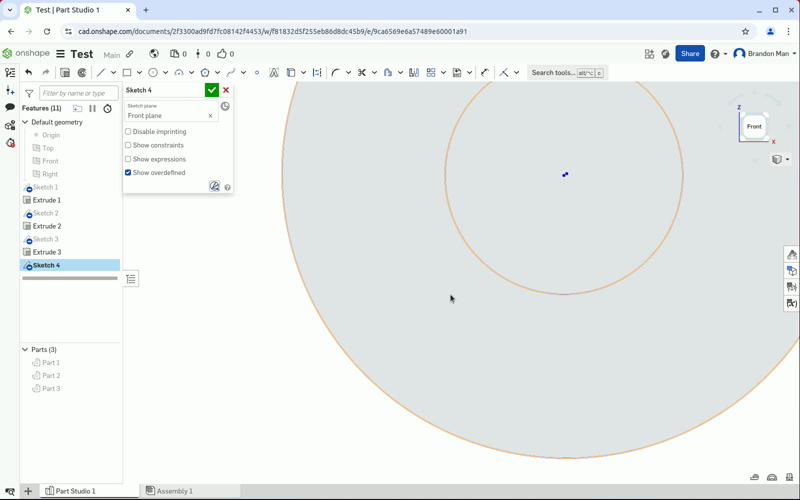
click(450, 294)
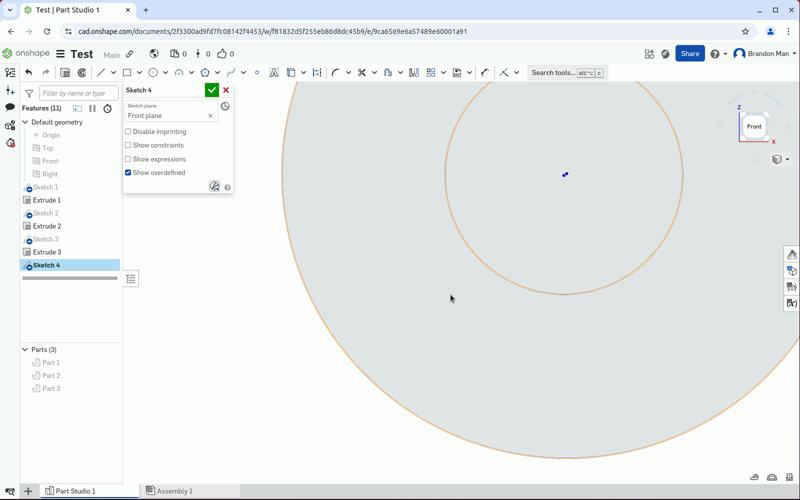
scroll(-6)
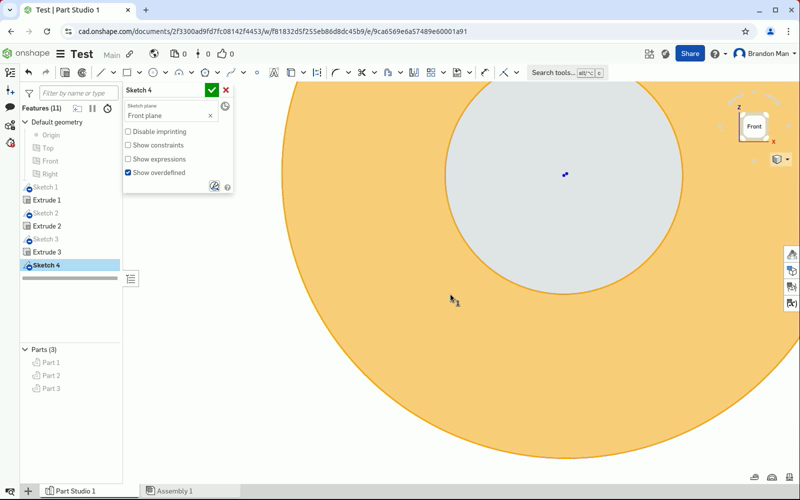
scroll(-6)
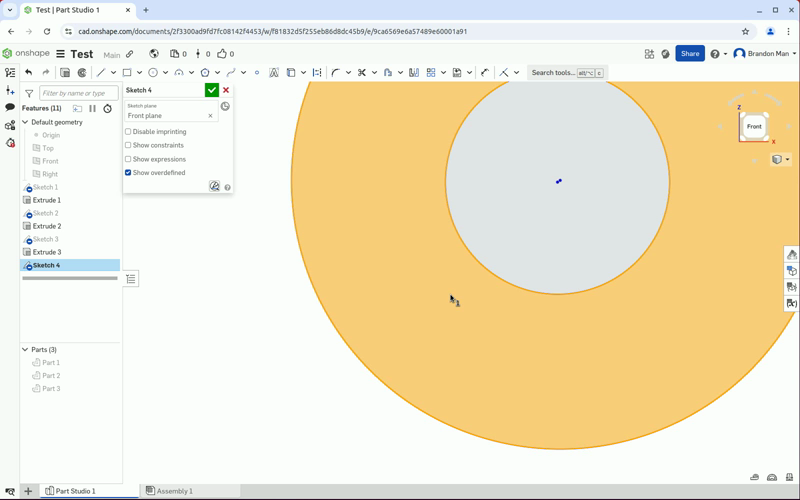
scroll(-6)
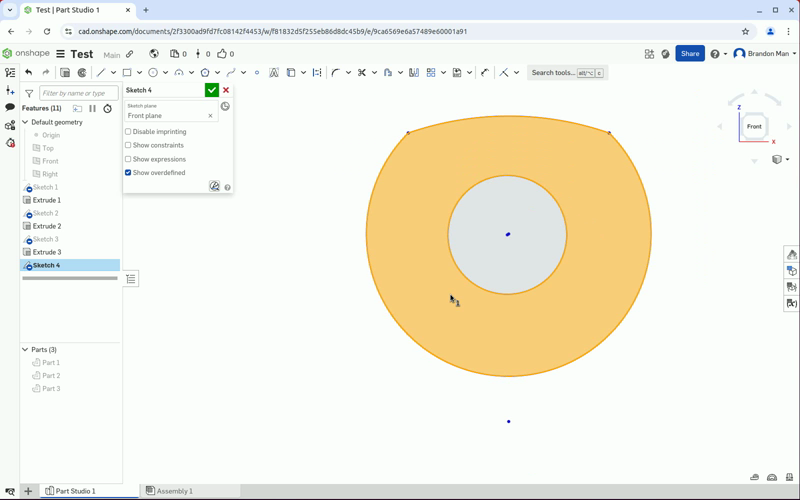
scroll(-6)
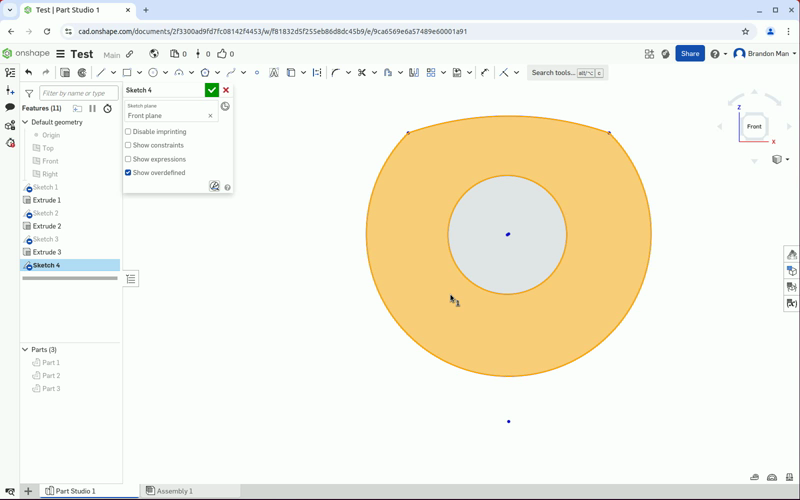
scroll(-6)
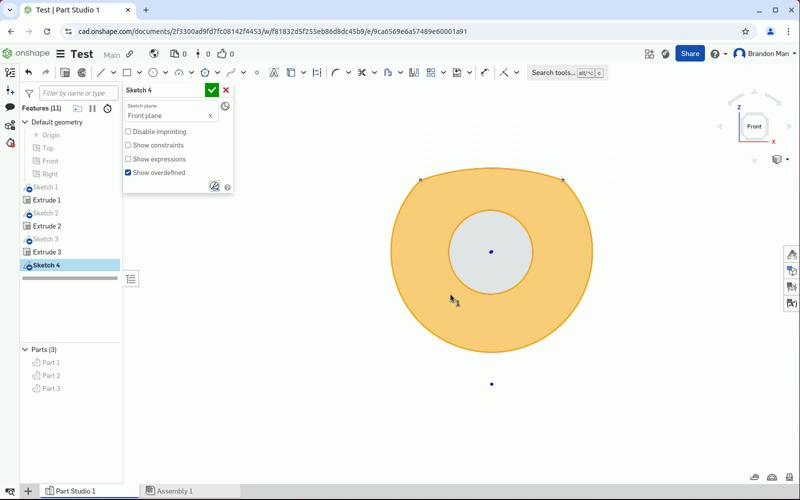
scroll(-6)
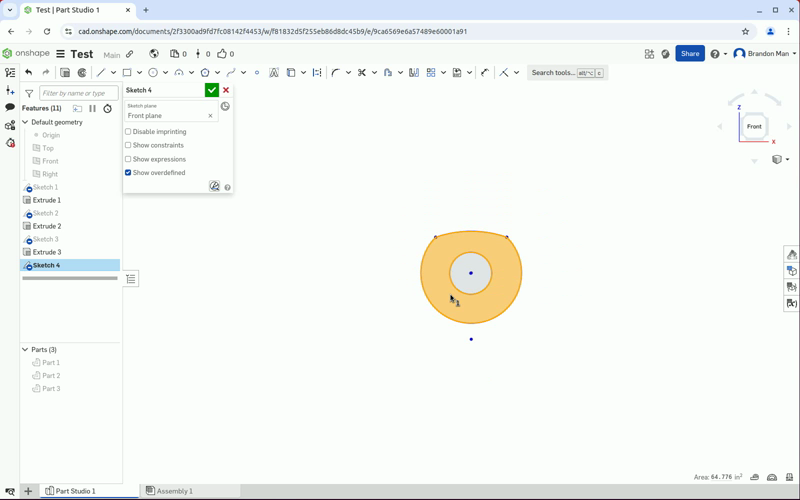
scroll(-6)
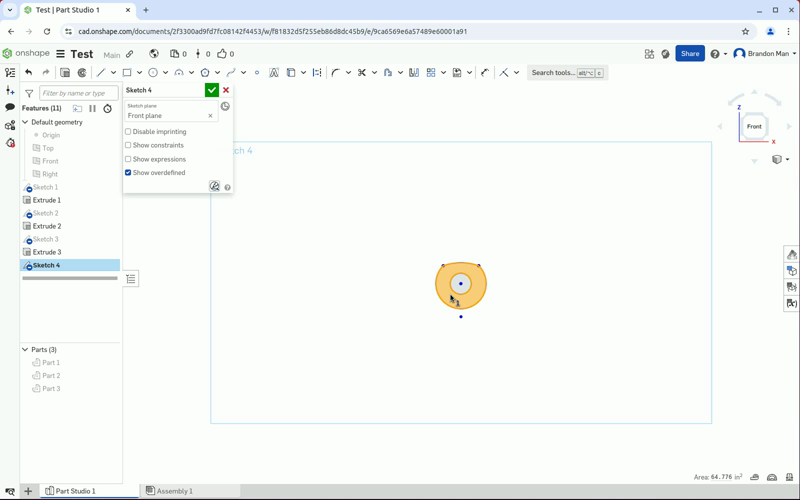
mouse_move(73, 352)
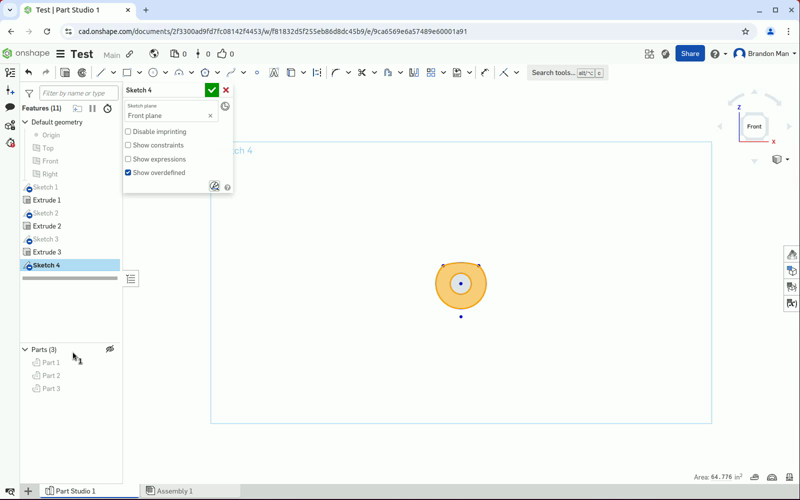
key(shift+y)
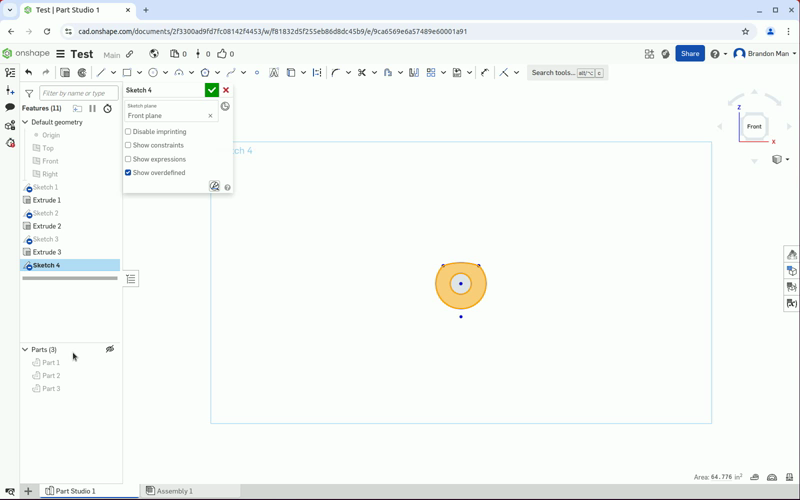
key(shift+e)
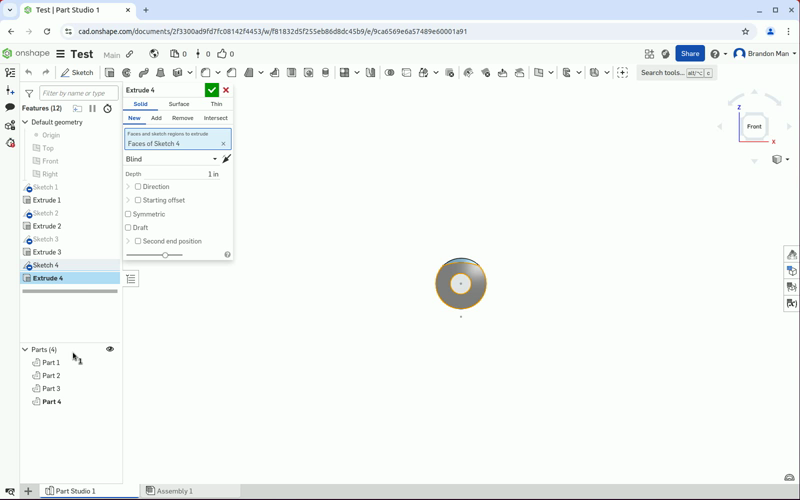
mouse_move(143, 106)
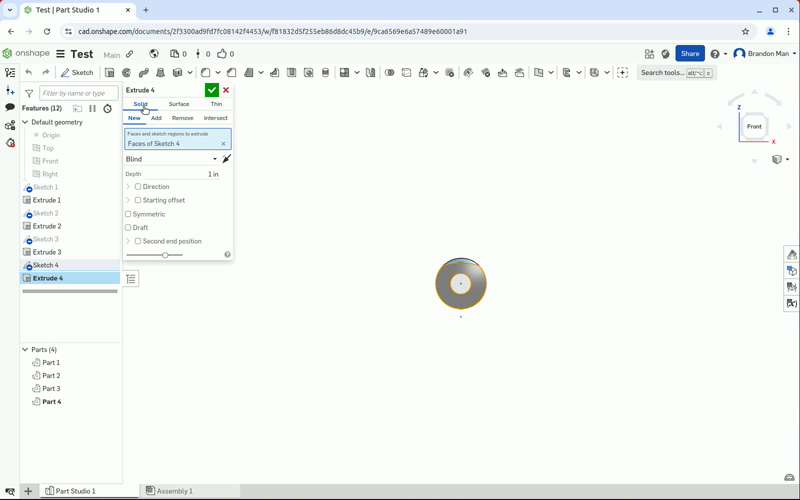
click(143, 106)
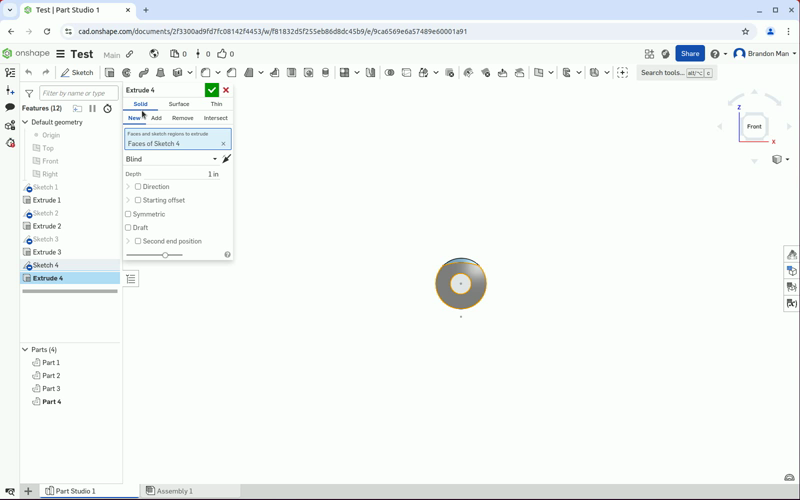
mouse_move(137, 120)
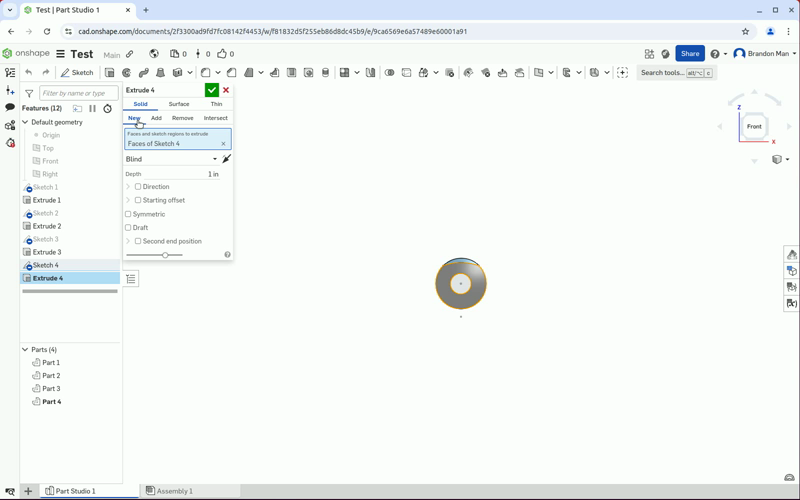
click(137, 120)
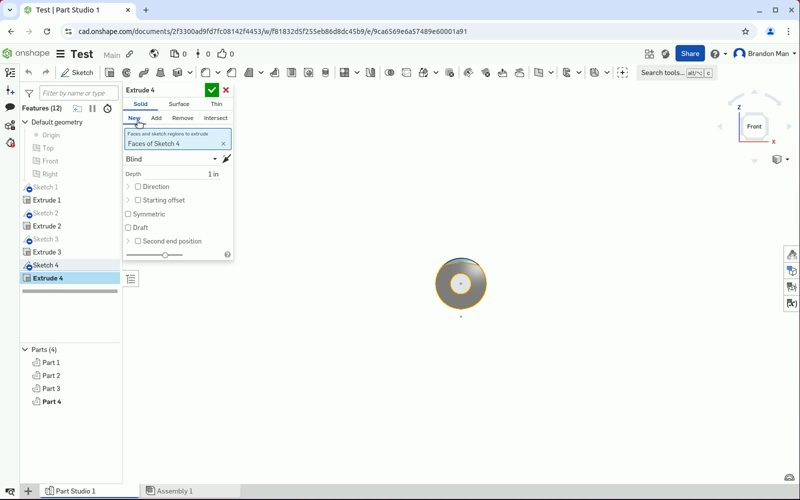
key(tab, 4)
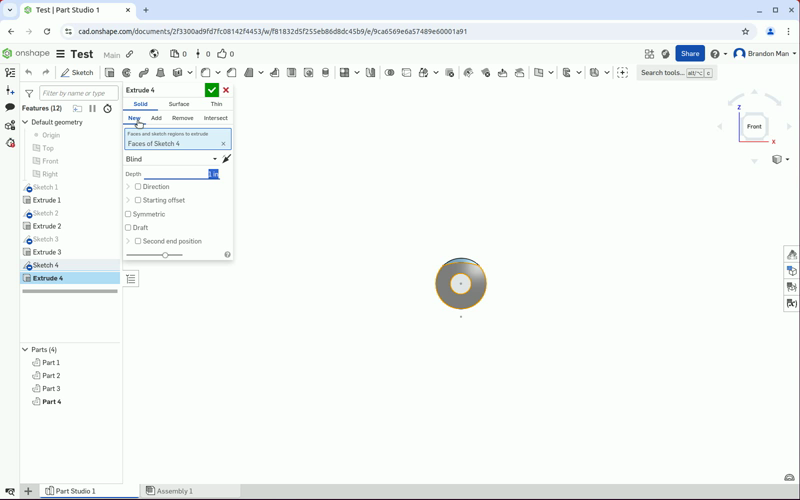
text(-23.108)
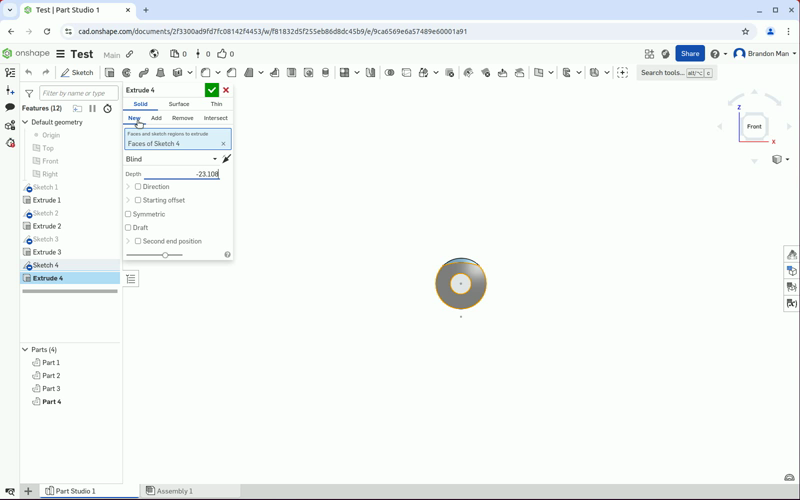
key(tab, 3)
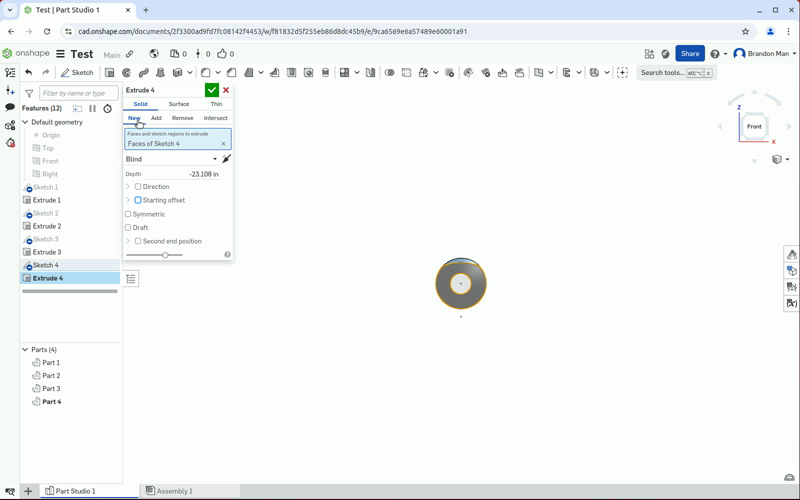
key(tab, 2)
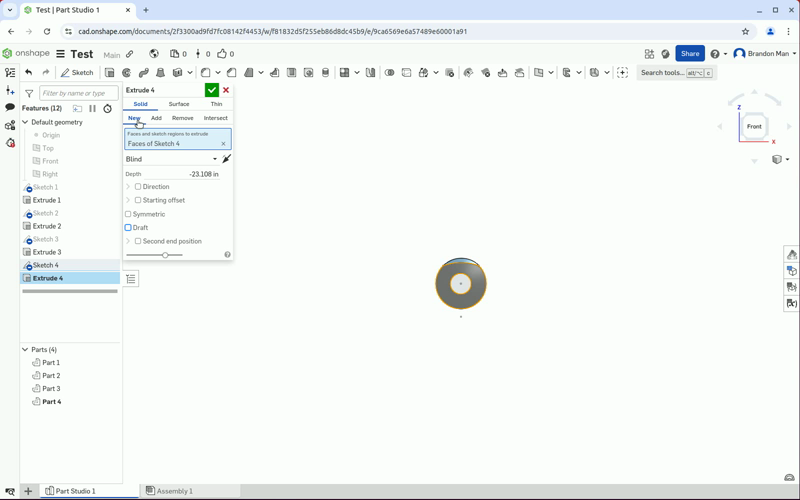
key(space)
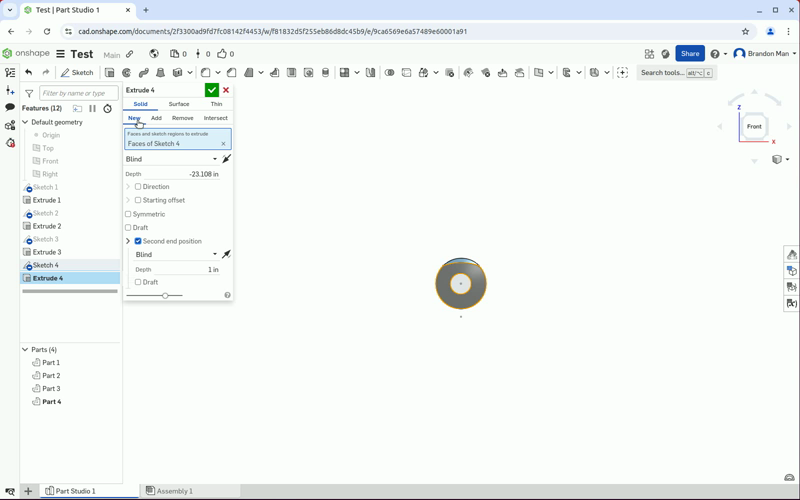
key(tab, 3)
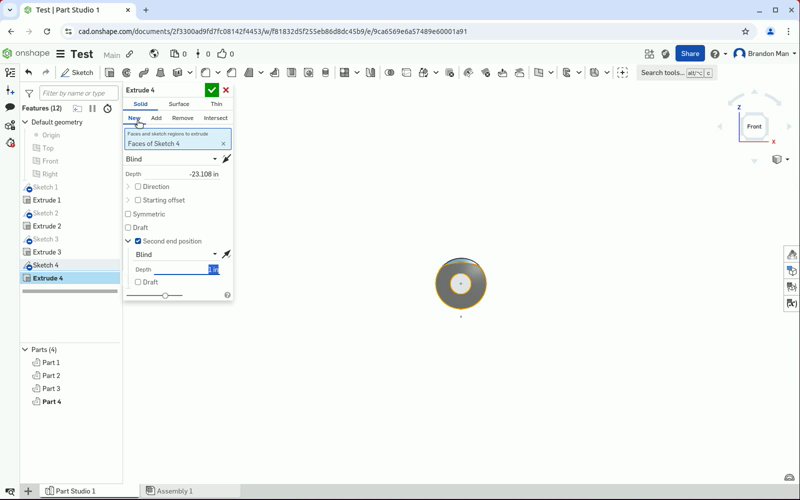
text(8.425)
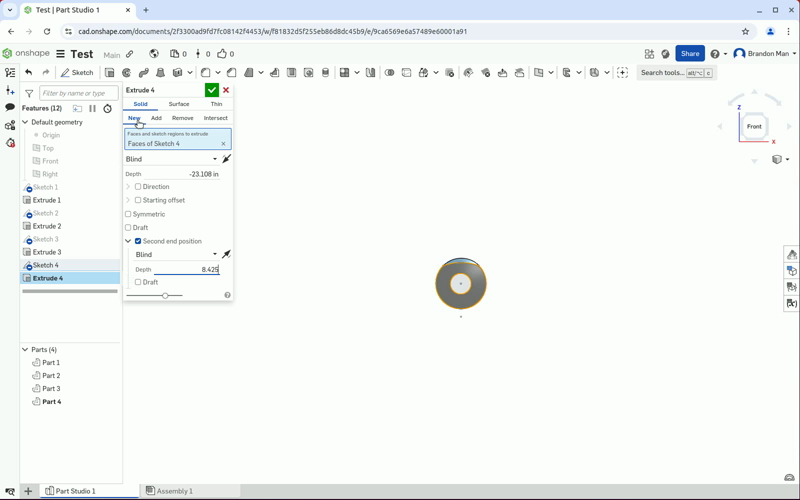
key(enter)
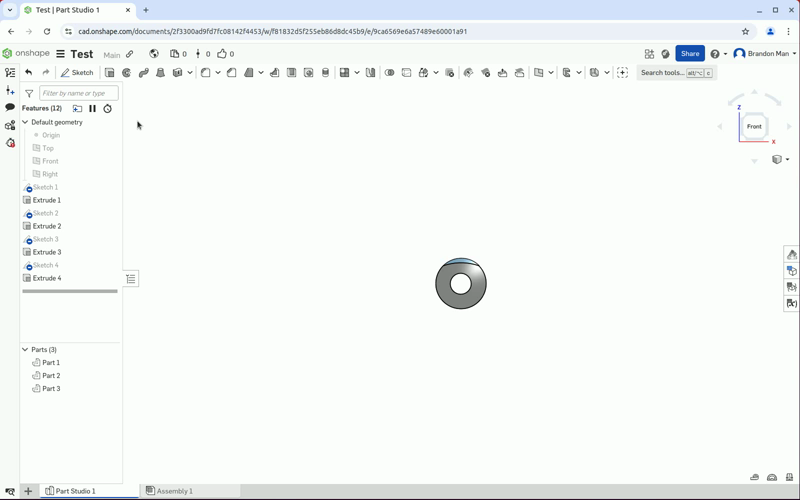
key(shift+h)
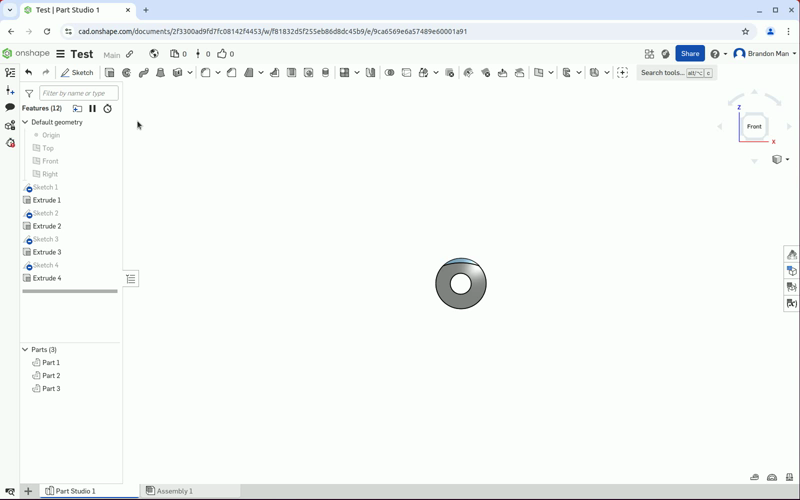
key(shift+h)
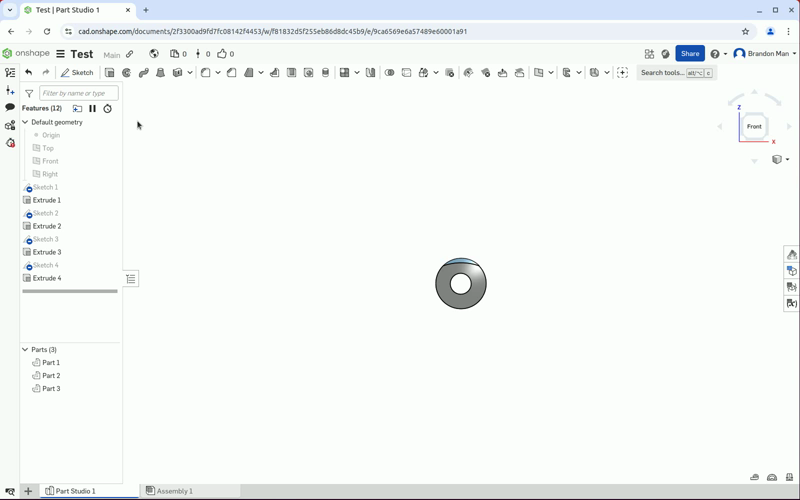
mouse_move(73, 189)
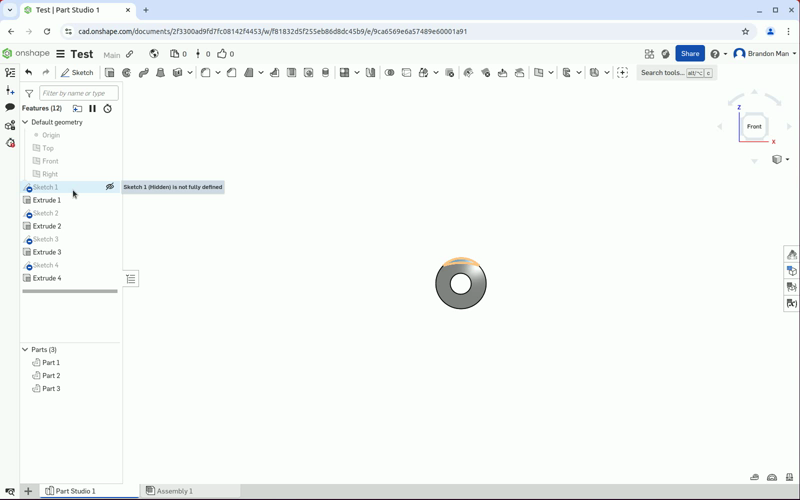
click(73, 189)
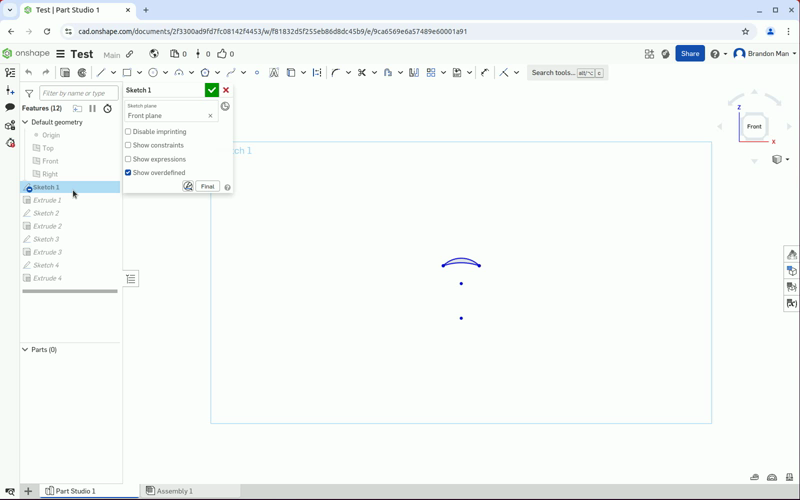
mouse_move(229, 92)
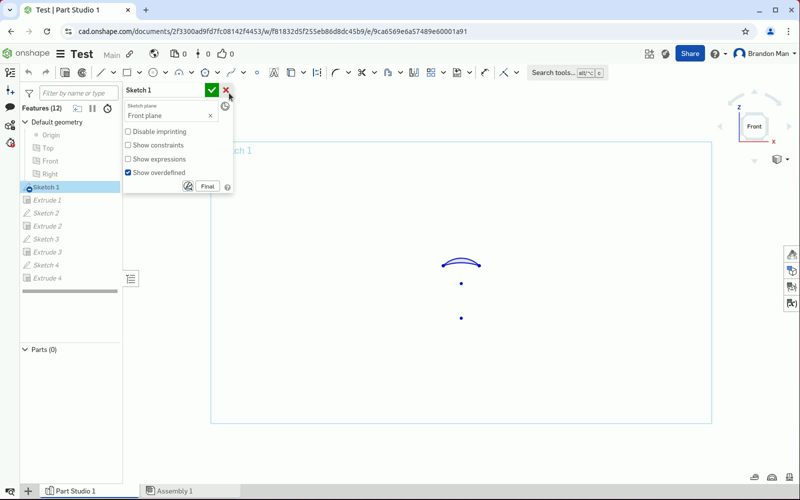
click(229, 92)
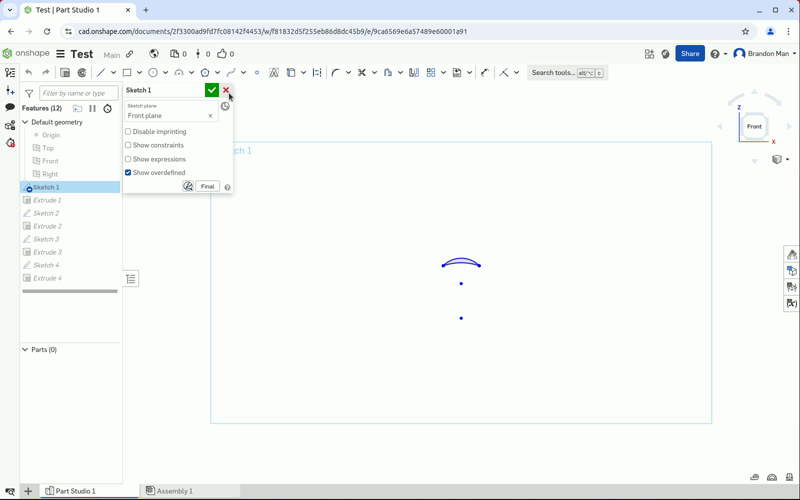
key(shift+s)
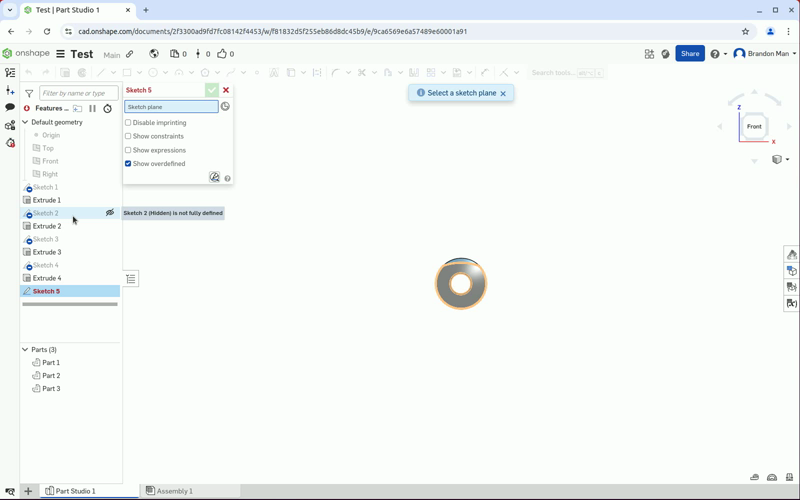
scroll(3)
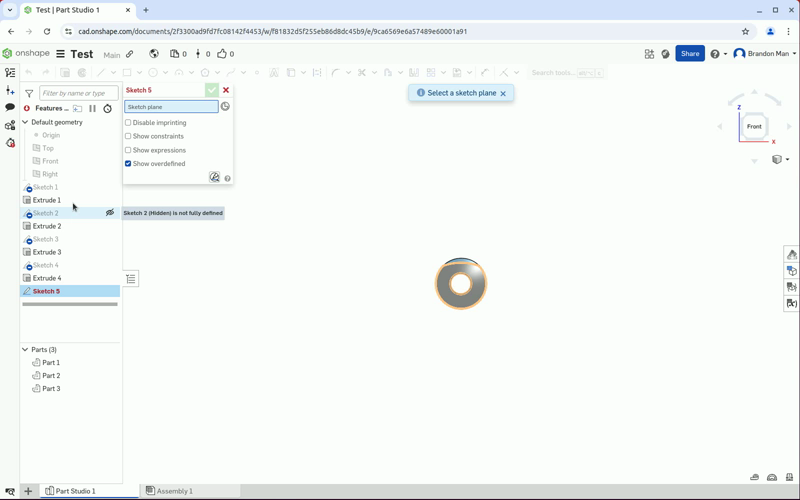
mouse_move(73, 163)
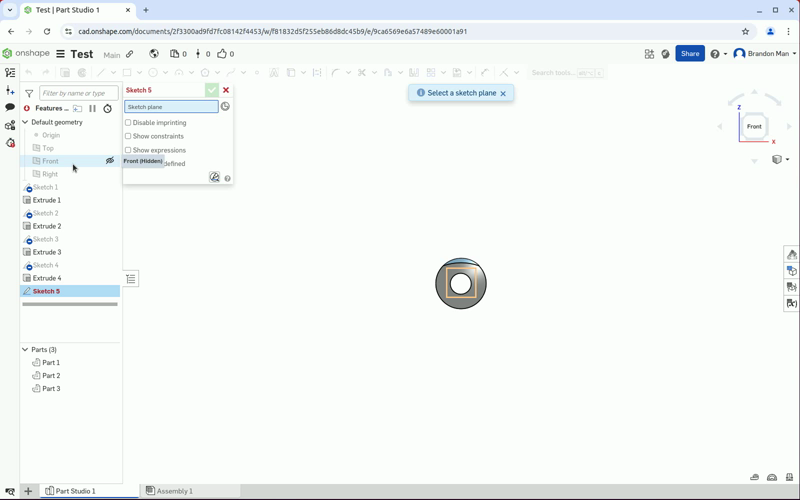
click(73, 163)
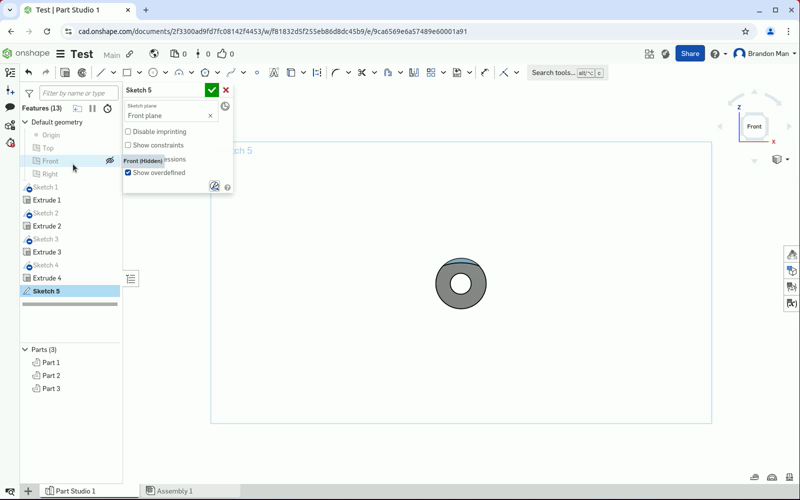
mouse_move(73, 352)
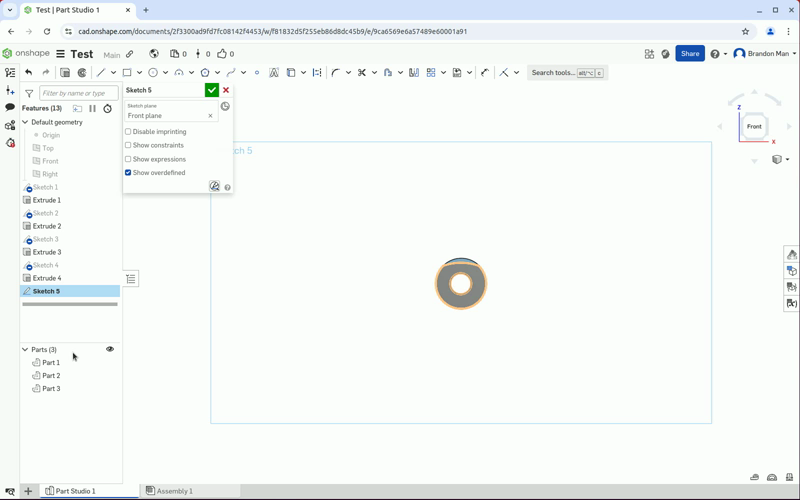
key(y)
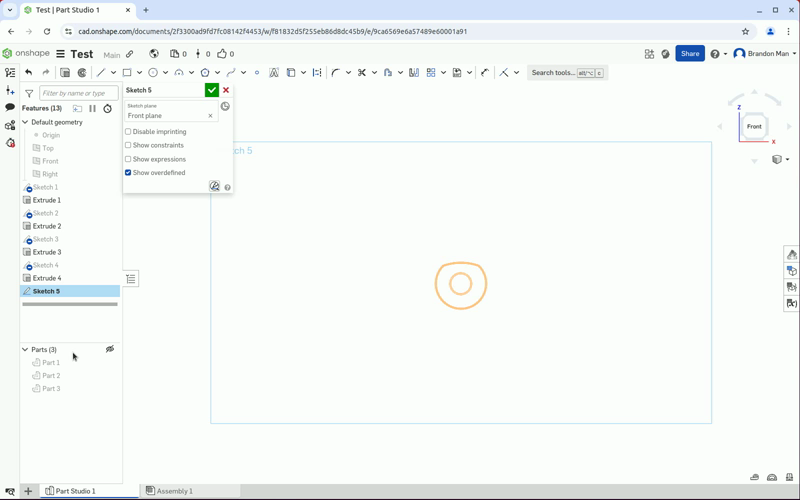
key(a)
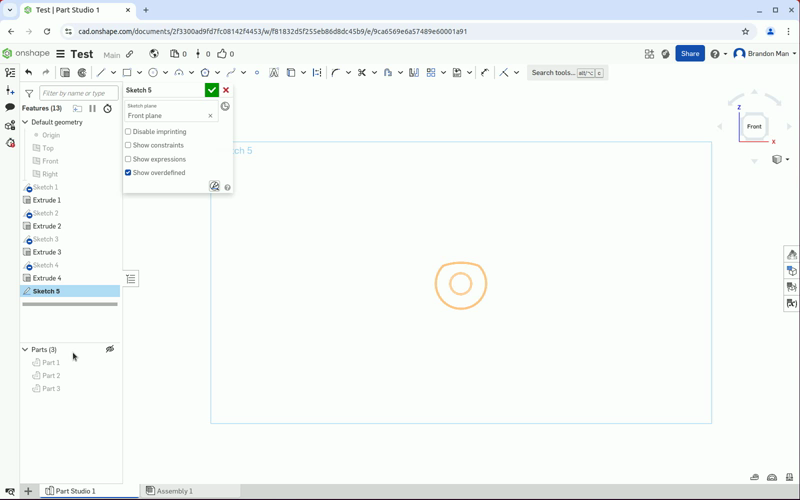
key_down(shift)
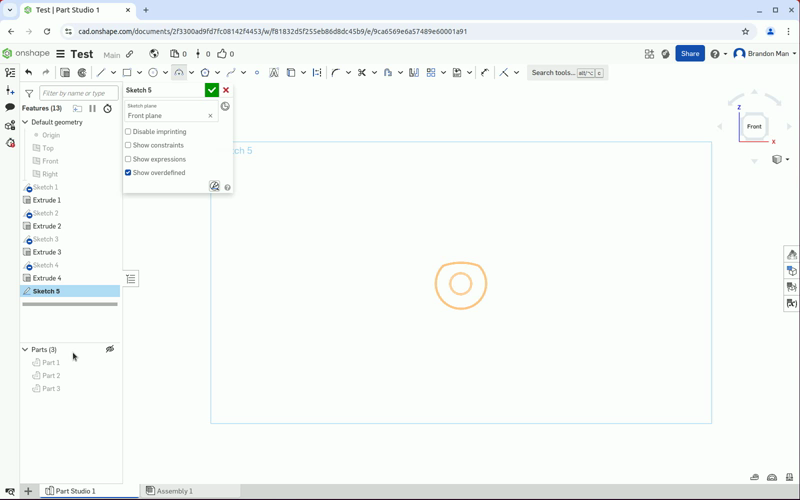
mouse_move(443, 265)
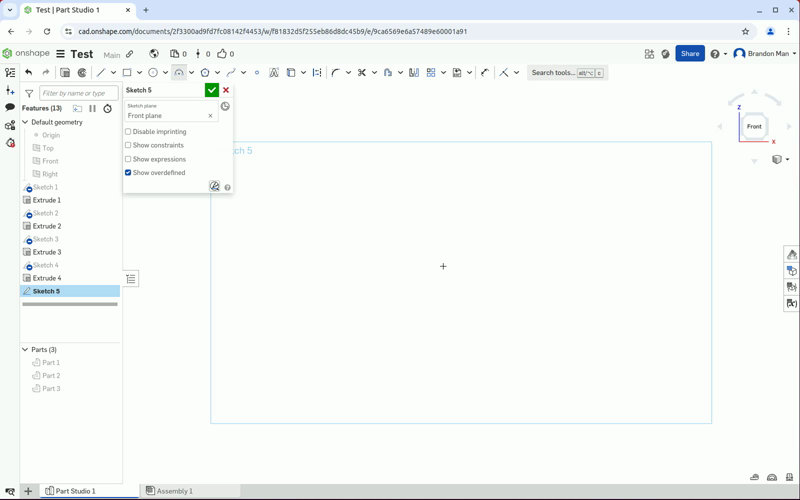
click(443, 265)
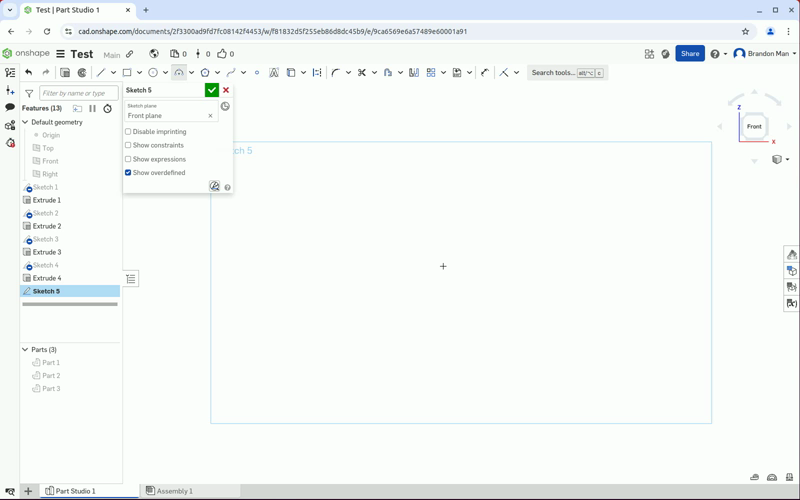
key_up(shift)
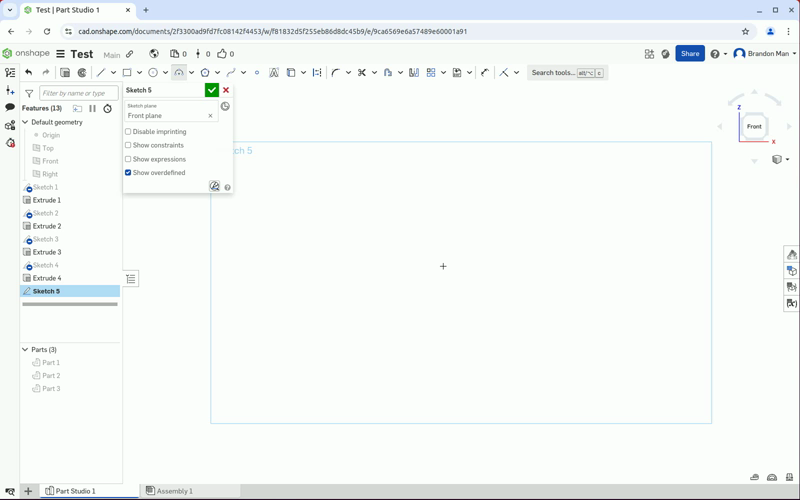
key_down(shift)
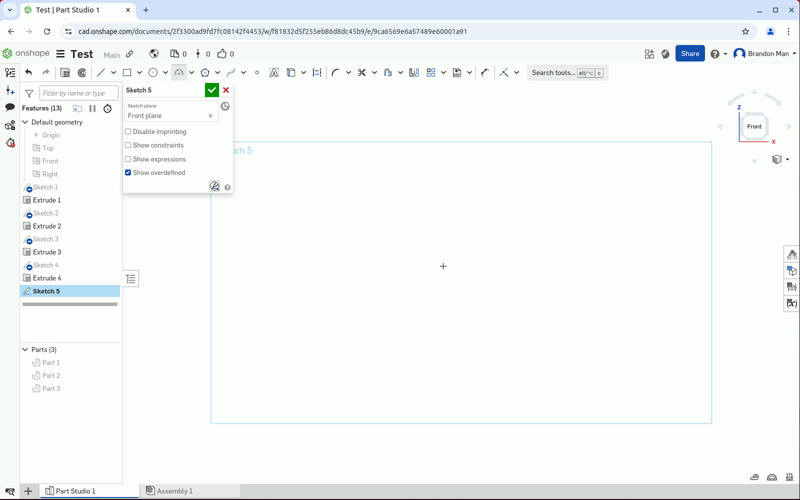
mouse_move(479, 265)
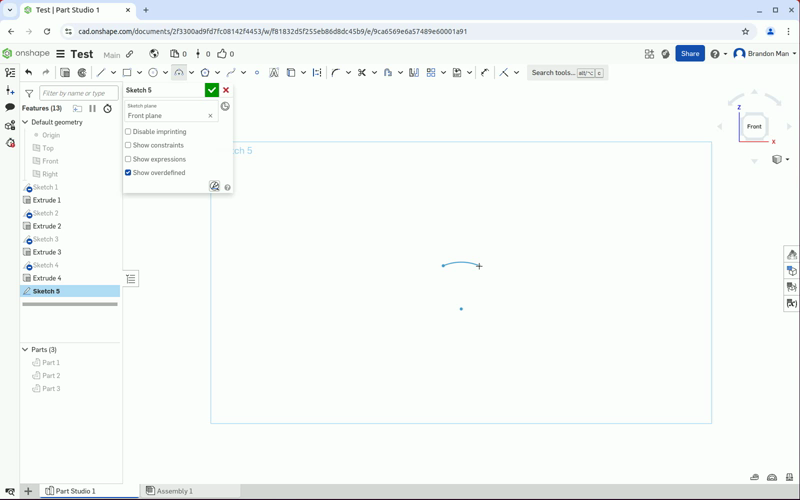
click(479, 265)
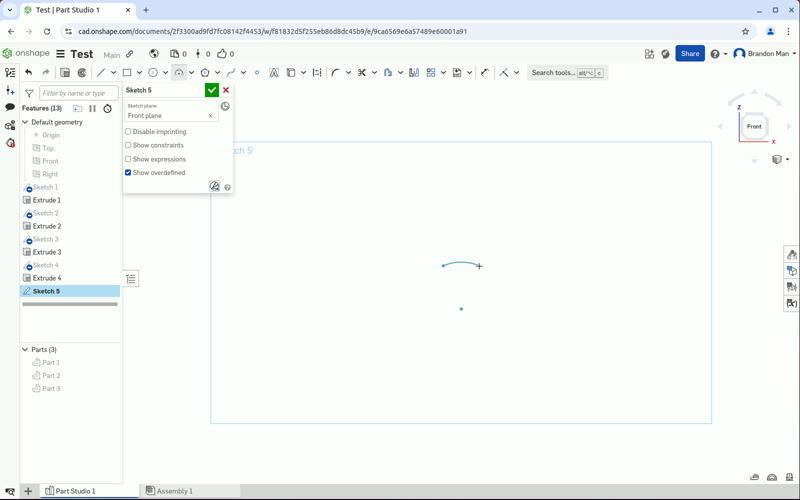
mouse_move(461, 262)
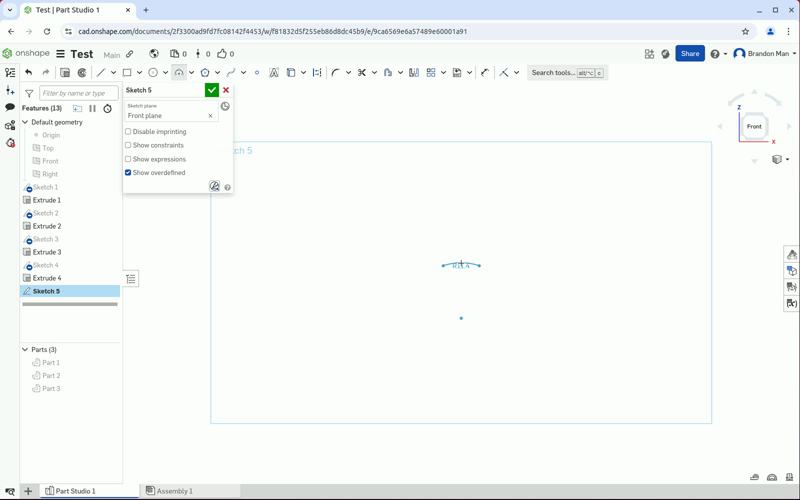
click(461, 262)
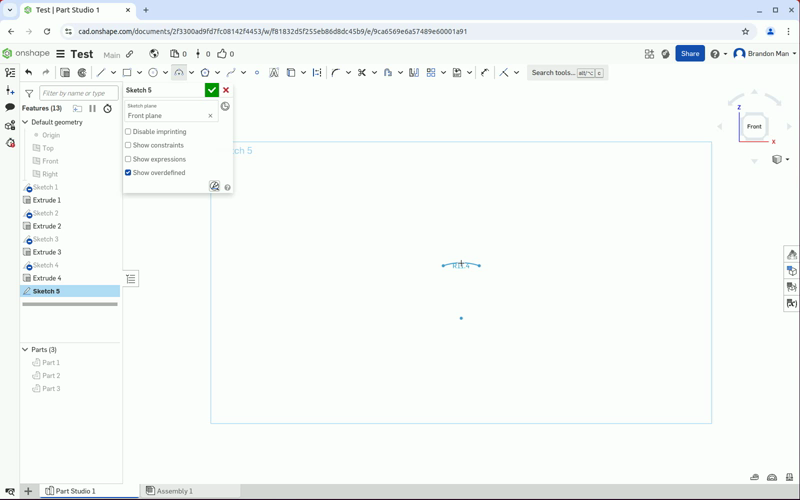
key_up(shift)
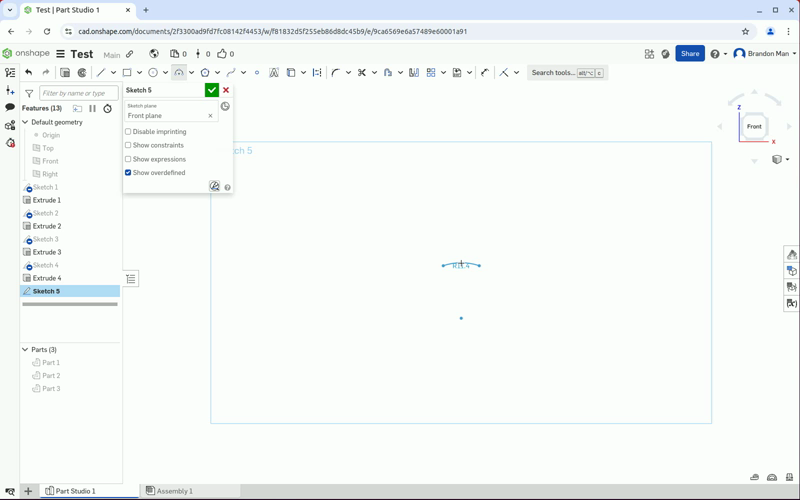
mouse_move(479, 265)
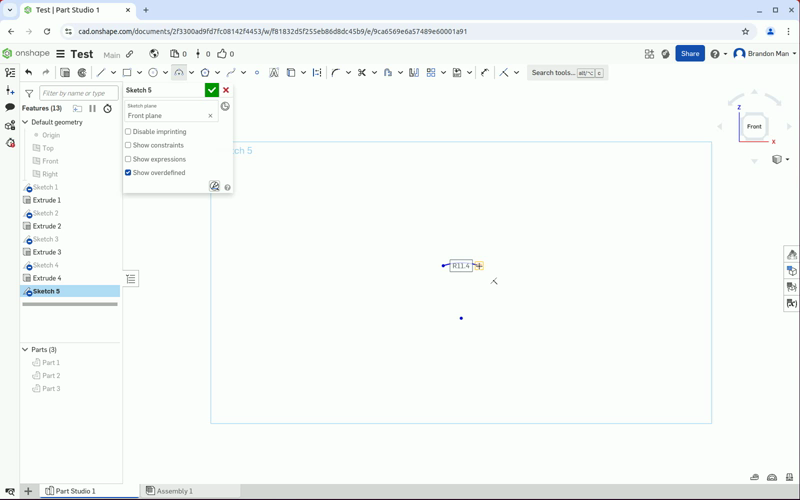
click(479, 265)
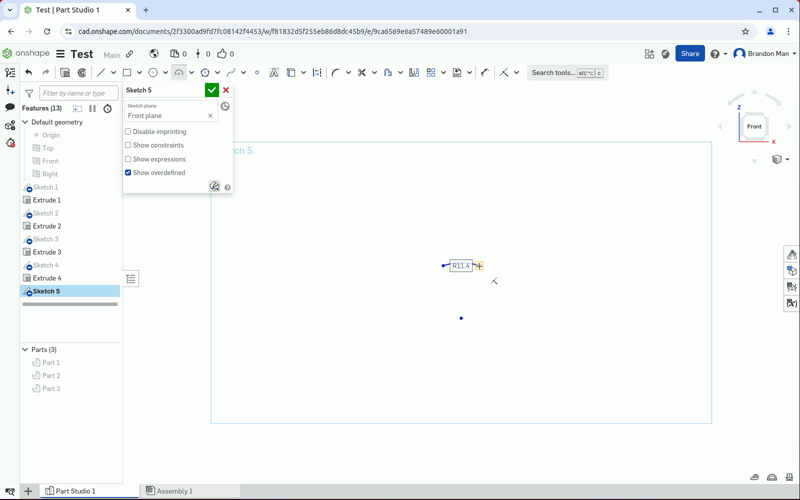
mouse_move(443, 265)
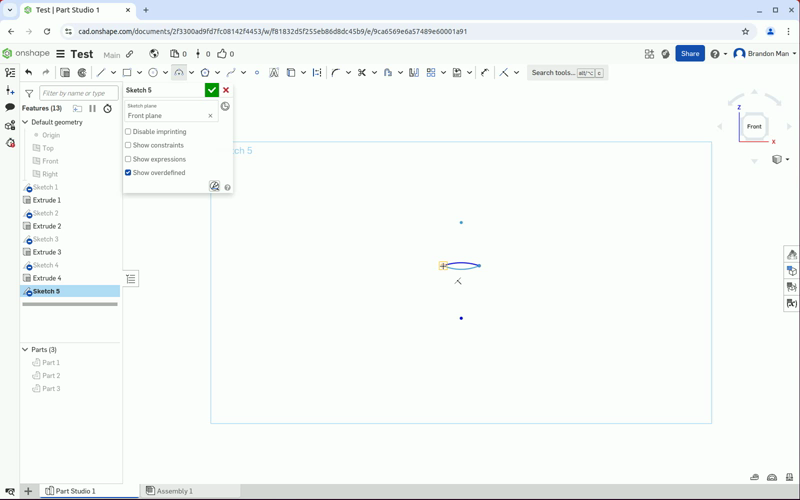
click(443, 265)
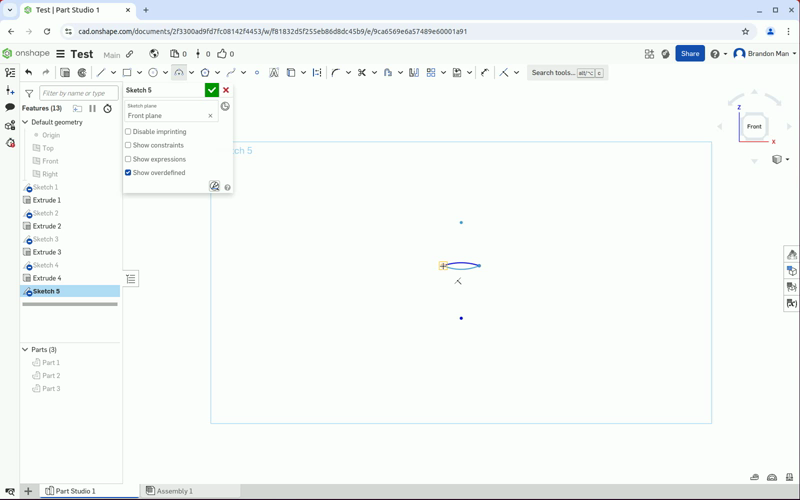
key_down(shift)
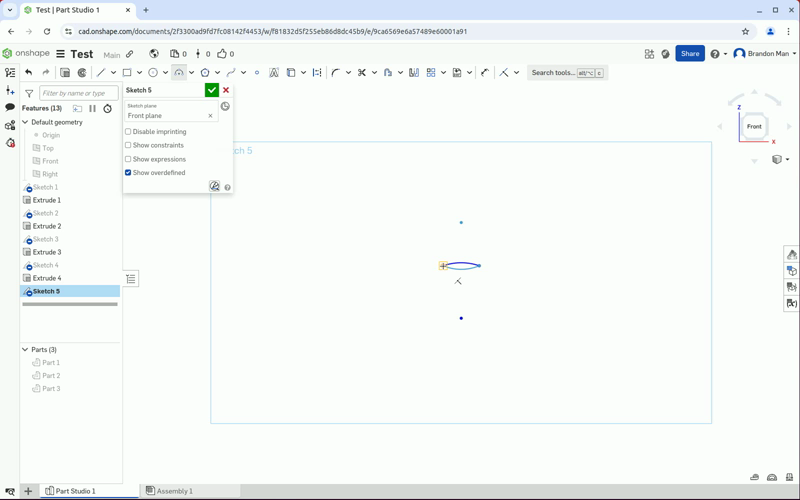
mouse_move(461, 258)
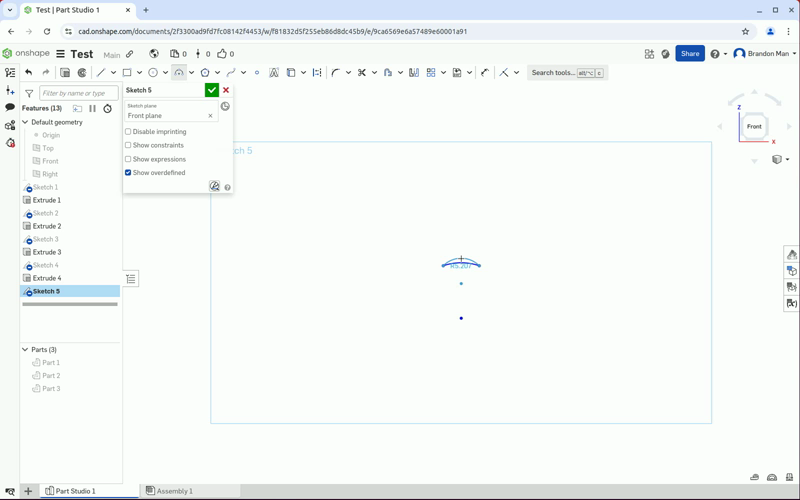
click(461, 258)
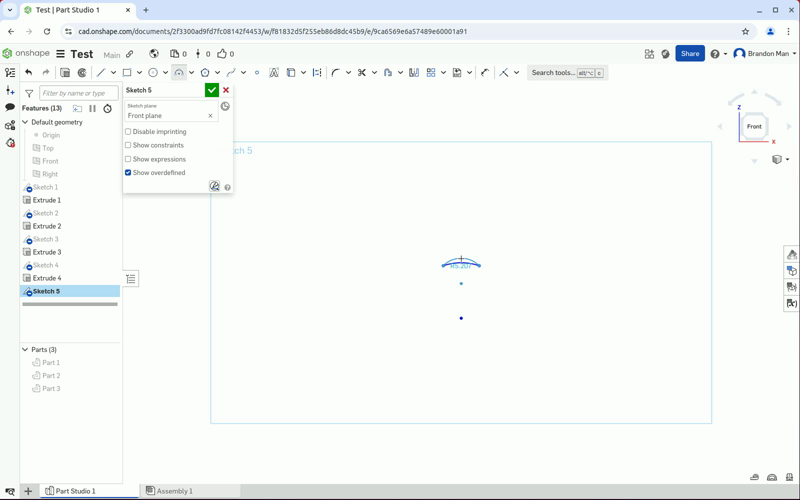
key_up(shift)
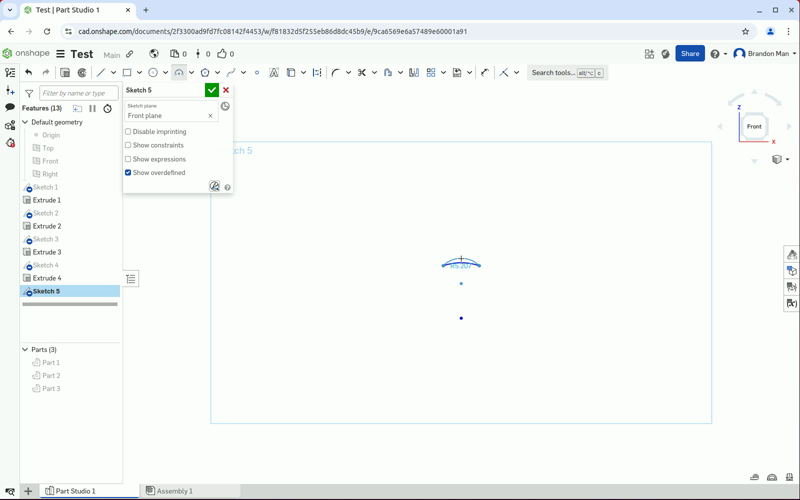
key(esc)
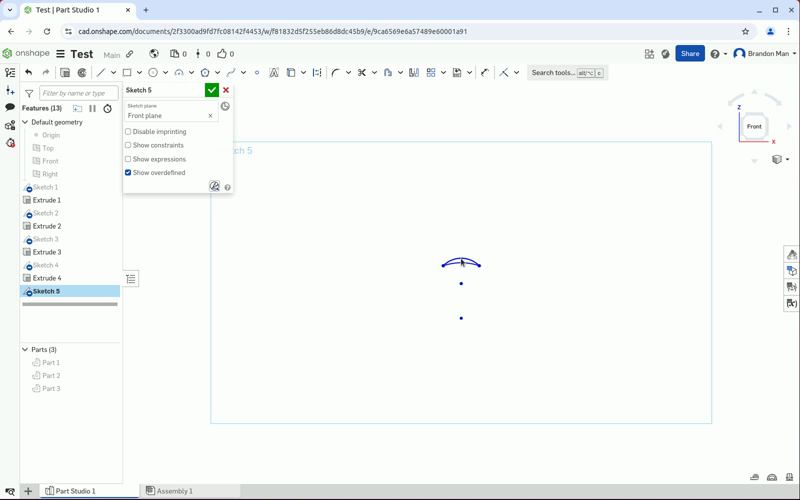
mouse_move(451, 261)
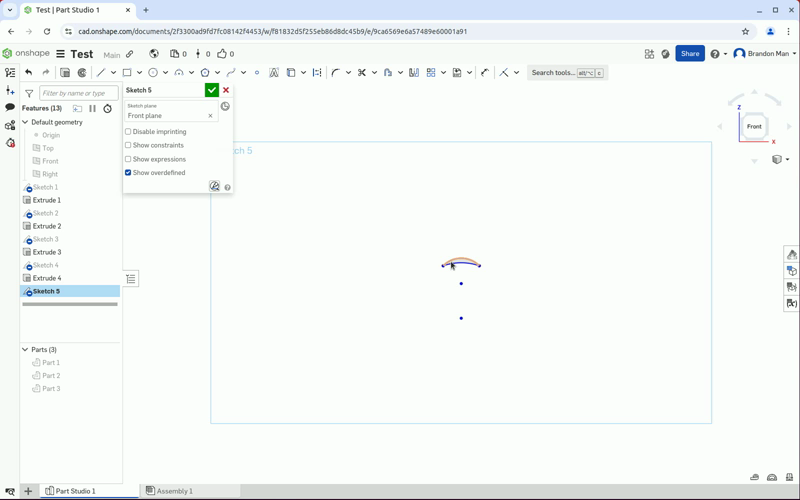
scroll(6)
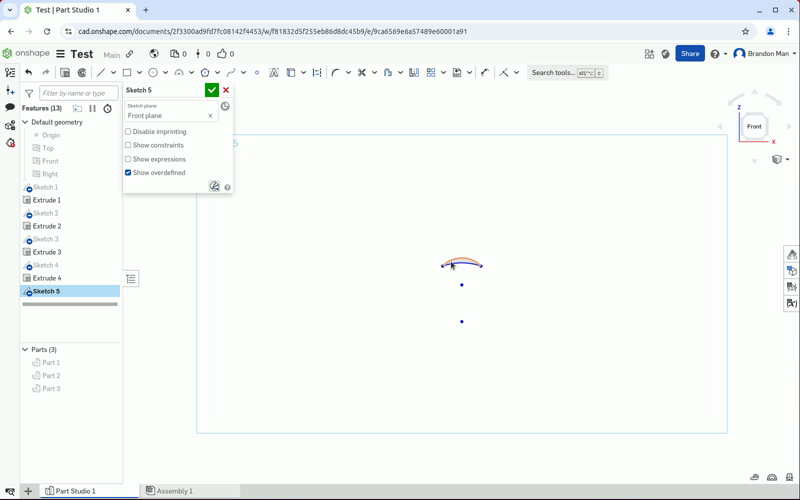
scroll(6)
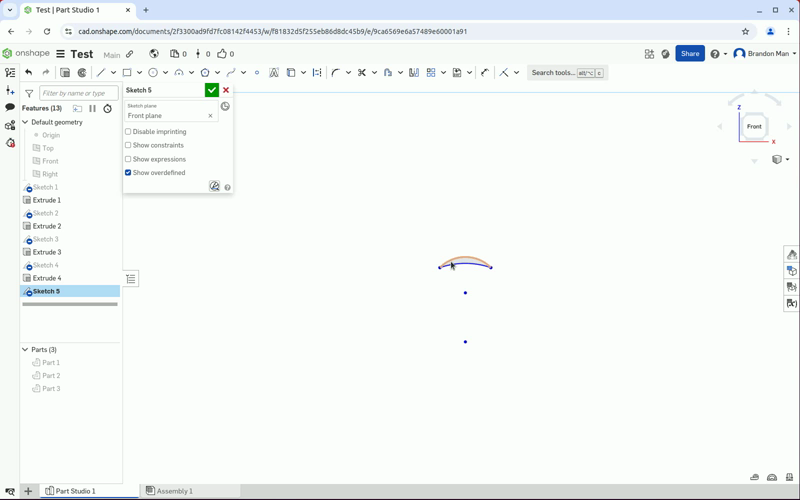
scroll(6)
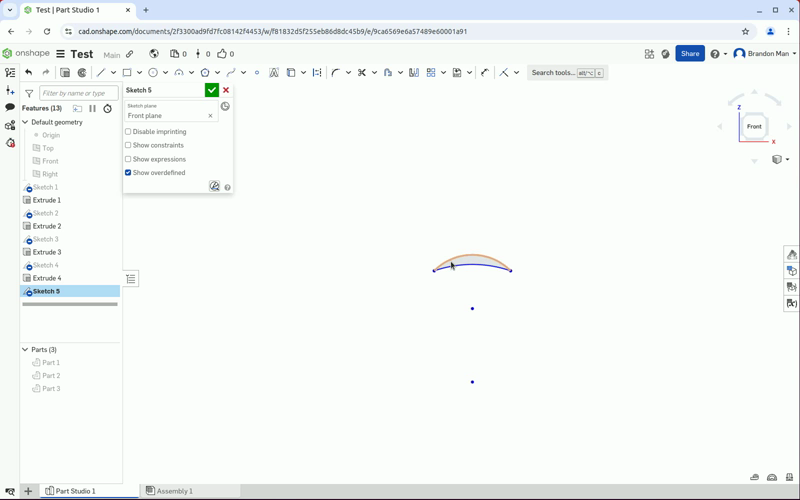
scroll(6)
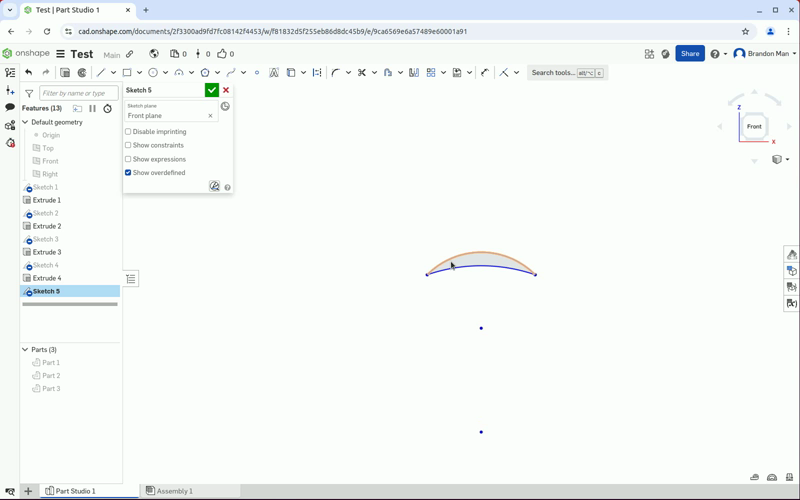
scroll(6)
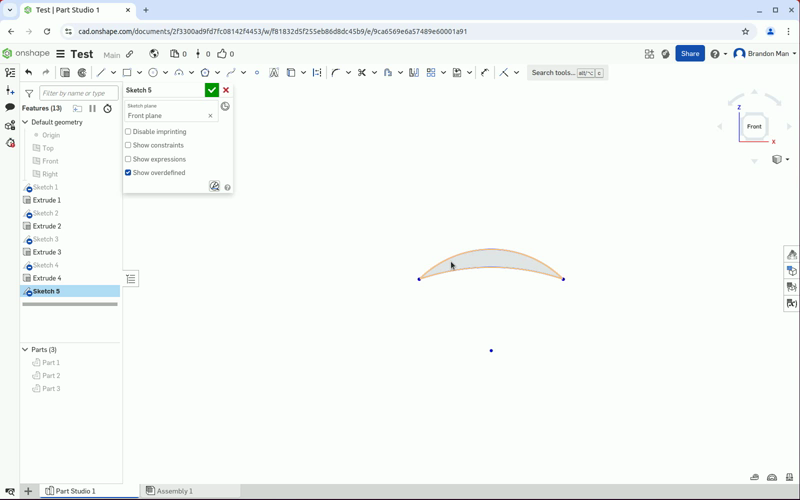
scroll(6)
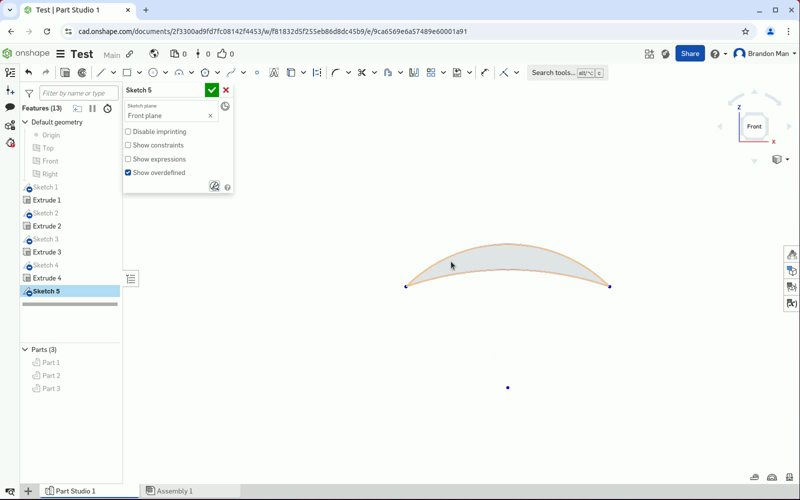
scroll(6)
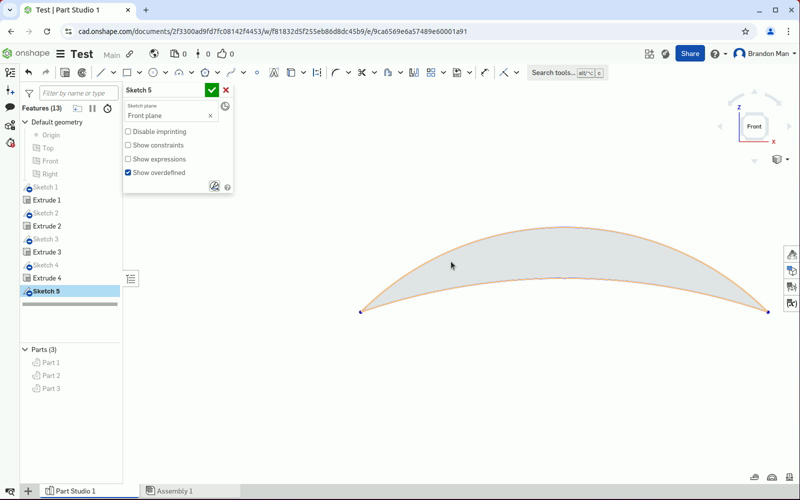
click(451, 261)
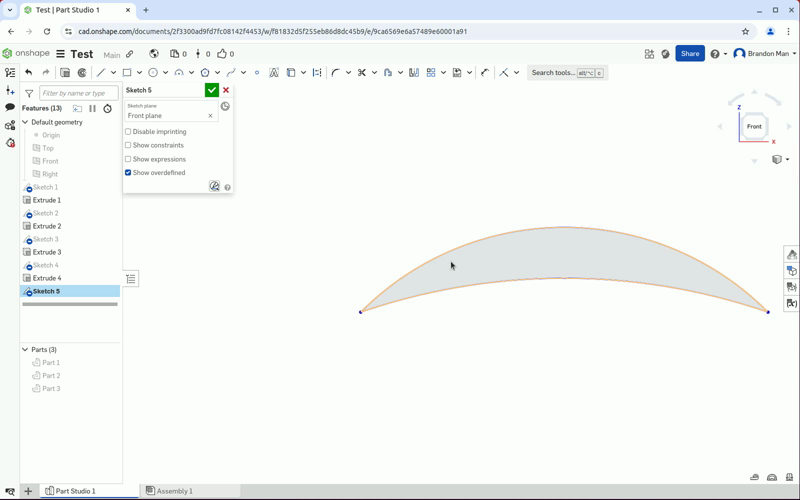
scroll(-6)
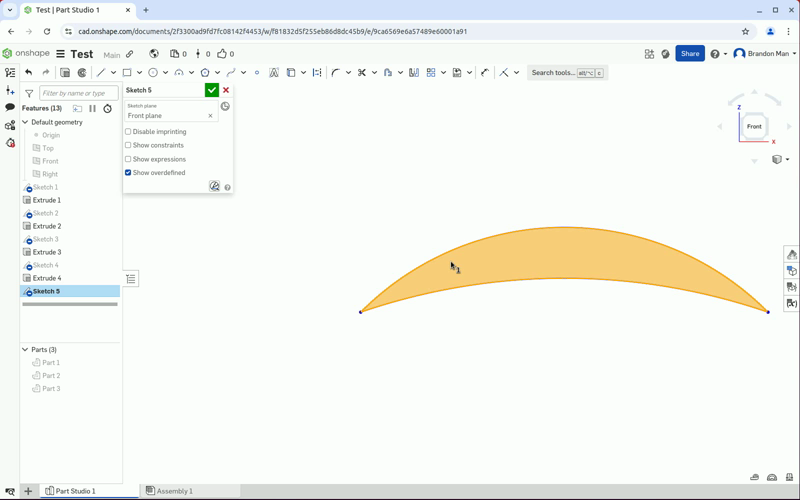
scroll(-6)
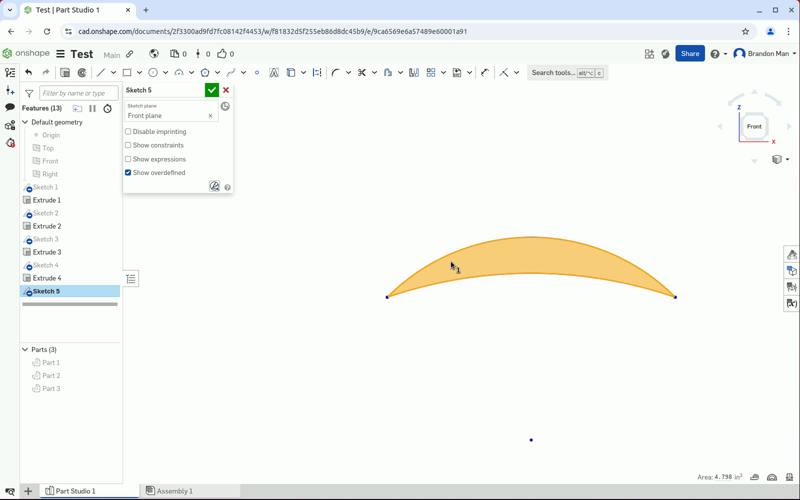
scroll(-6)
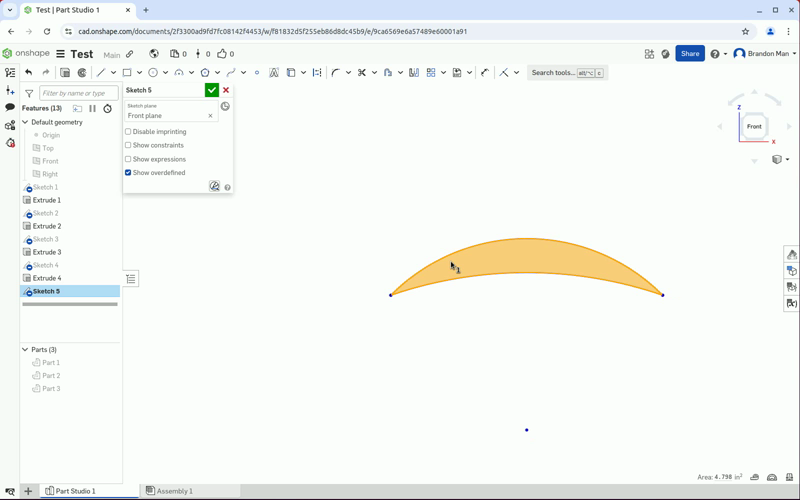
scroll(-6)
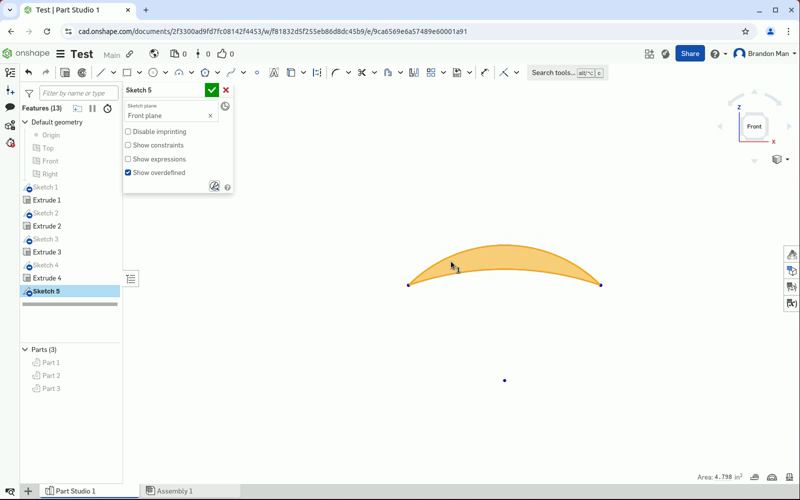
scroll(-6)
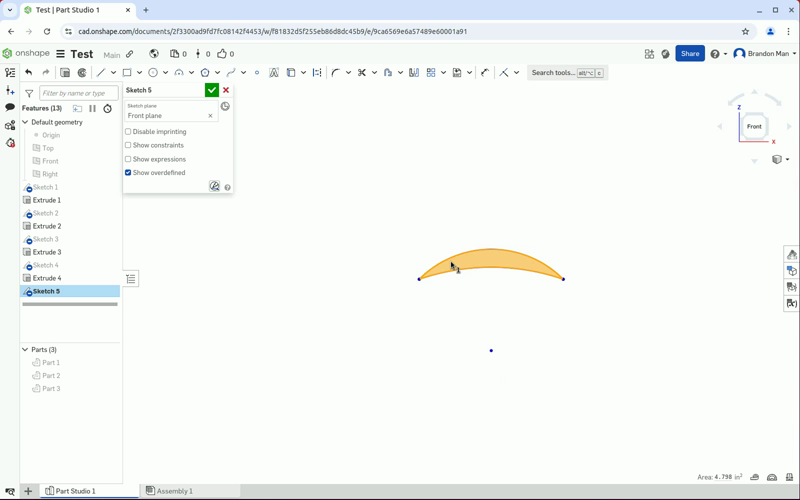
scroll(-6)
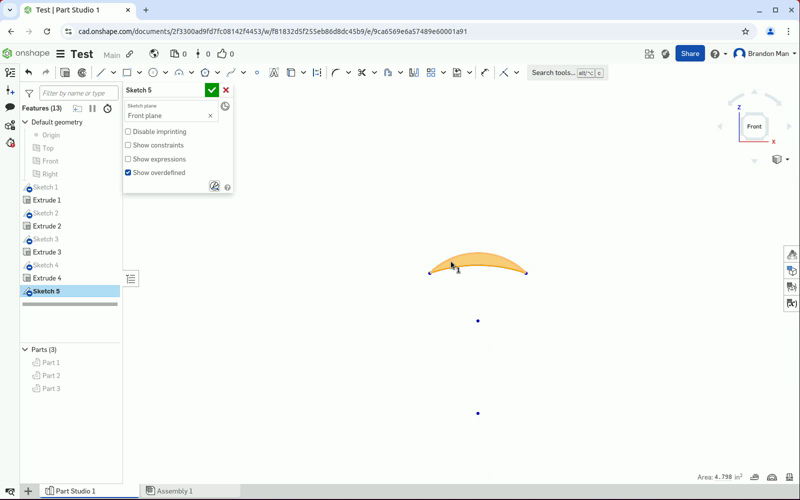
scroll(-6)
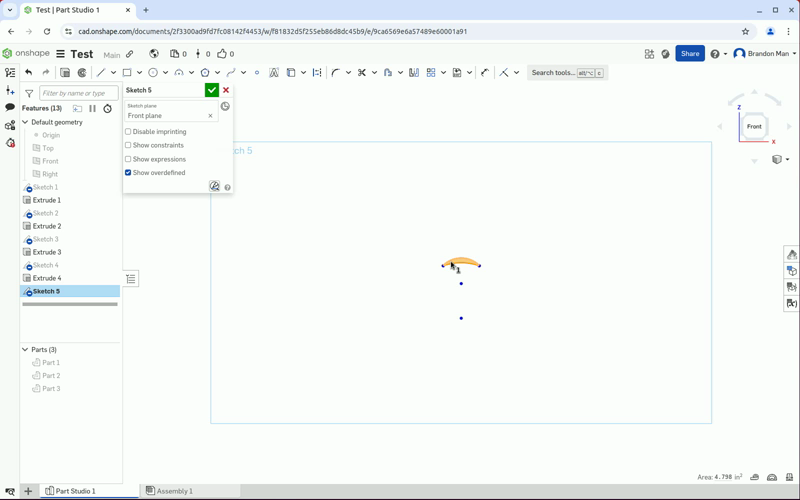
mouse_move(73, 352)
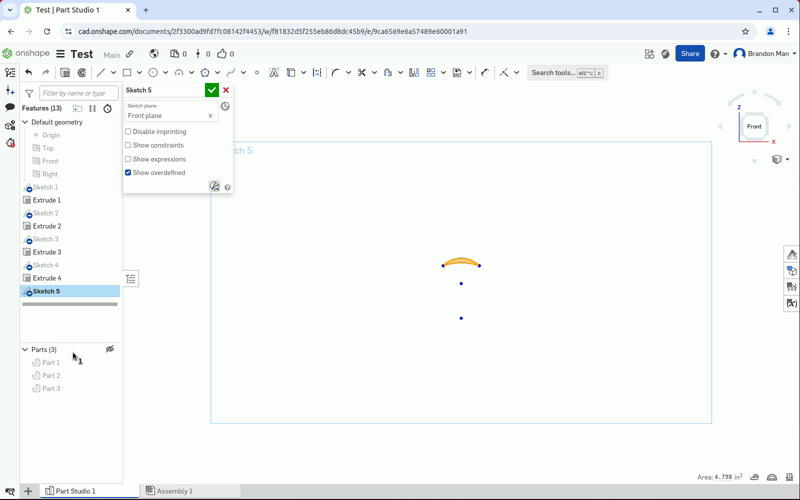
key(shift+y)
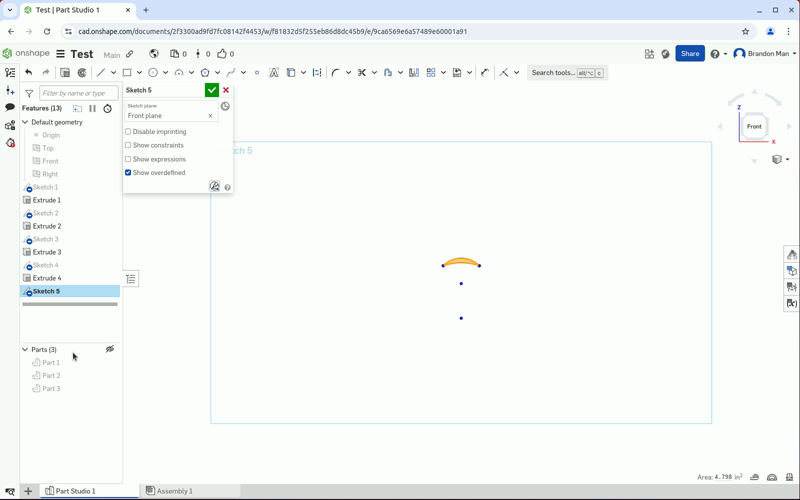
key(shift+e)
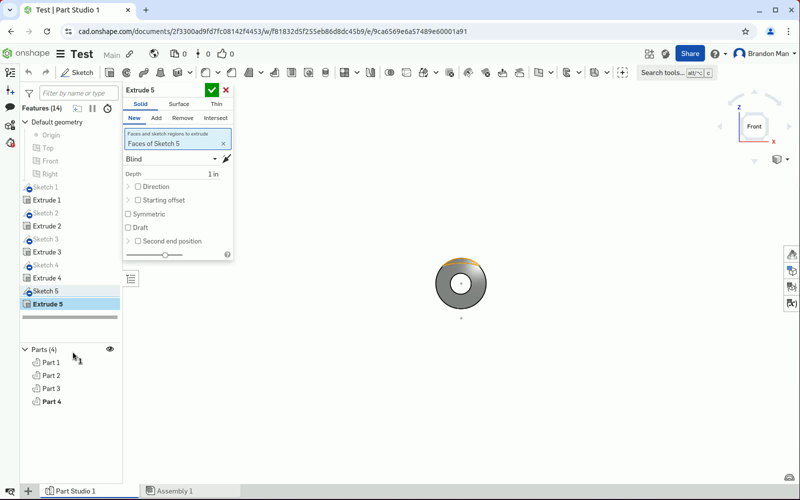
mouse_move(143, 106)
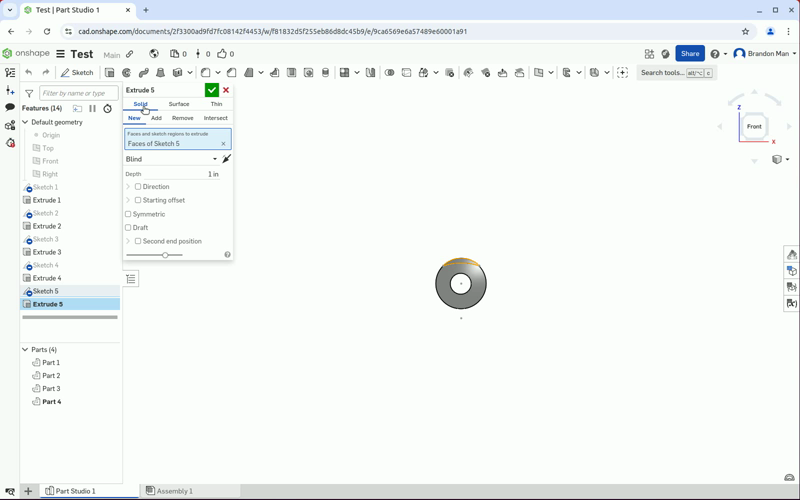
click(143, 106)
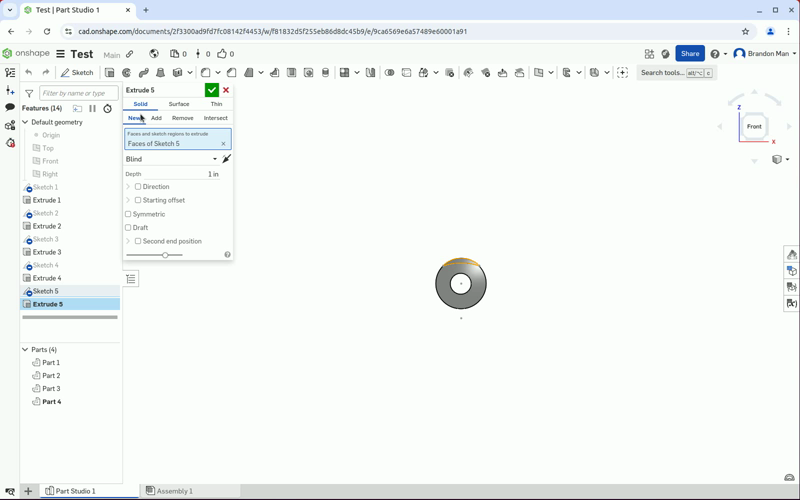
mouse_move(137, 120)
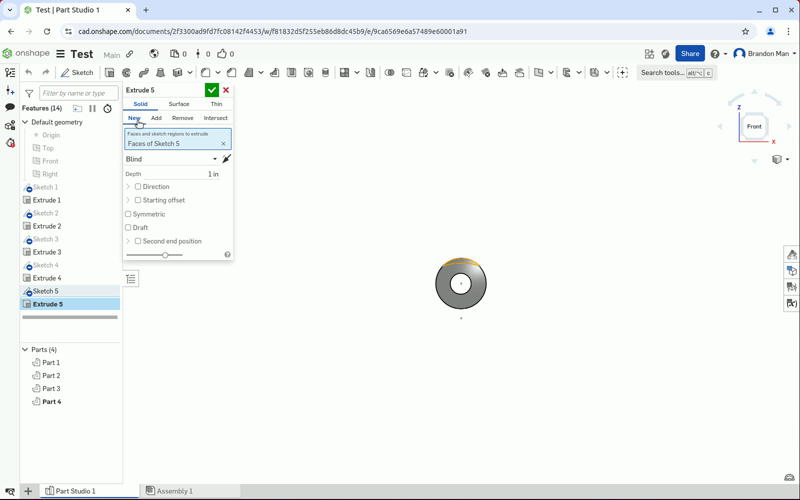
click(137, 120)
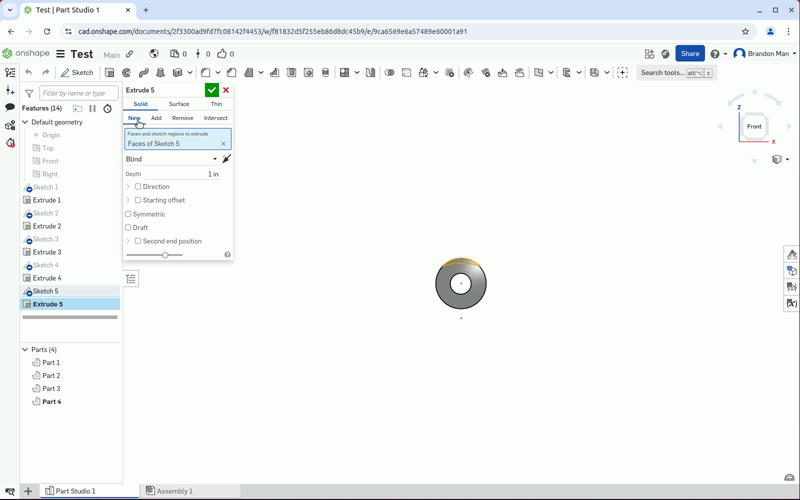
key(tab, 4)
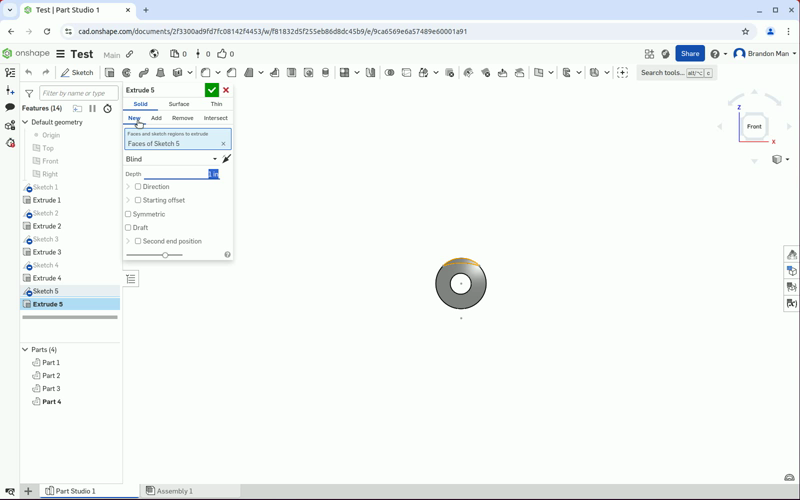
text(-23.108)
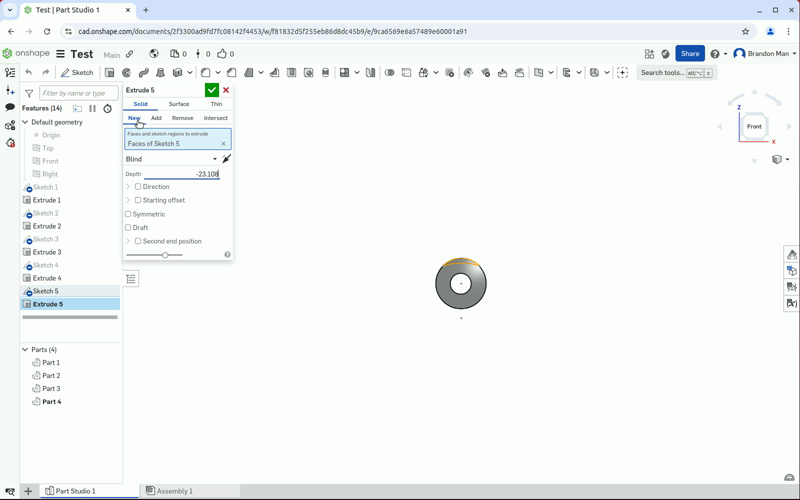
key(tab, 3)
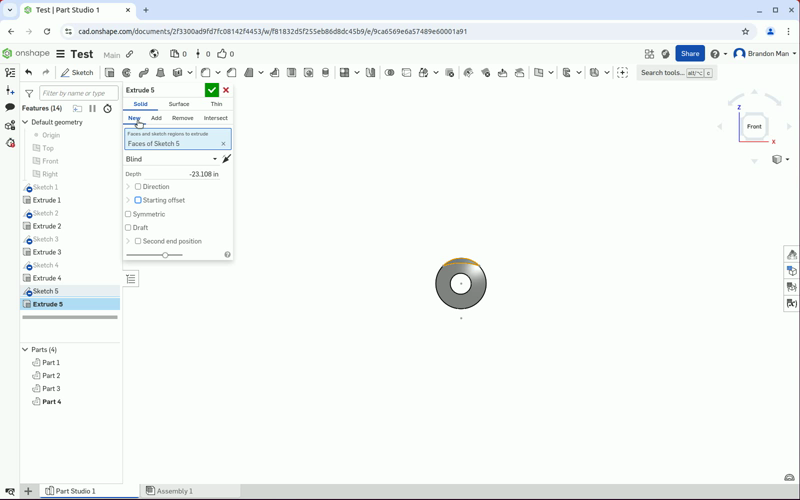
key(tab, 2)
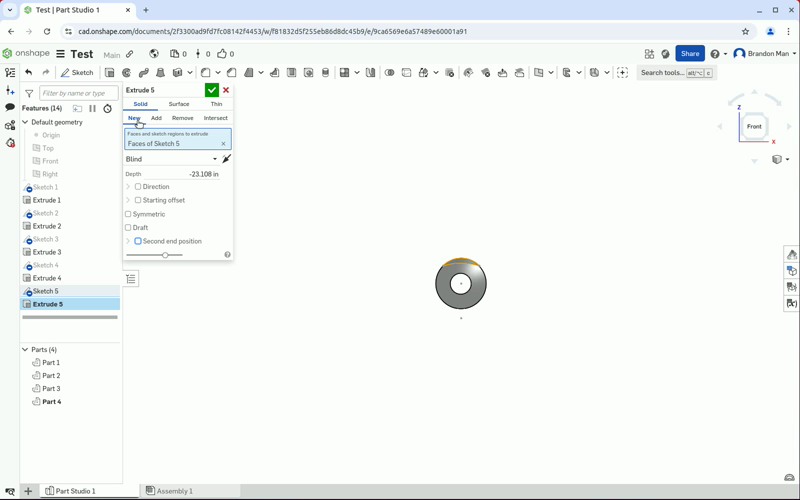
key(space)
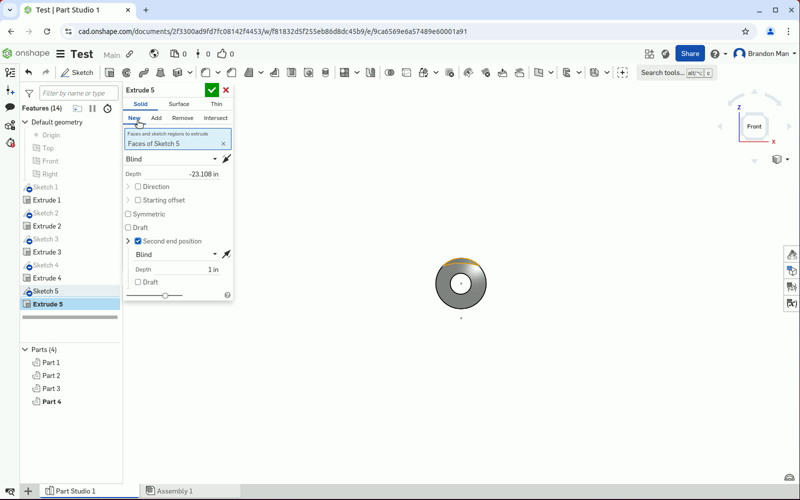
key(tab, 3)
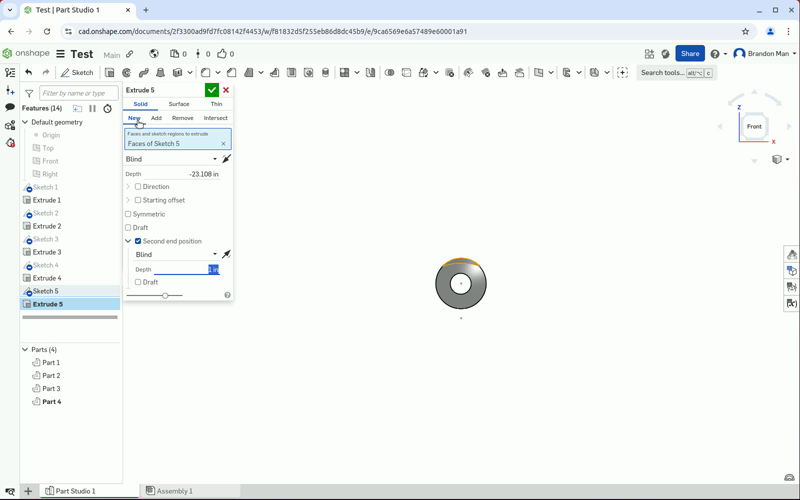
text(8.425)
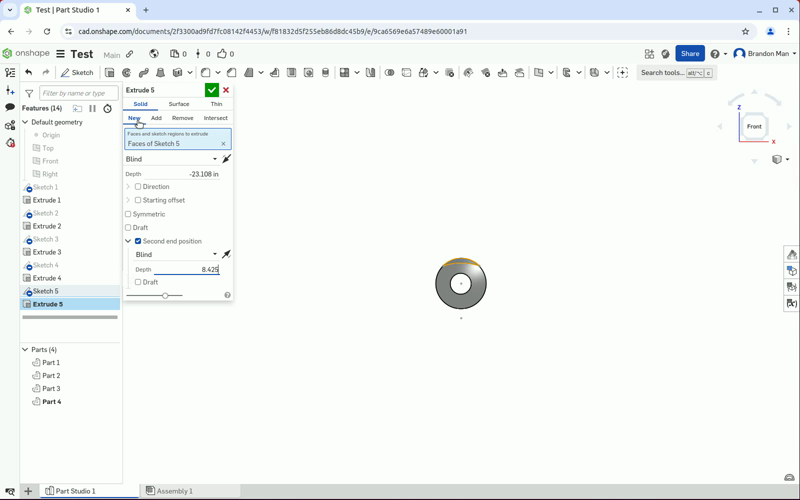
key(enter)
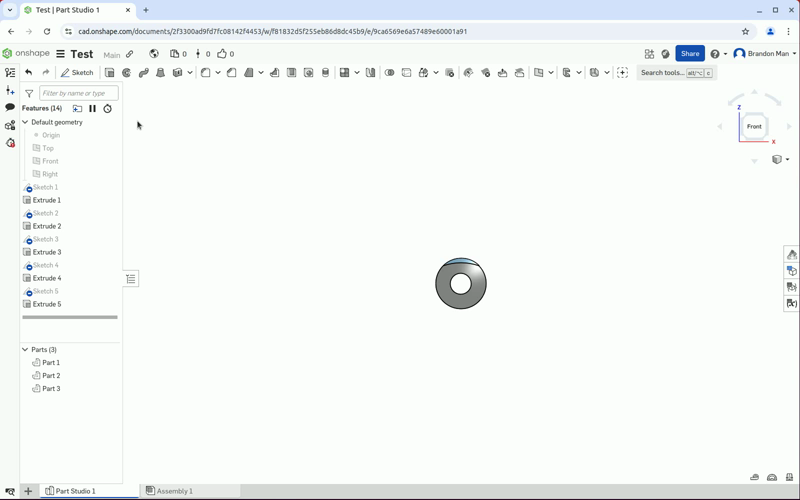
key(shift+h)
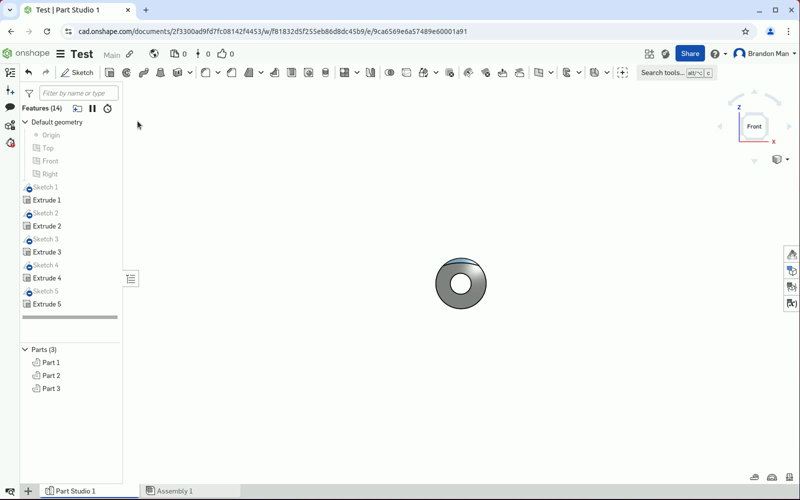
key(shift+h)
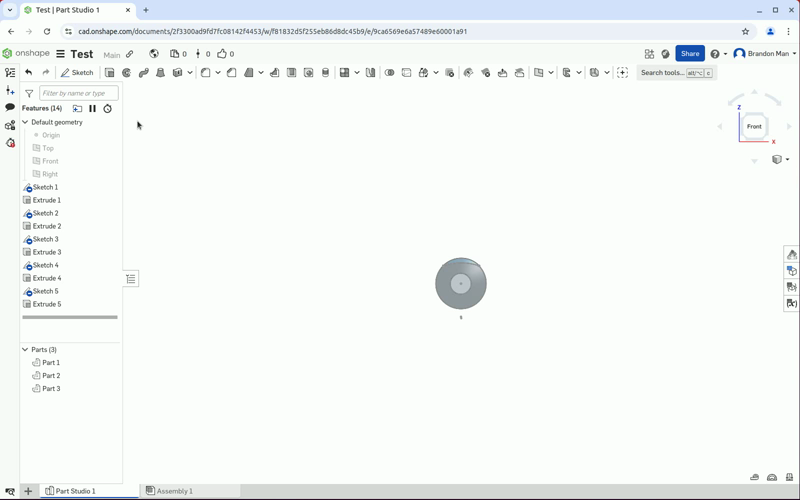
key(shift+7)
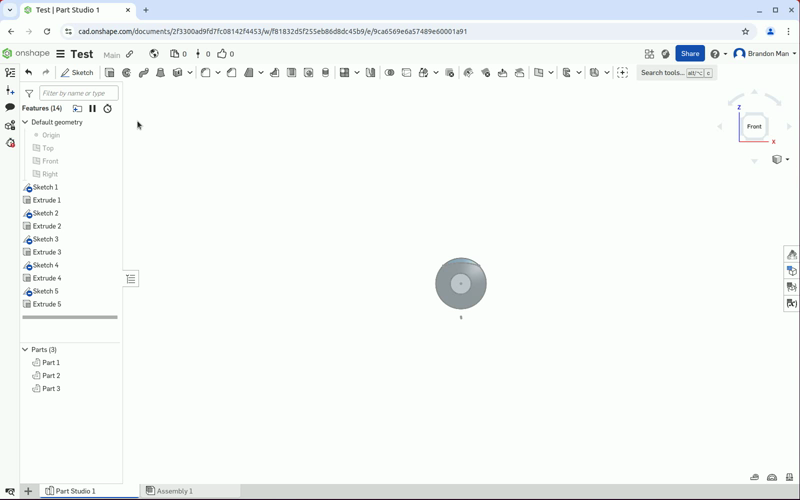
key(left, 2)
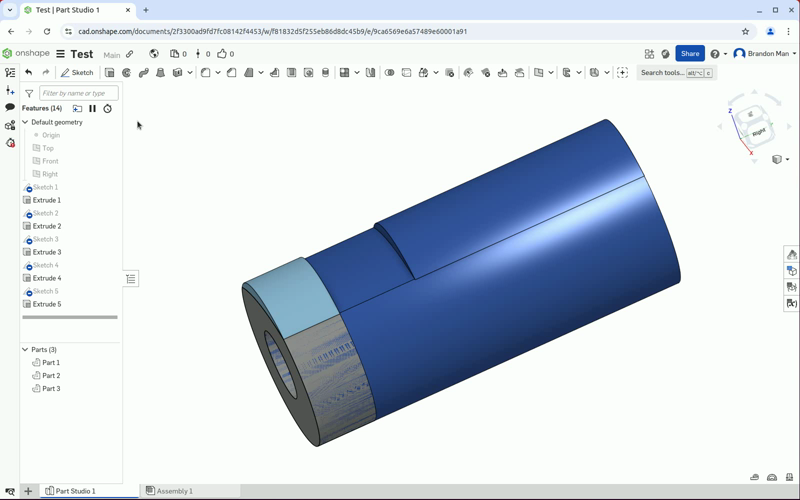
key(down, 2)
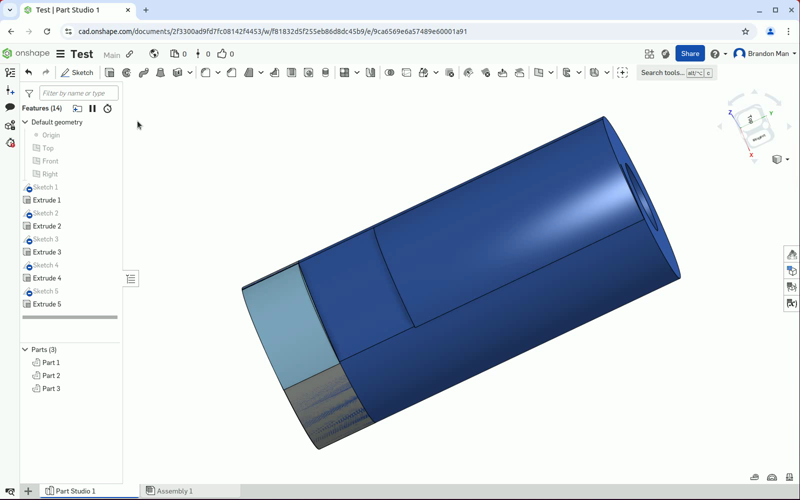
key(up, 2)
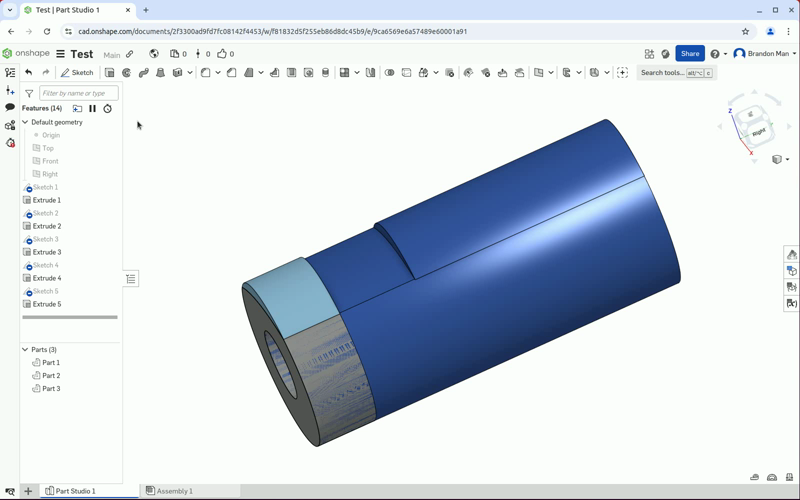
key(right, 2)
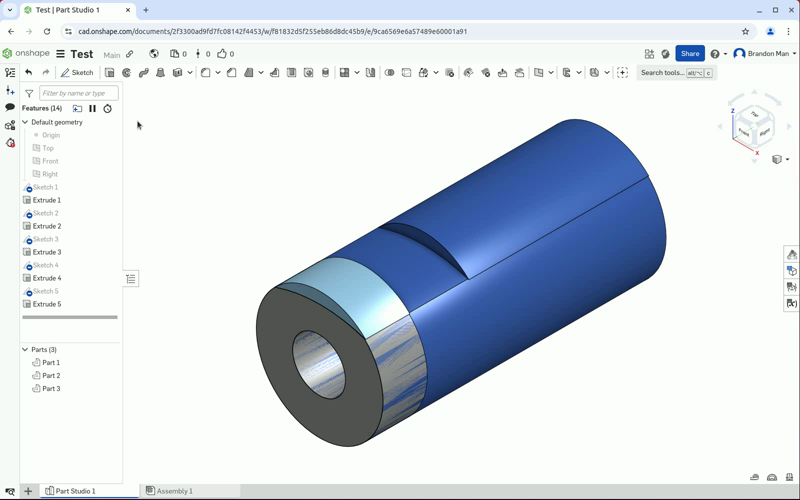
mouse_move(73, 189)
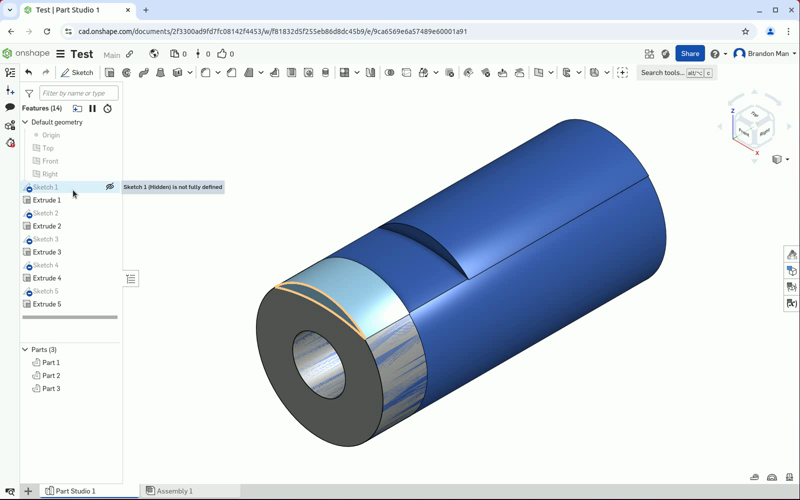
click(73, 189)